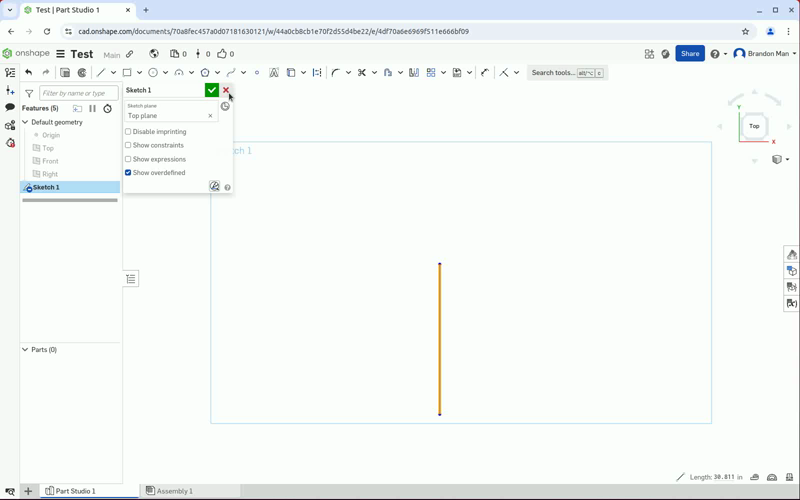
key(shift+h)
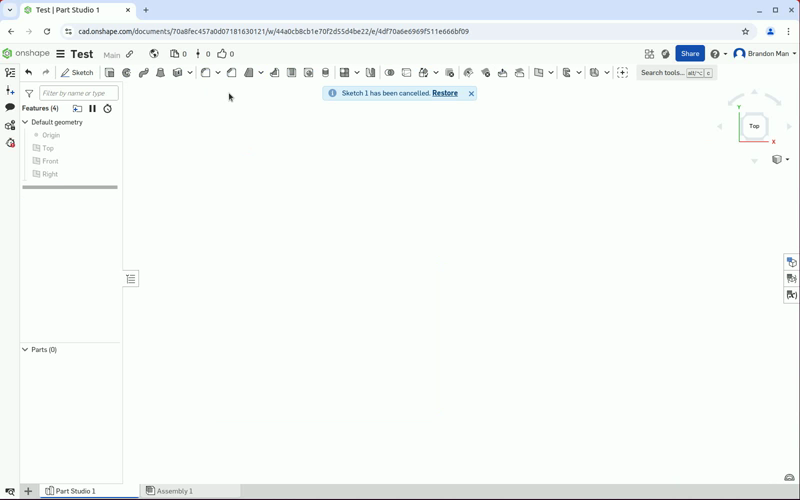
mouse_move(73, 352)
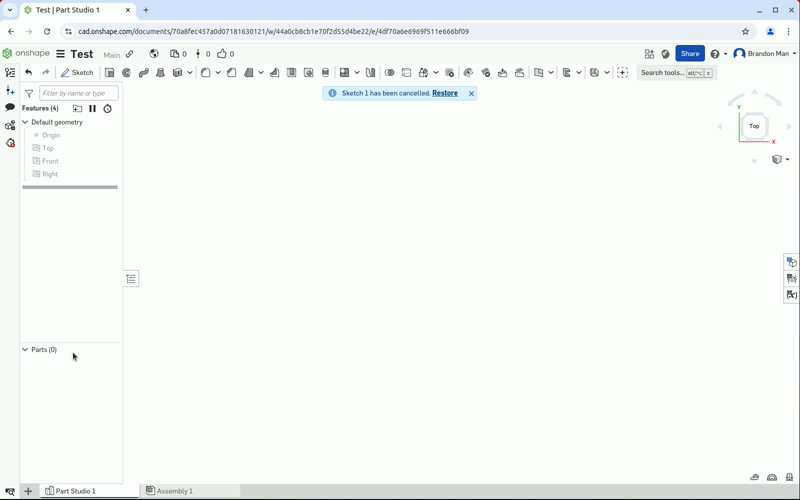
key(y)
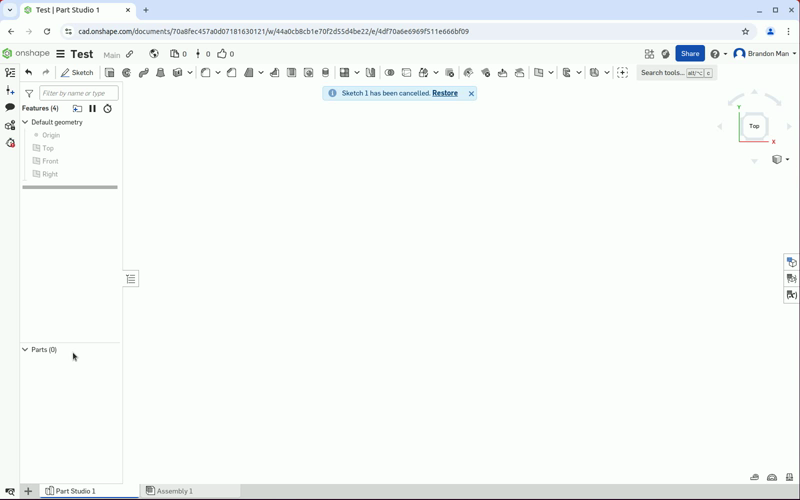
key(shift+p)
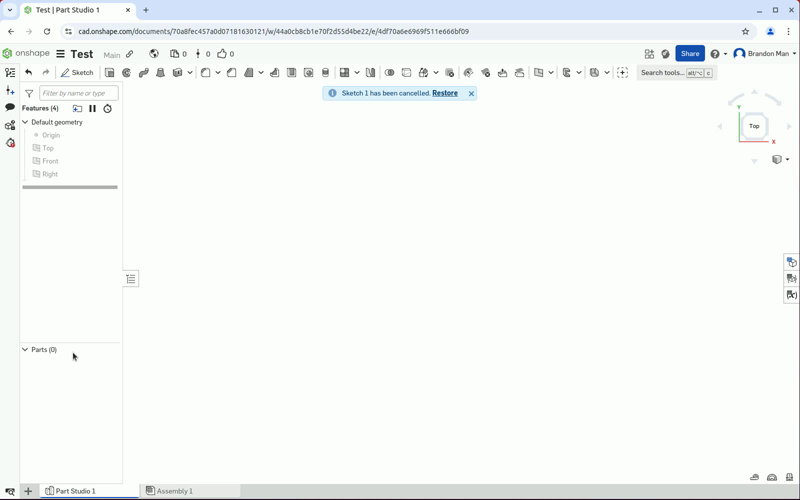
key(space)
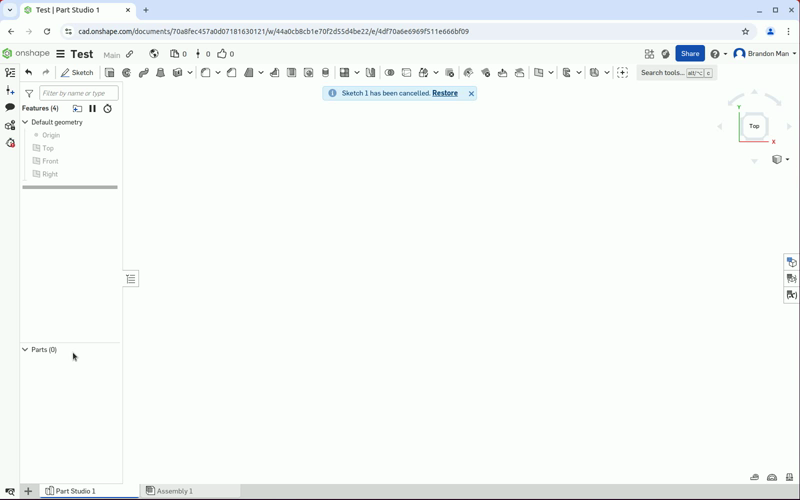
key_down(shift)
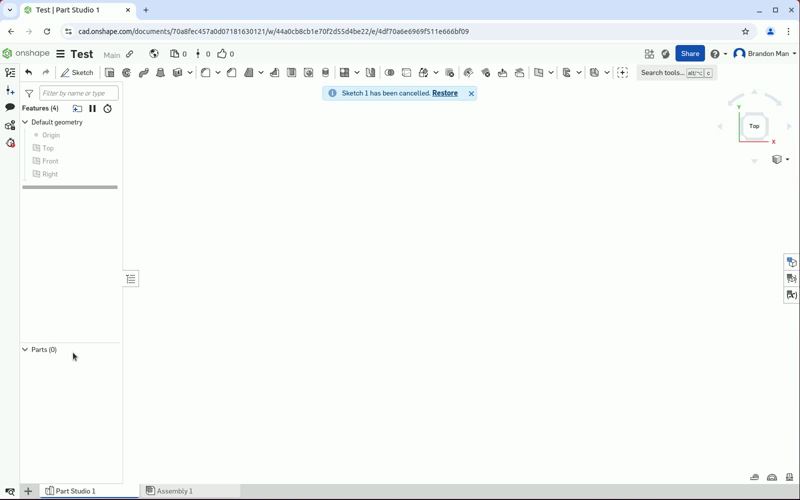
key(up)
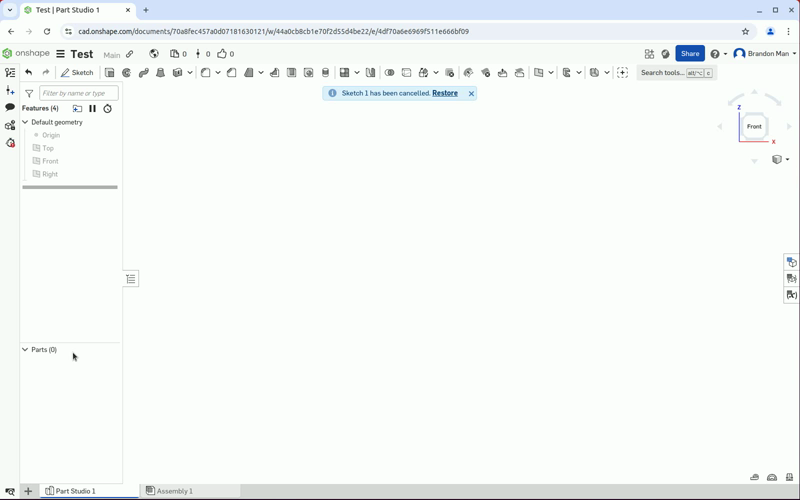
key_up(shift)
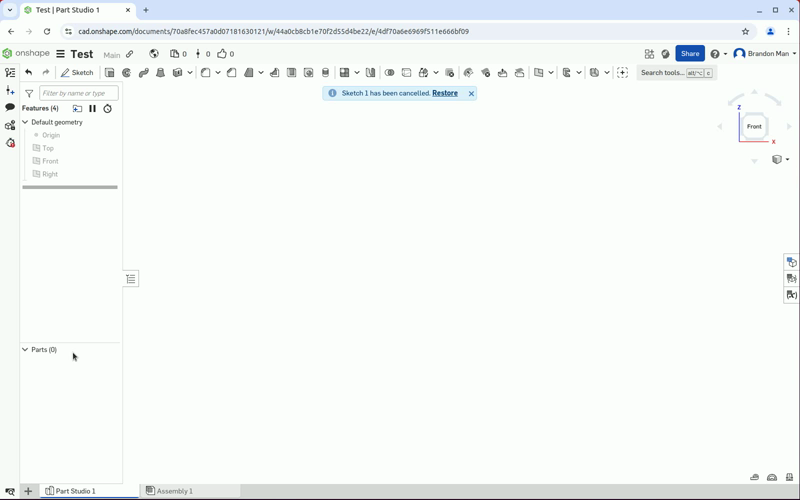
mouse_move(73, 352)
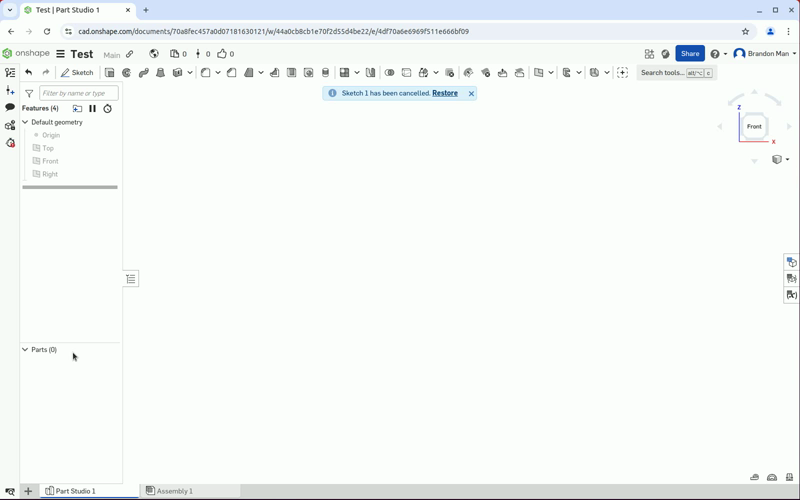
key(shift+y)
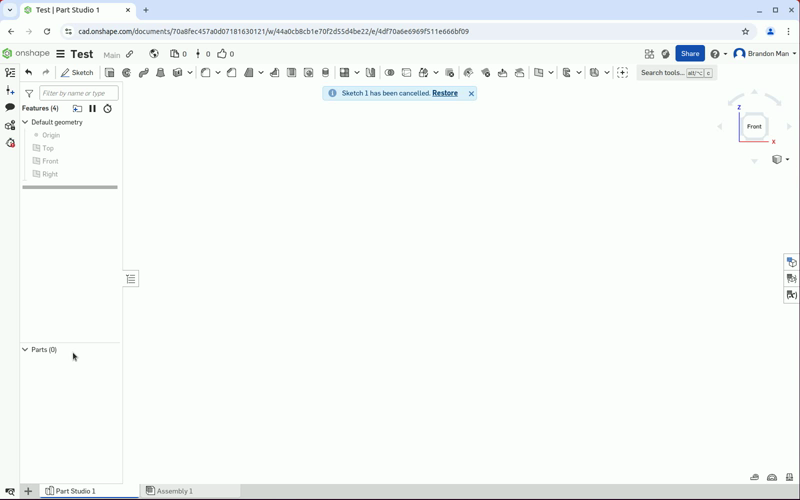
key(shift+s)
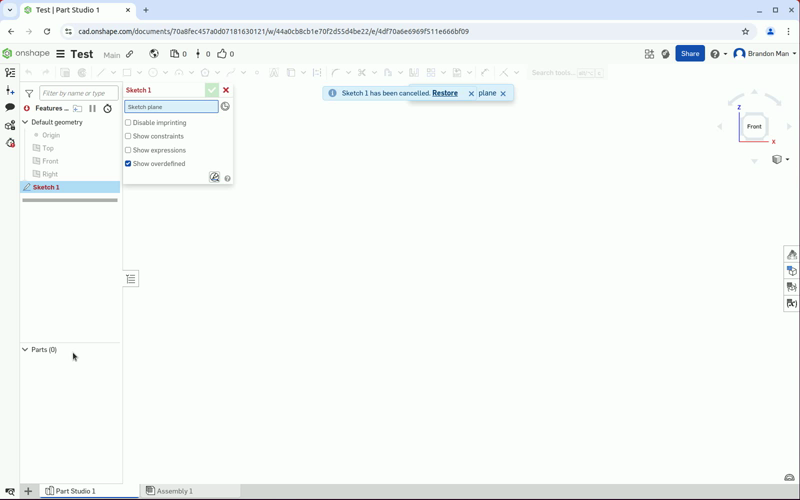
mouse_move(73, 163)
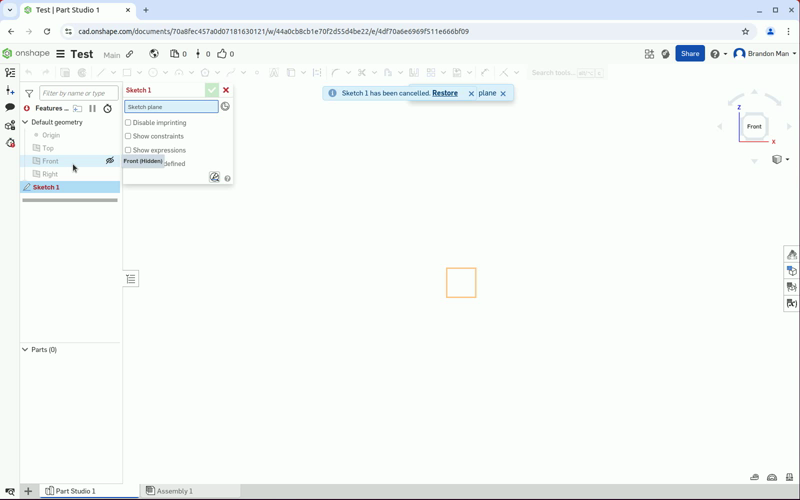
click(73, 163)
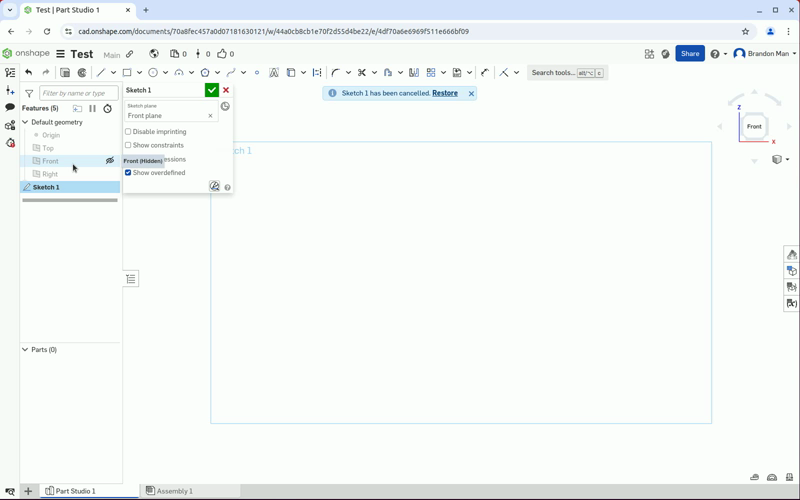
mouse_move(73, 352)
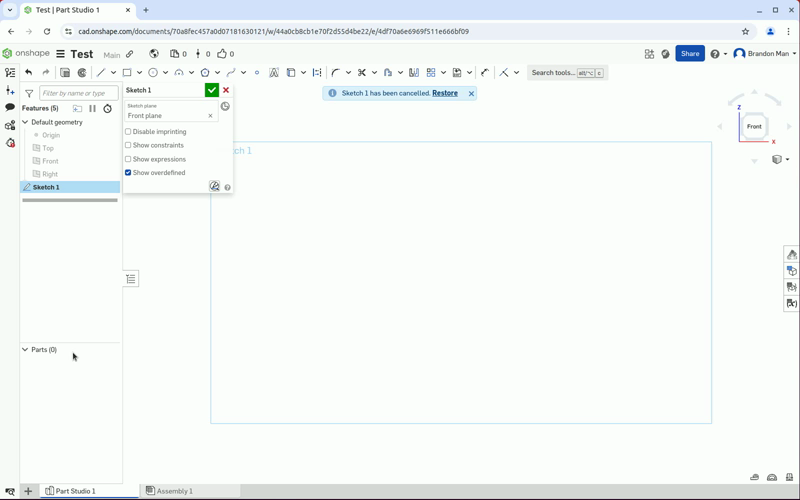
key(y)
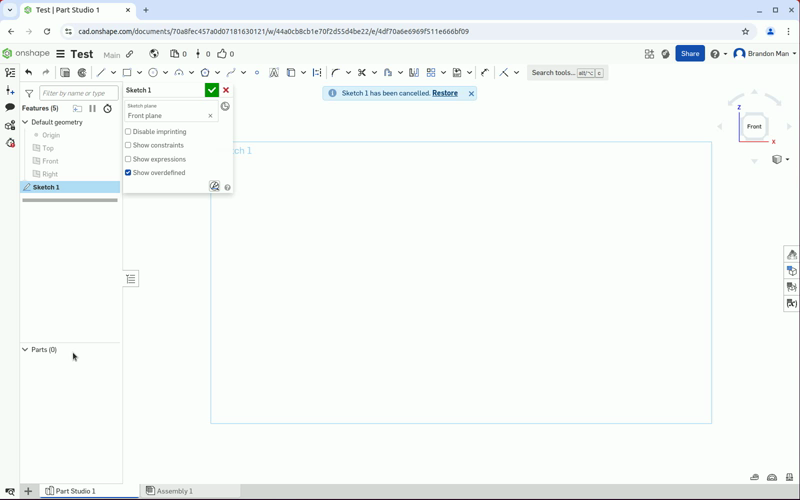
key(l)
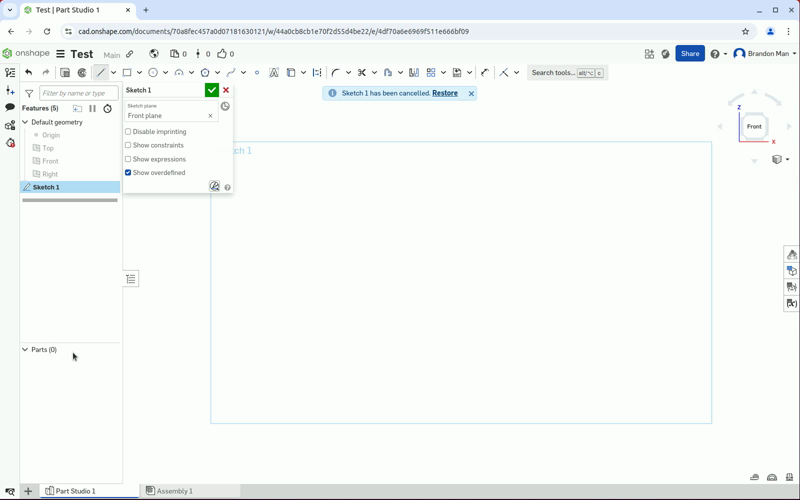
key_down(shift)
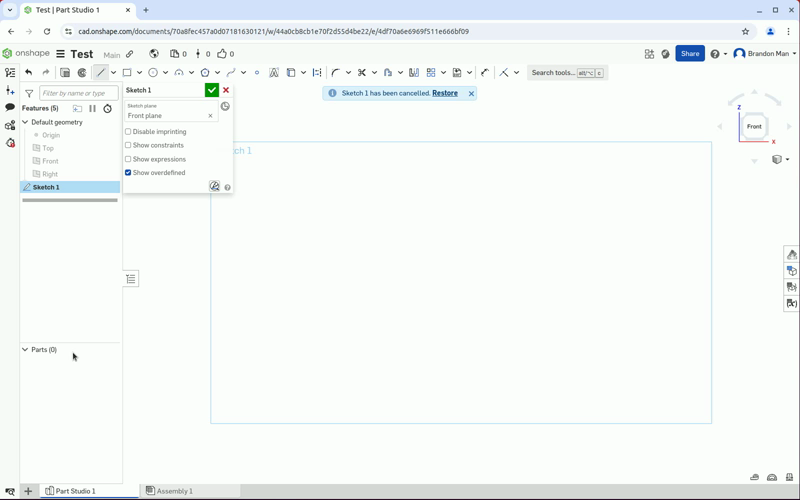
mouse_move(446, 264)
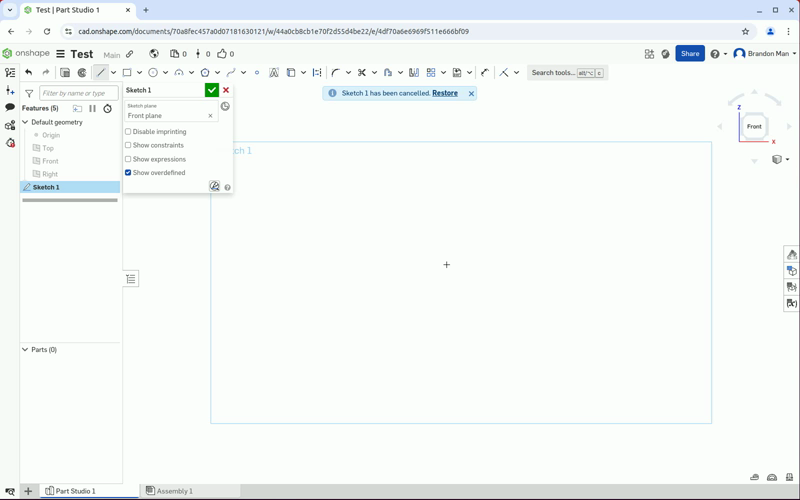
click(446, 264)
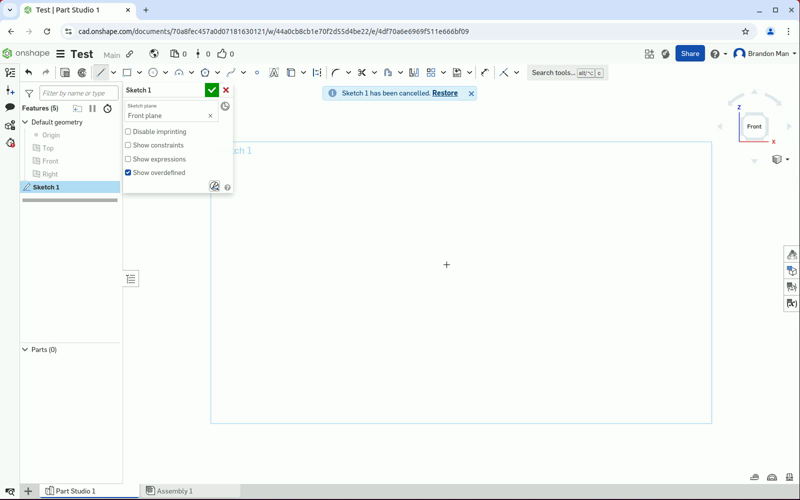
key_up(shift)
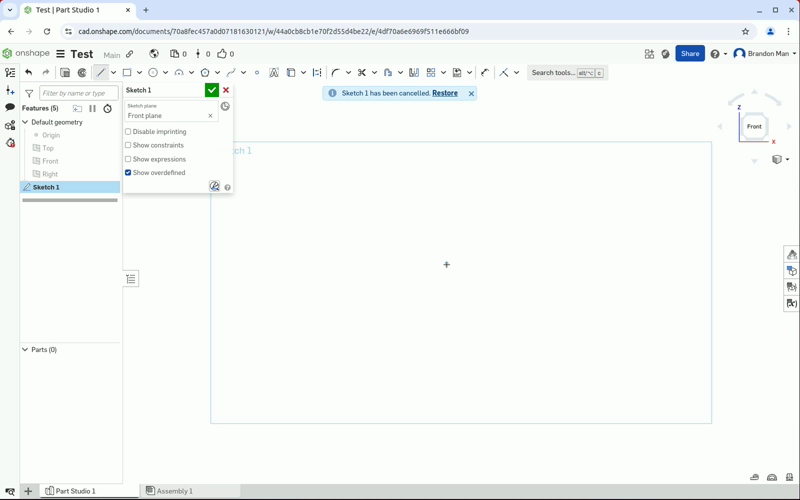
key_down(shift)
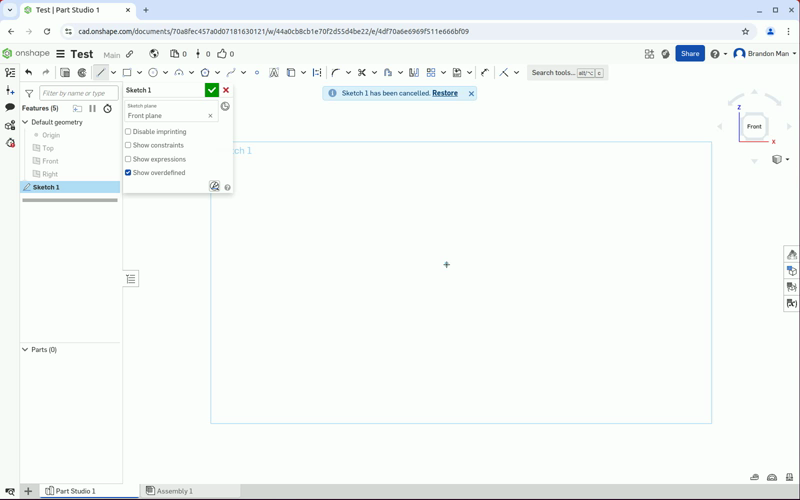
mouse_move(476, 264)
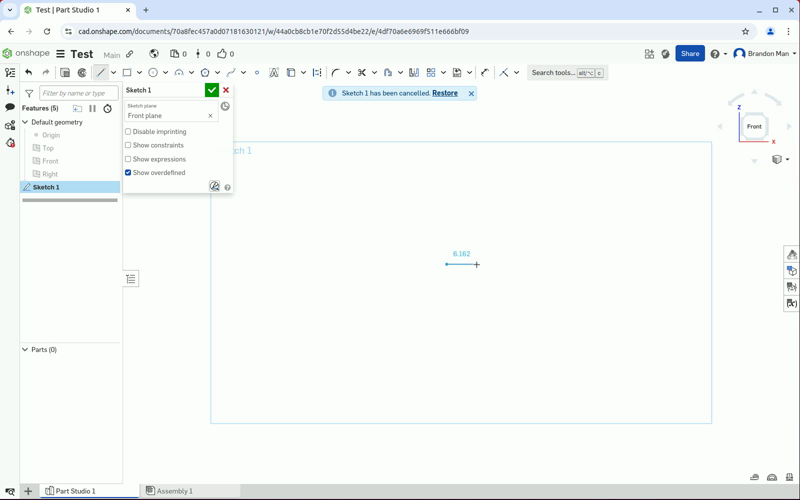
mouse_move(461, 264)
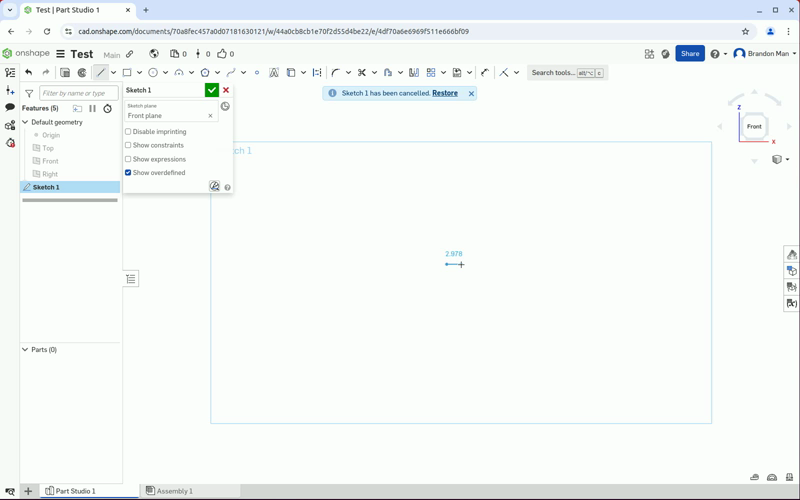
click(461, 264)
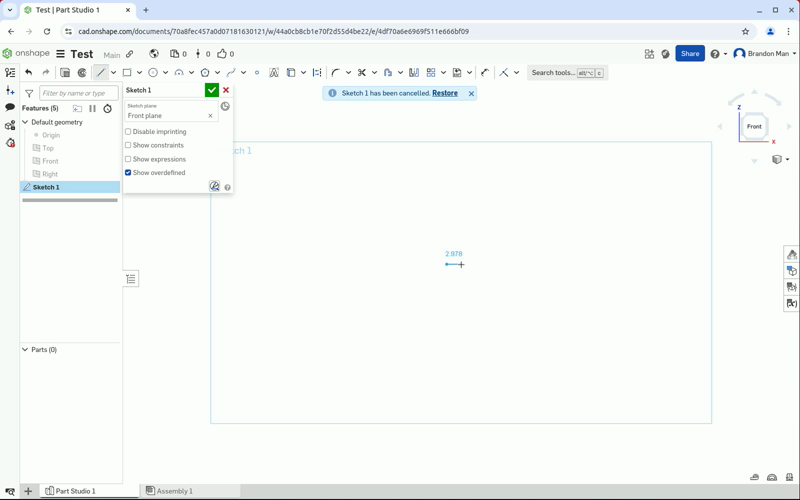
key_up(shift)
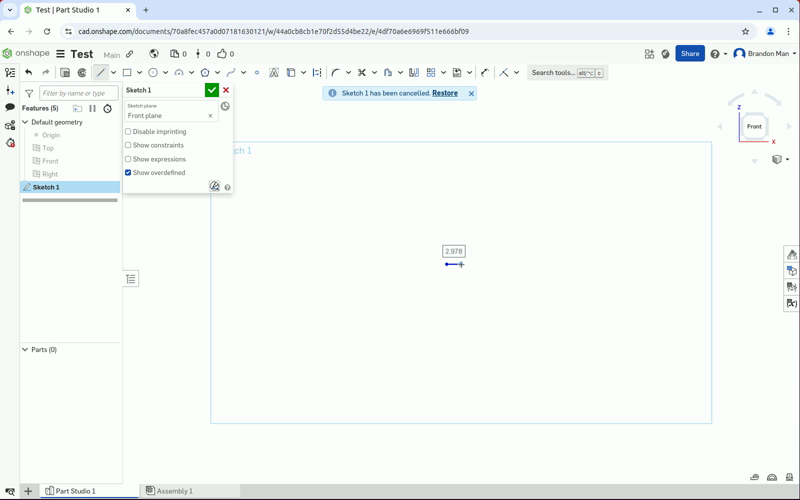
key_down(shift)
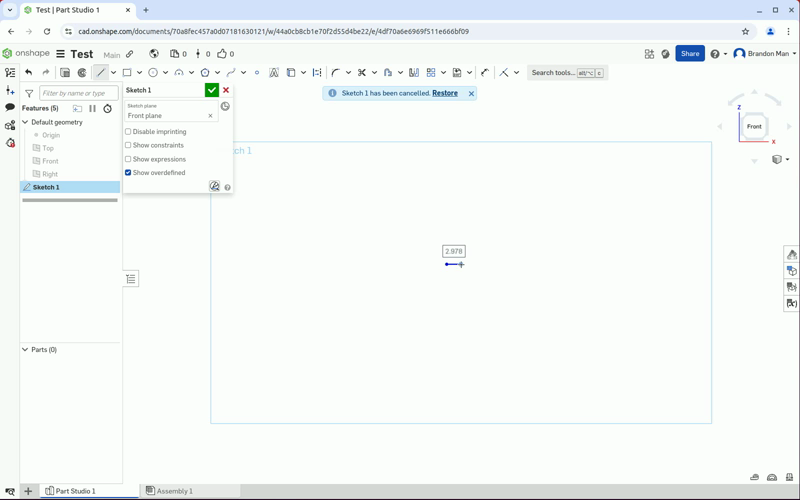
mouse_move(491, 264)
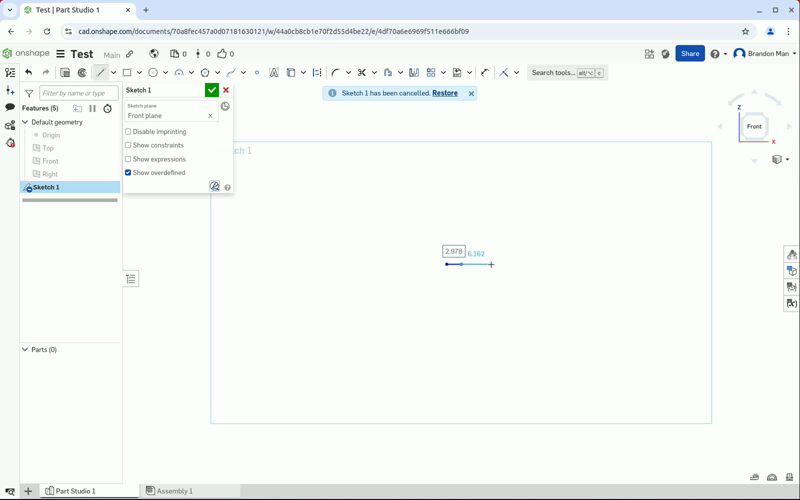
mouse_move(461, 244)
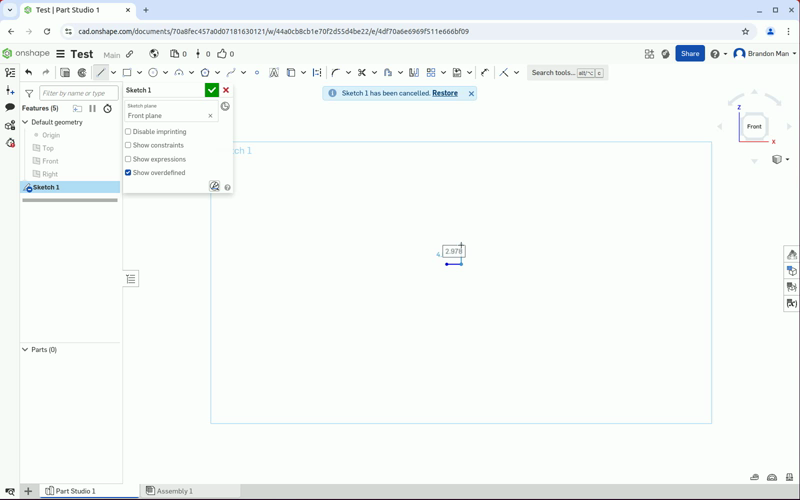
click(461, 244)
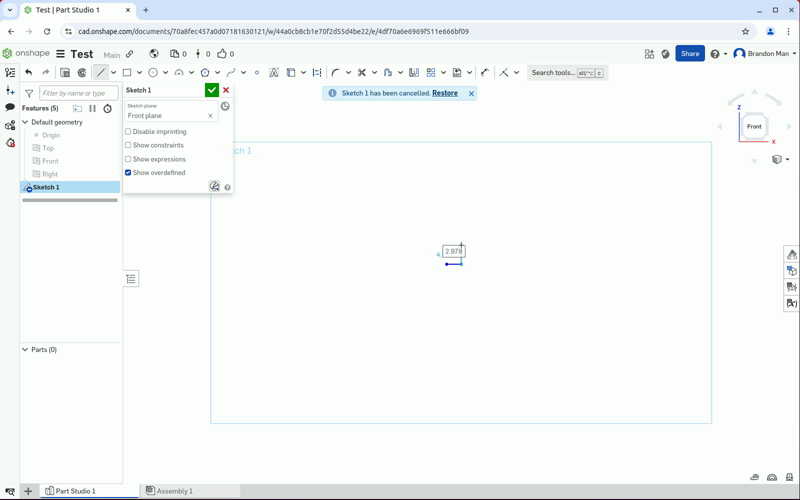
key_up(shift)
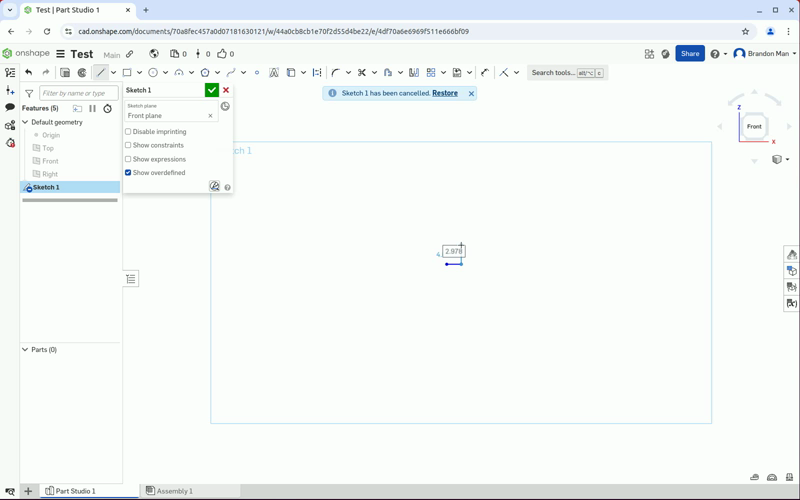
key_down(shift)
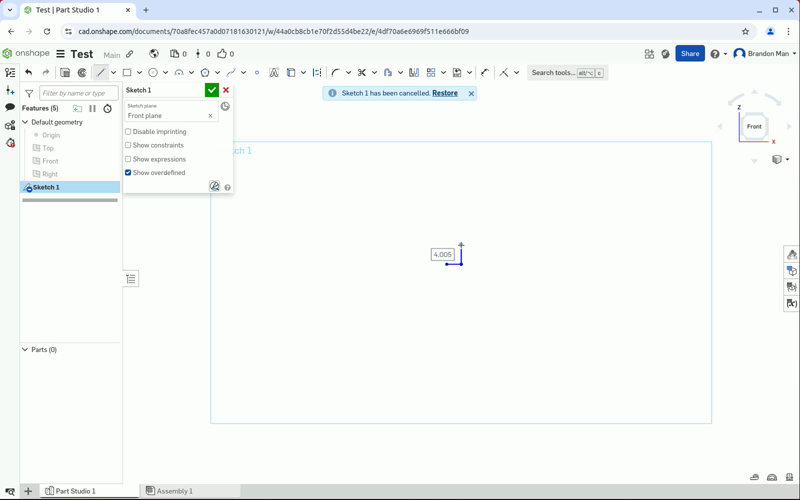
mouse_move(491, 244)
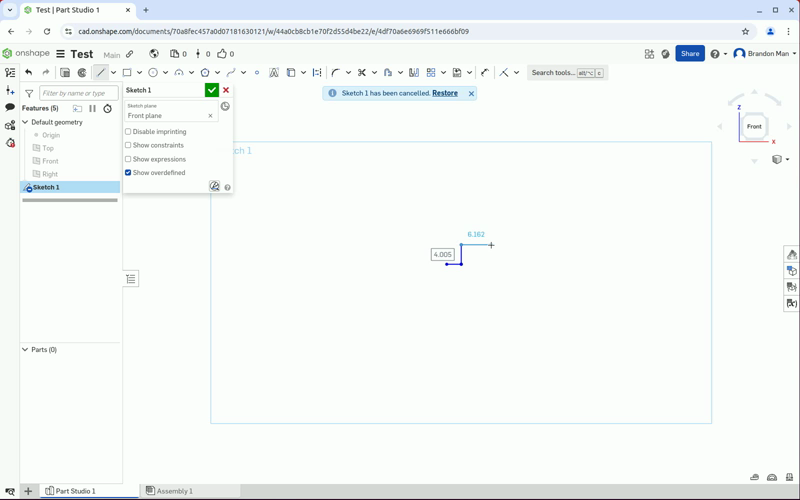
mouse_move(446, 244)
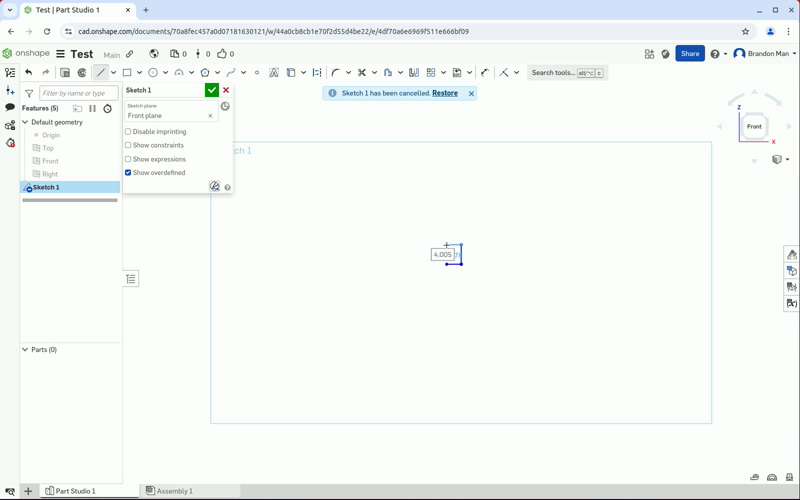
click(446, 244)
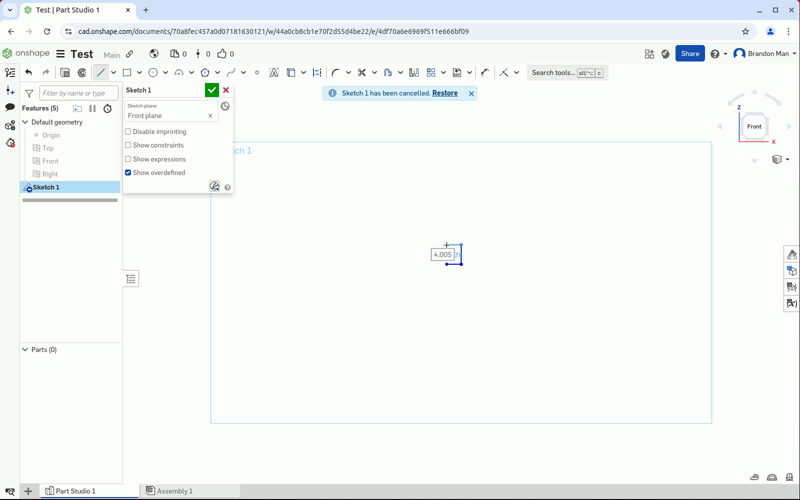
key_up(shift)
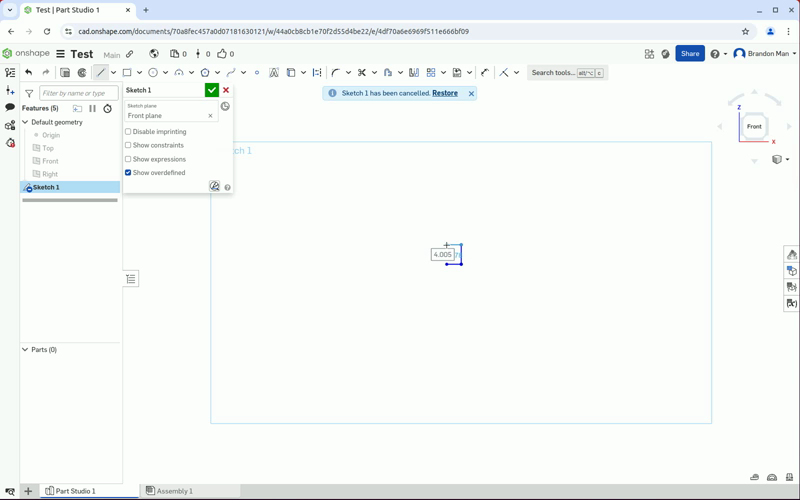
mouse_move(476, 244)
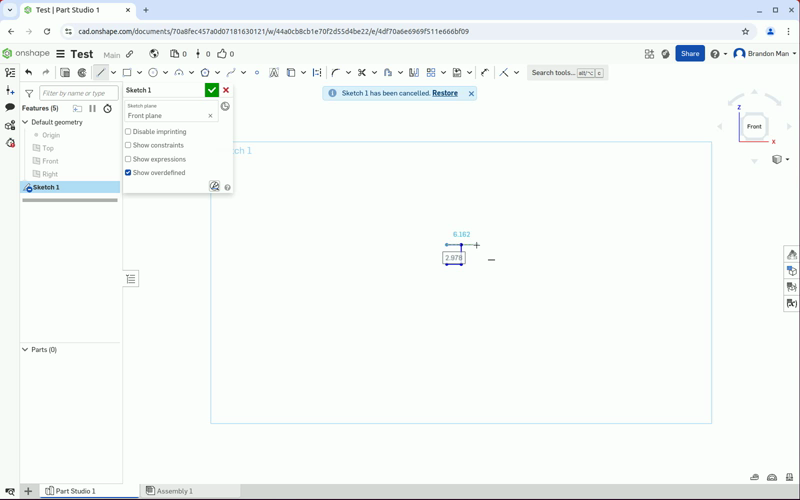
key_down(shift)
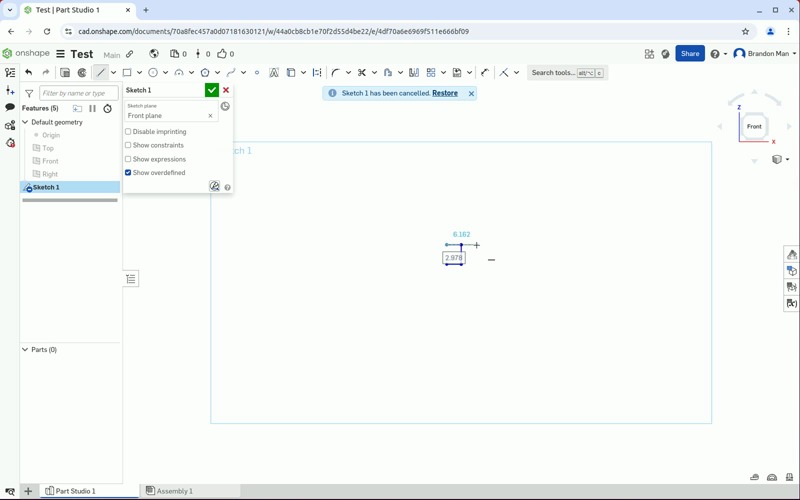
mouse_move(446, 264)
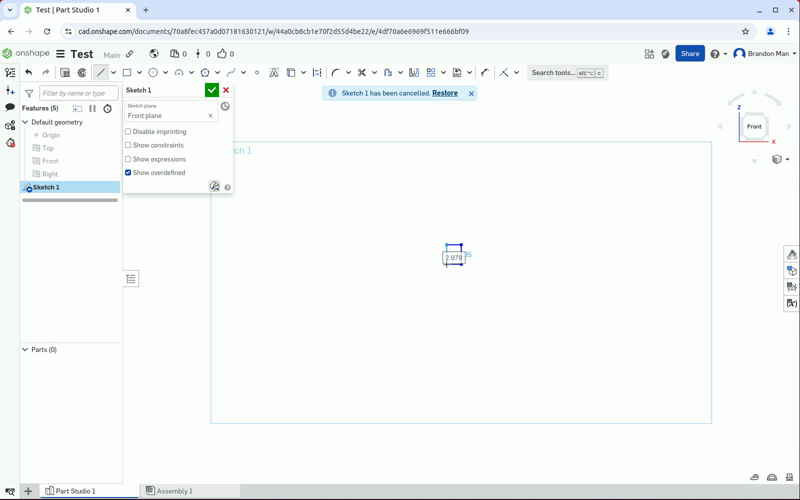
key_up(shift)
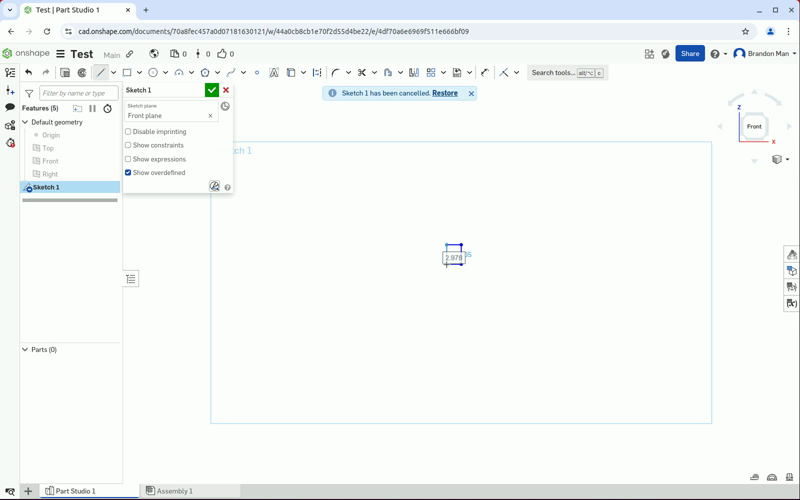
click(446, 264)
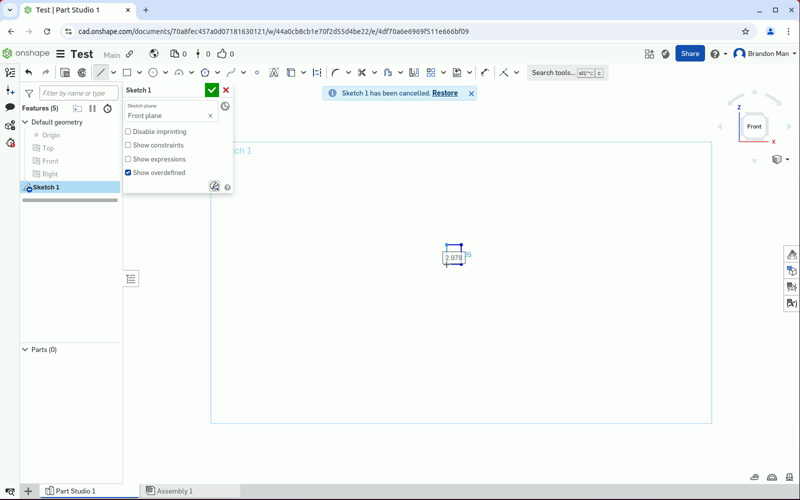
key(esc)
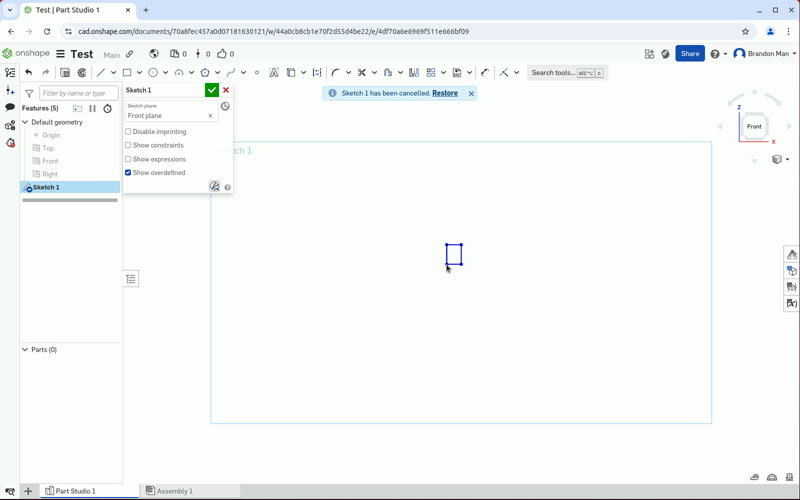
mouse_move(449, 254)
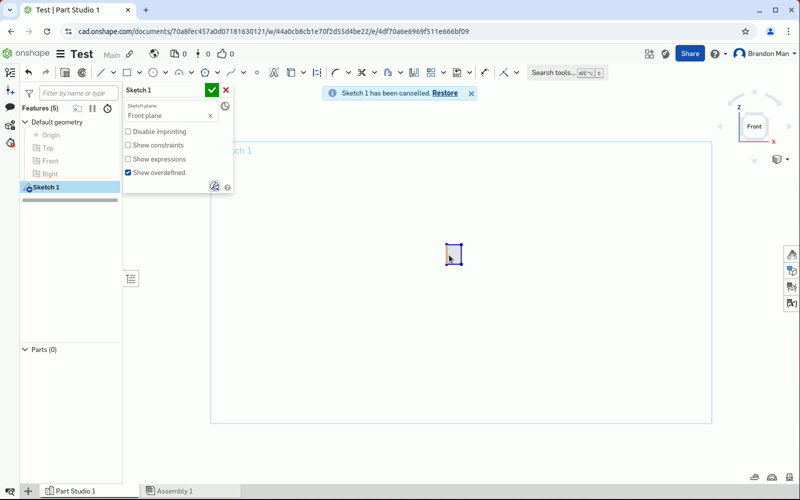
scroll(6)
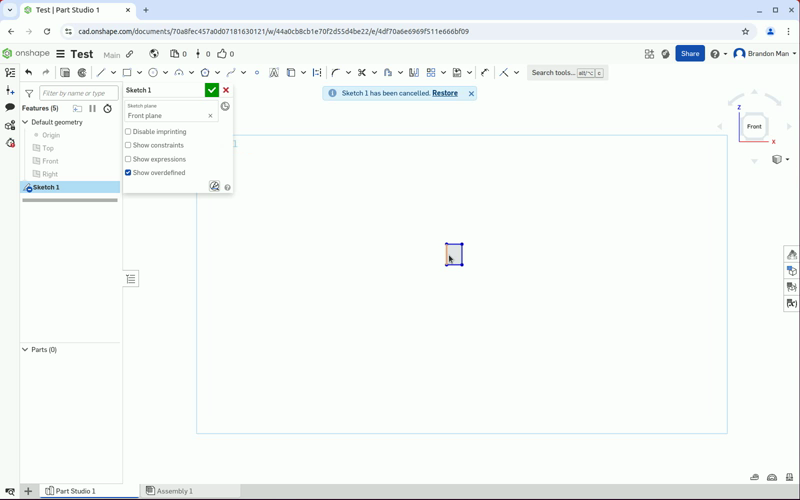
scroll(6)
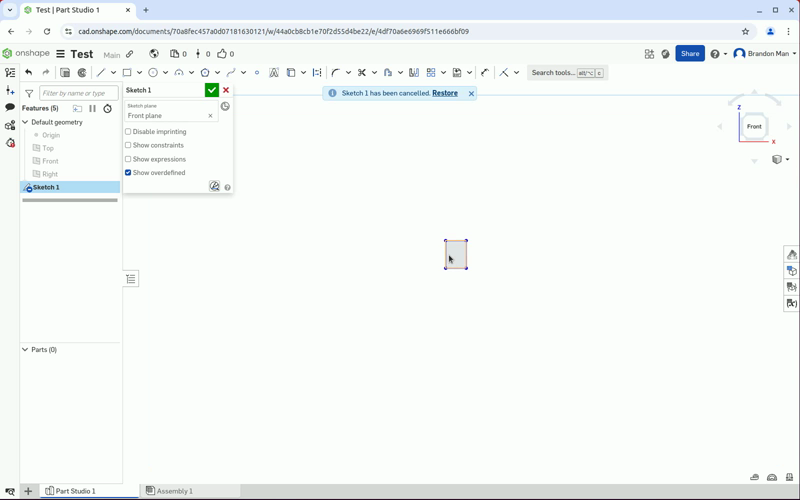
scroll(6)
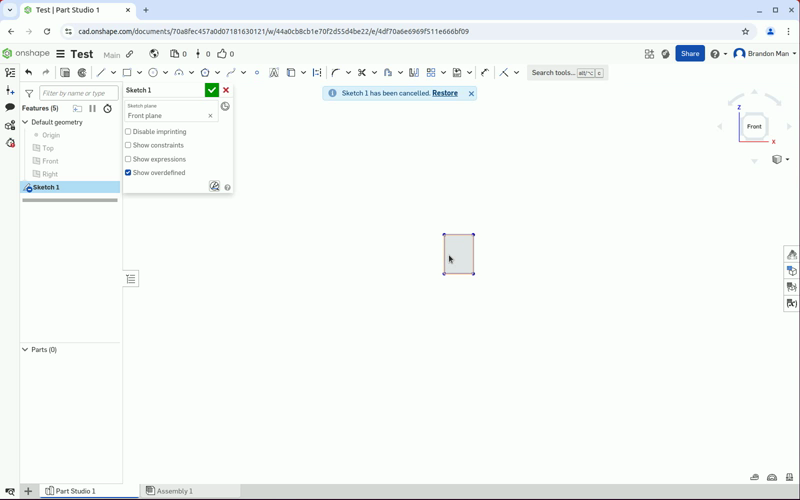
scroll(6)
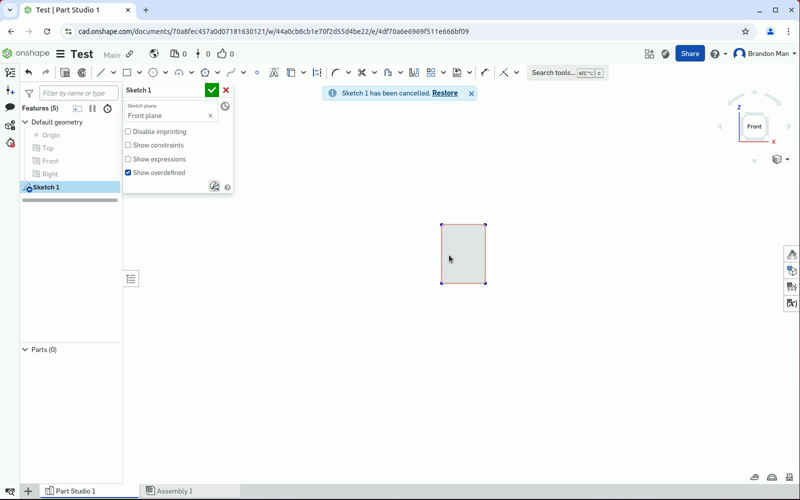
scroll(6)
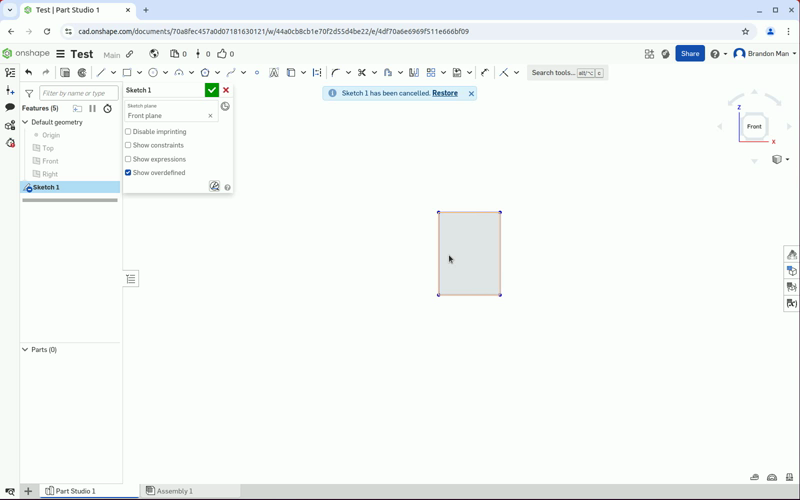
scroll(6)
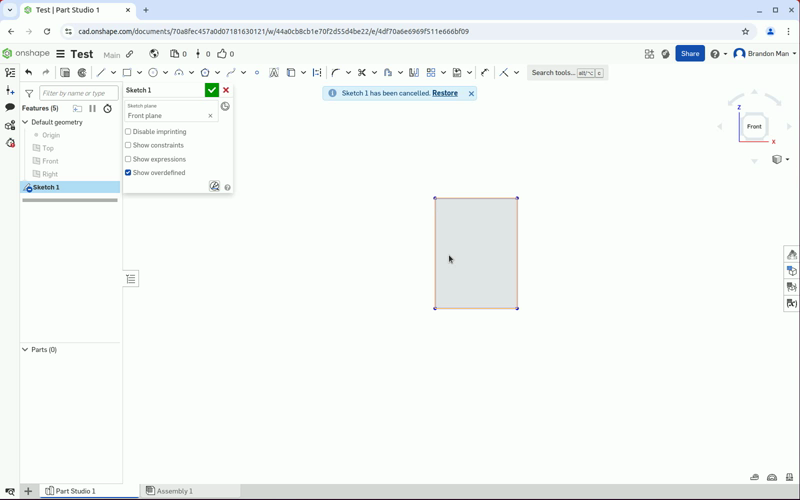
scroll(6)
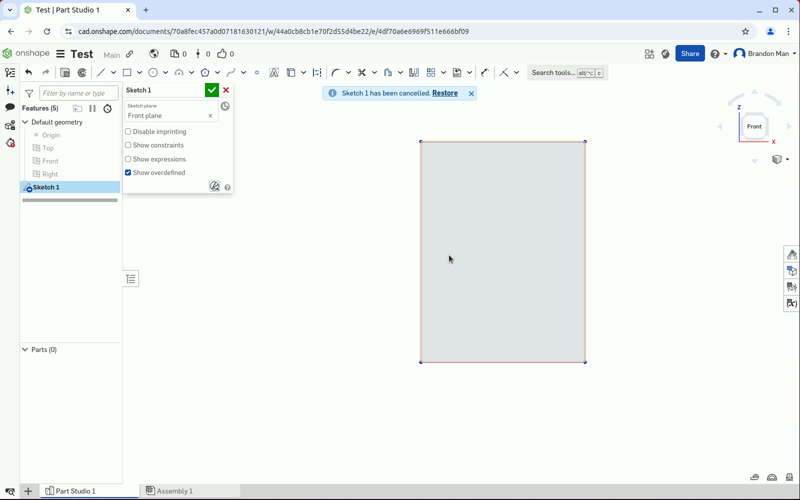
click(449, 254)
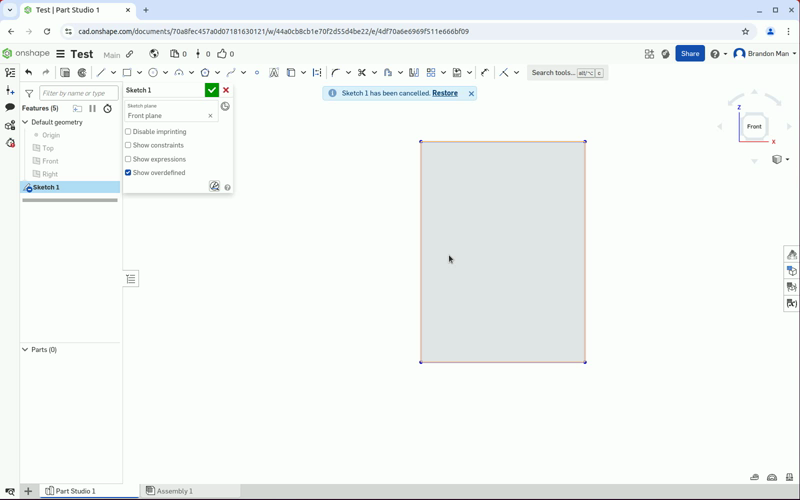
scroll(-6)
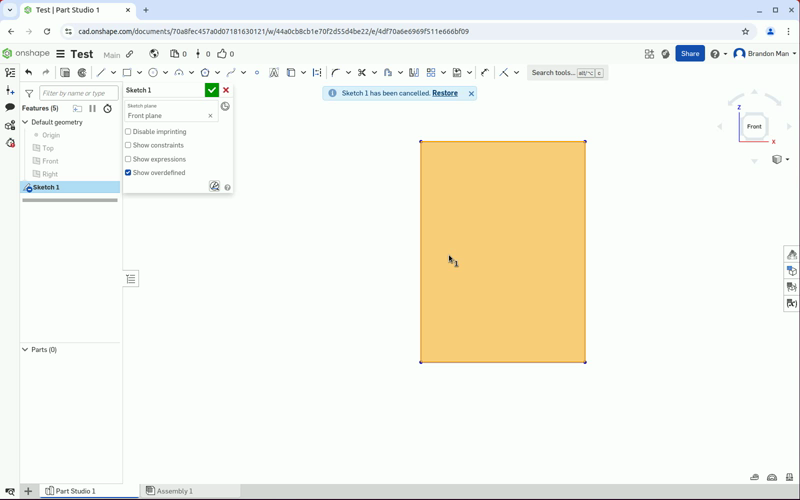
scroll(-6)
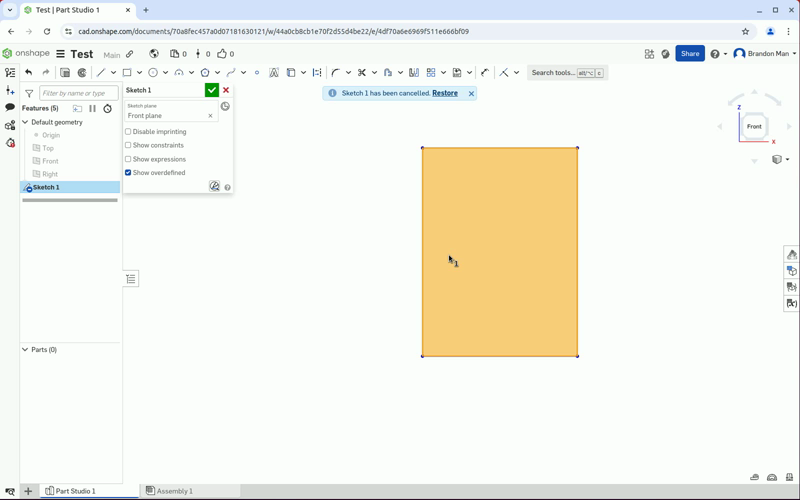
scroll(-6)
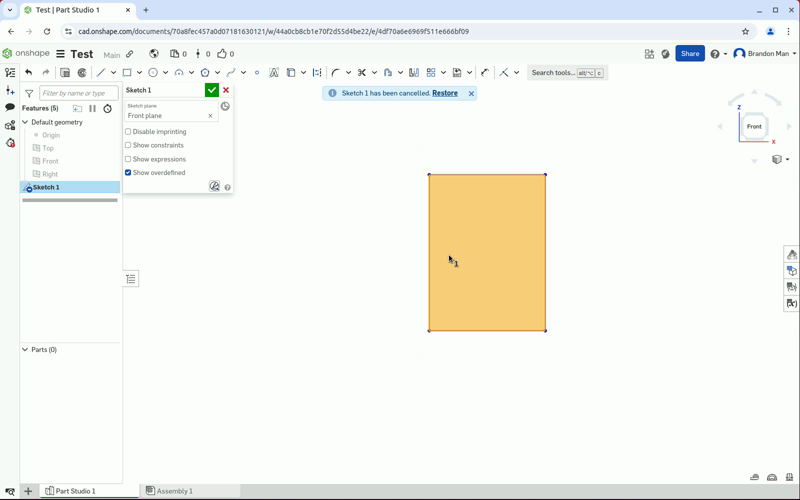
scroll(-6)
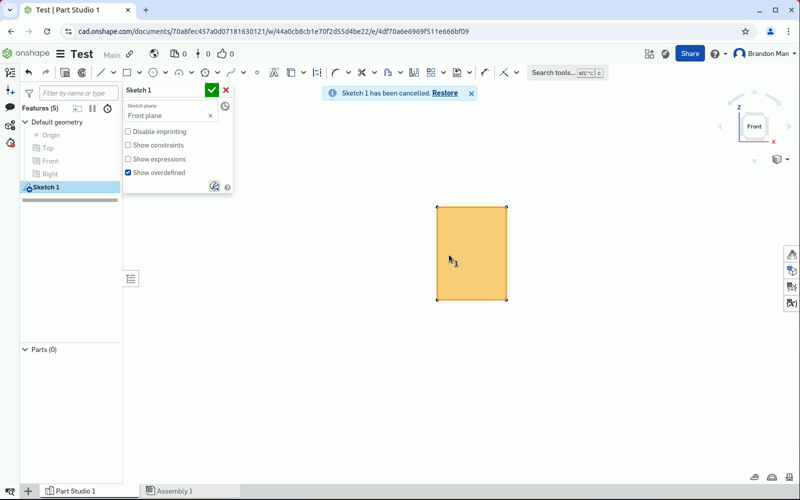
scroll(-6)
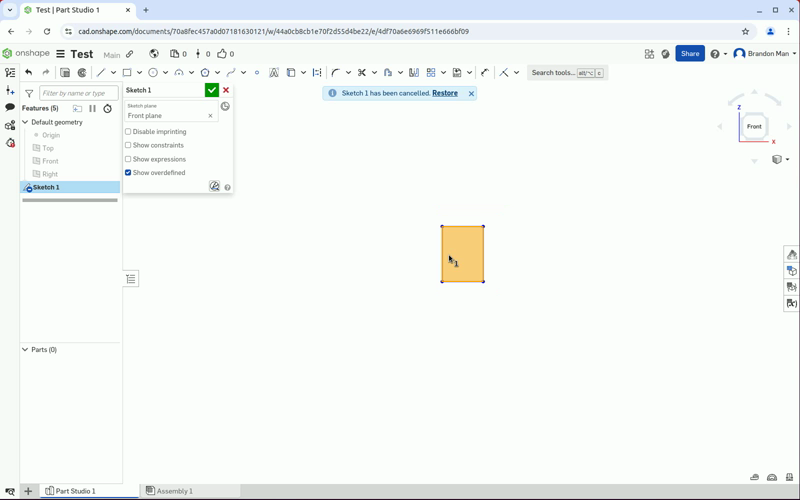
scroll(-6)
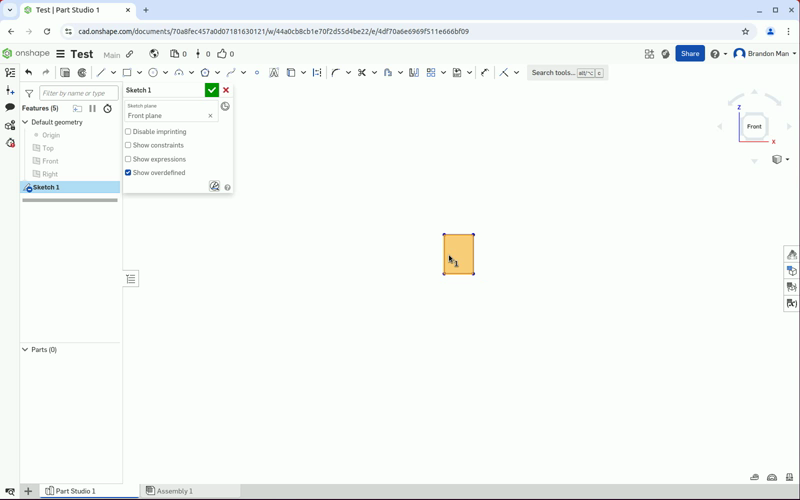
scroll(-6)
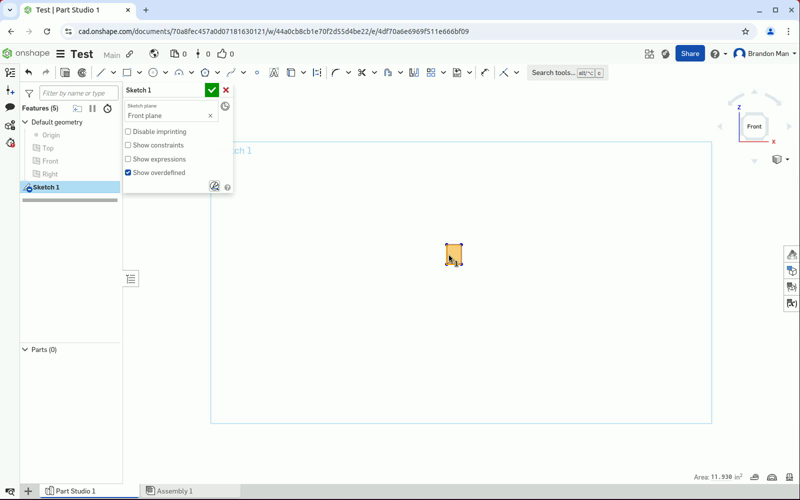
mouse_move(73, 352)
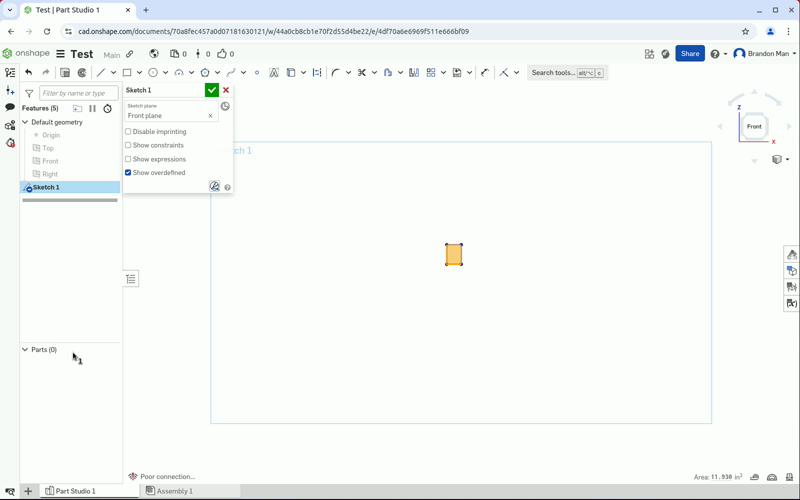
key(shift+y)
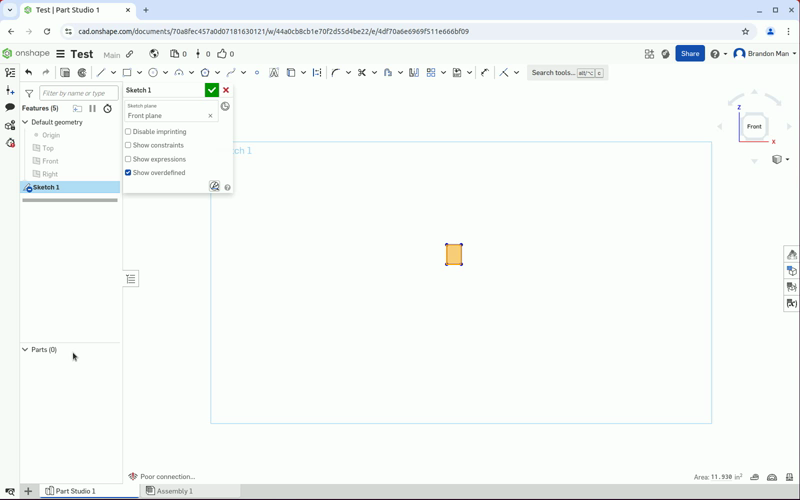
key(shift+e)
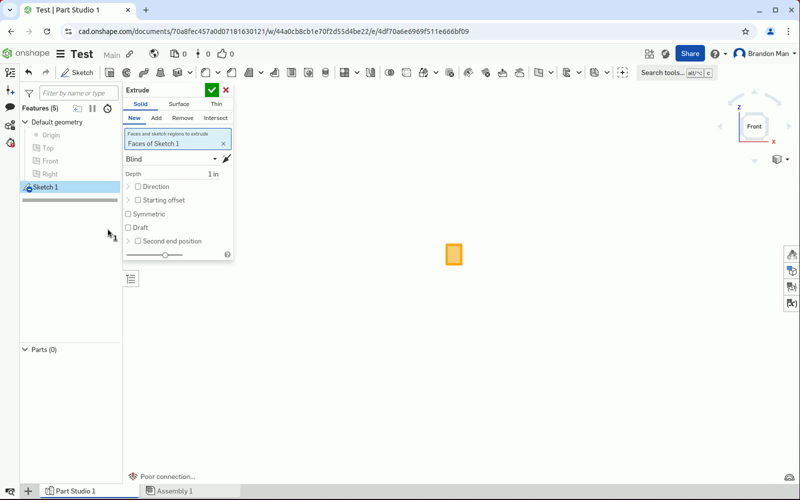
mouse_move(143, 106)
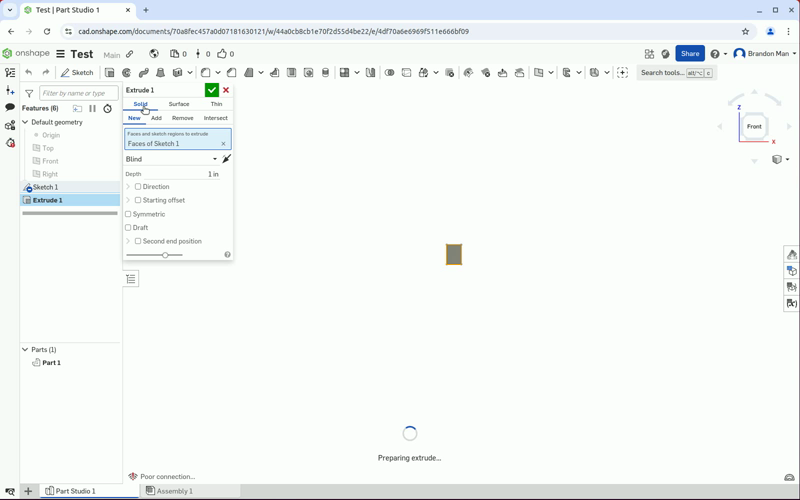
click(143, 106)
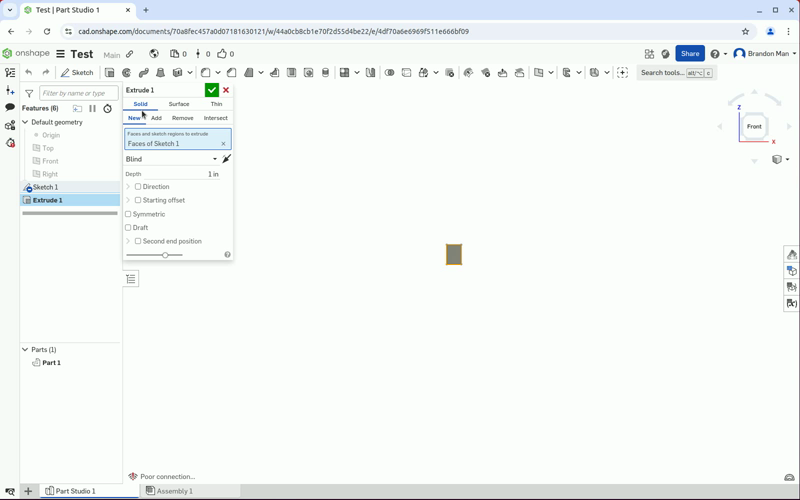
mouse_move(137, 120)
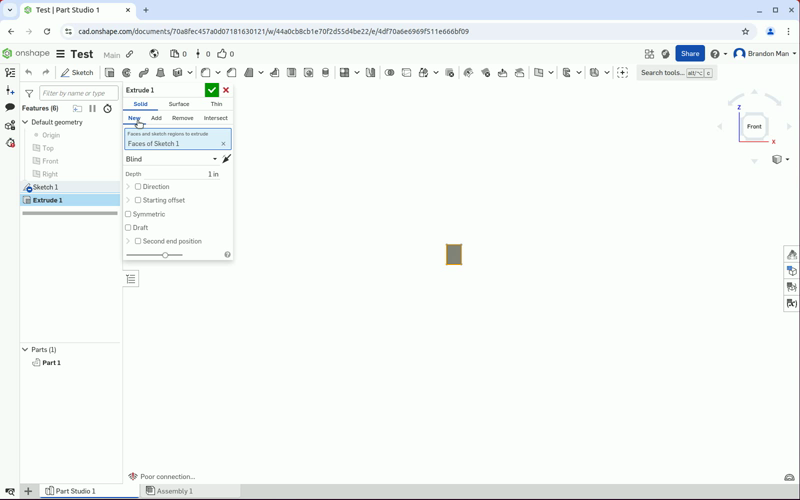
click(137, 120)
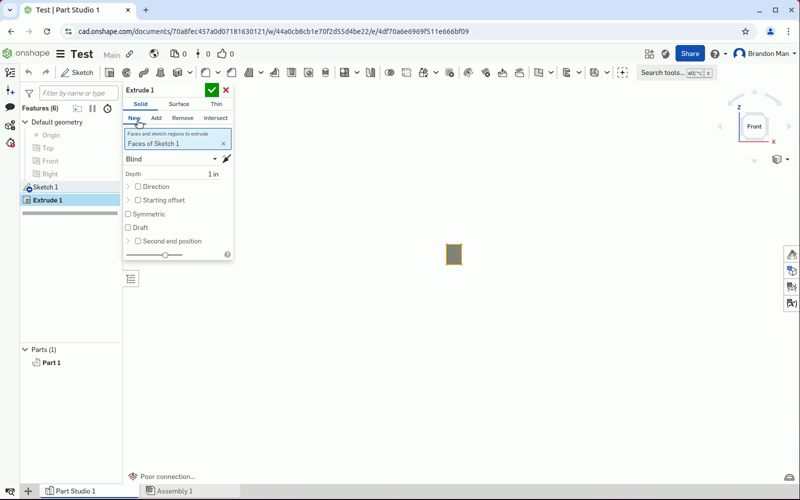
key(tab, 4)
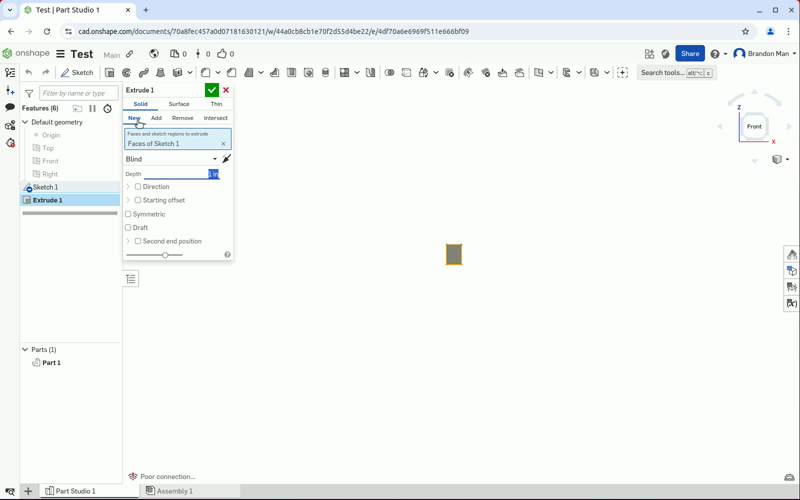
text(9.628)
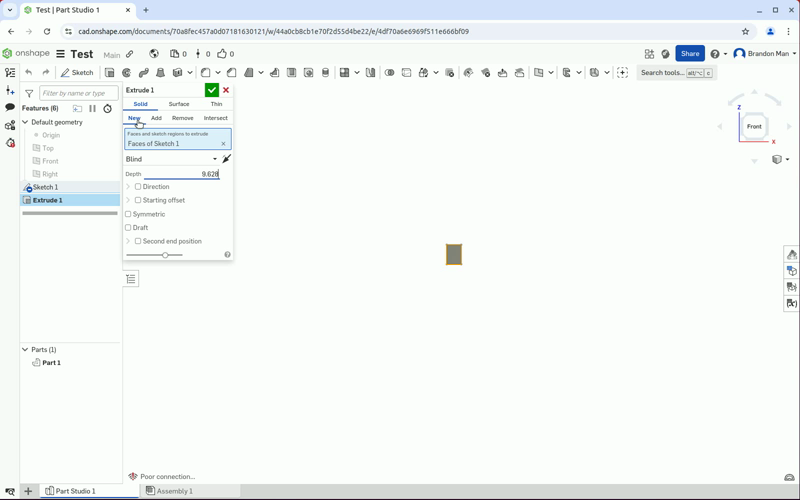
key(enter)
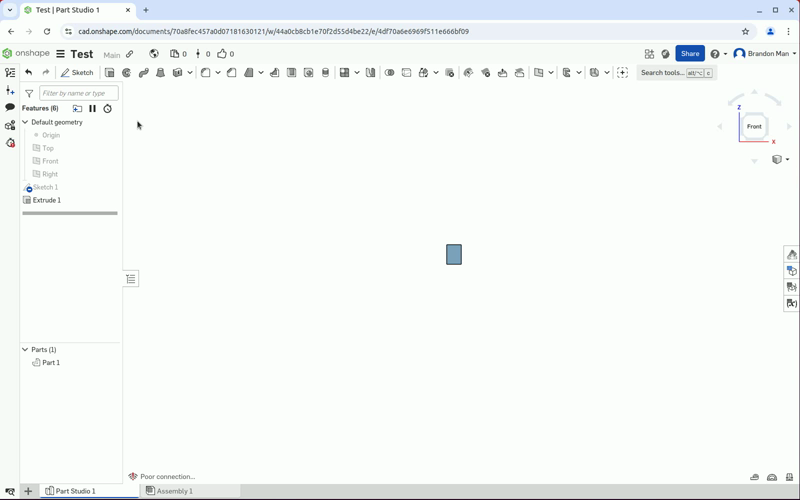
key(shift+h)
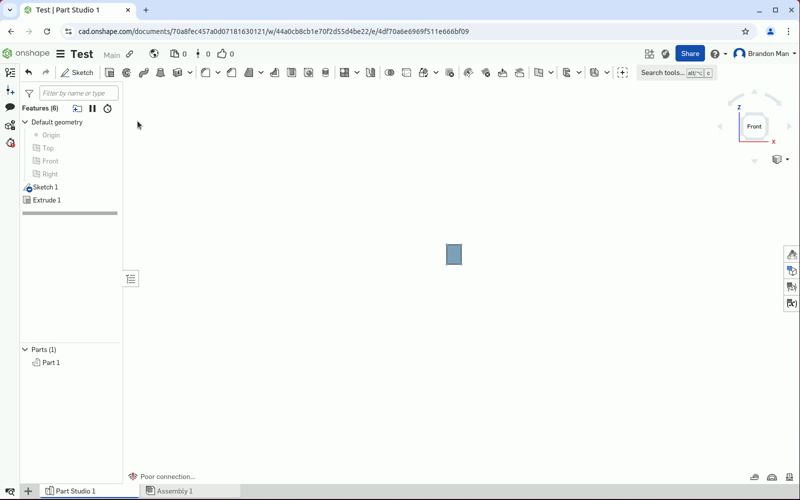
key(shift+h)
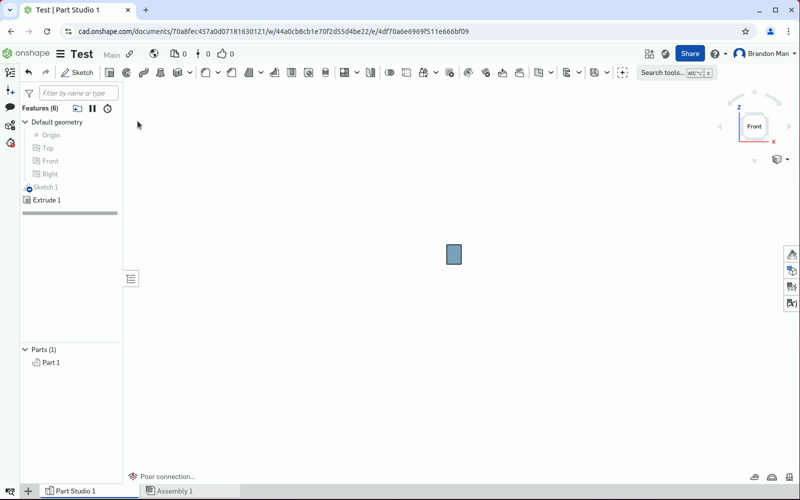
mouse_move(73, 189)
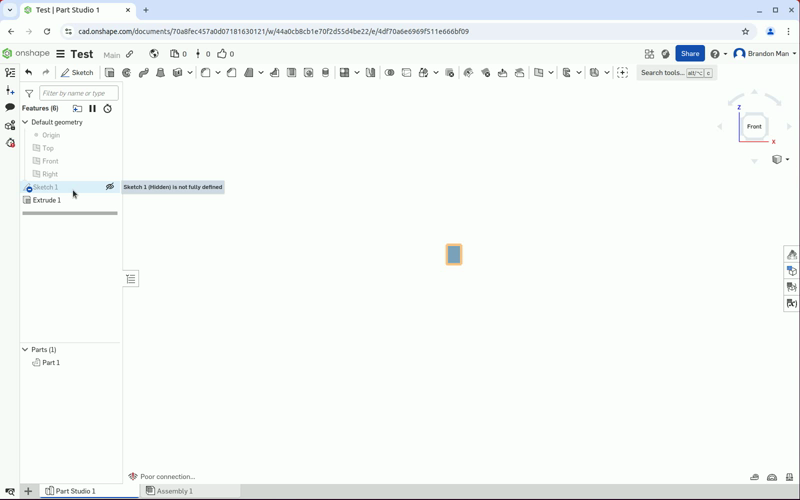
click(73, 189)
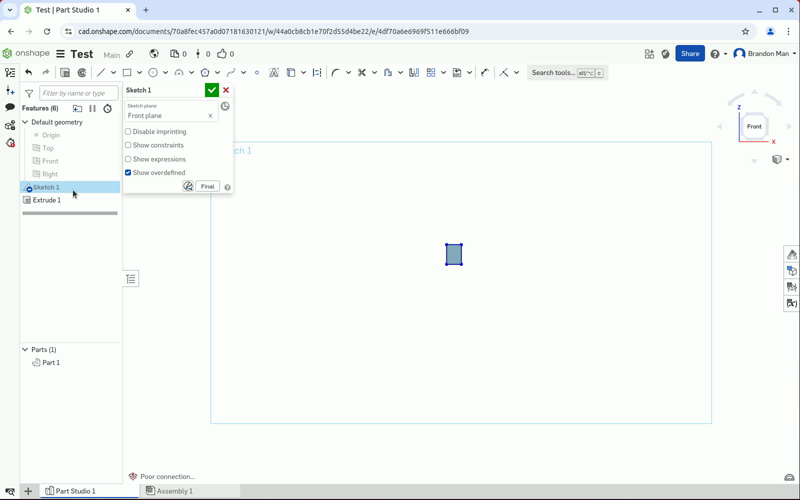
mouse_move(229, 92)
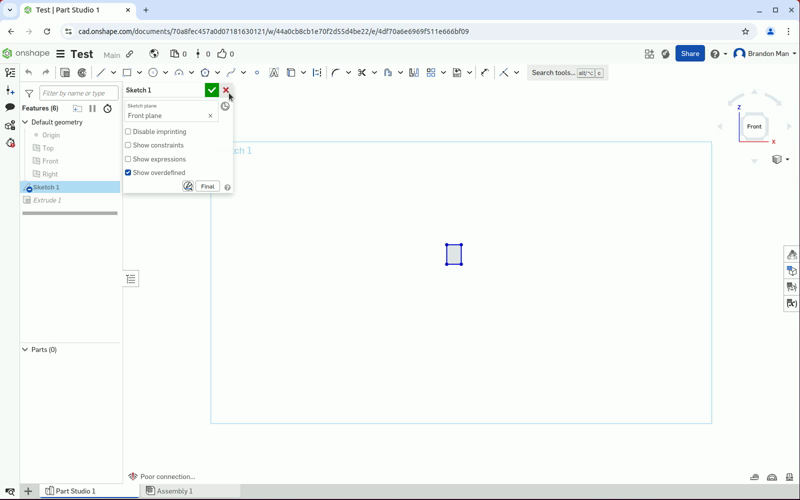
click(229, 92)
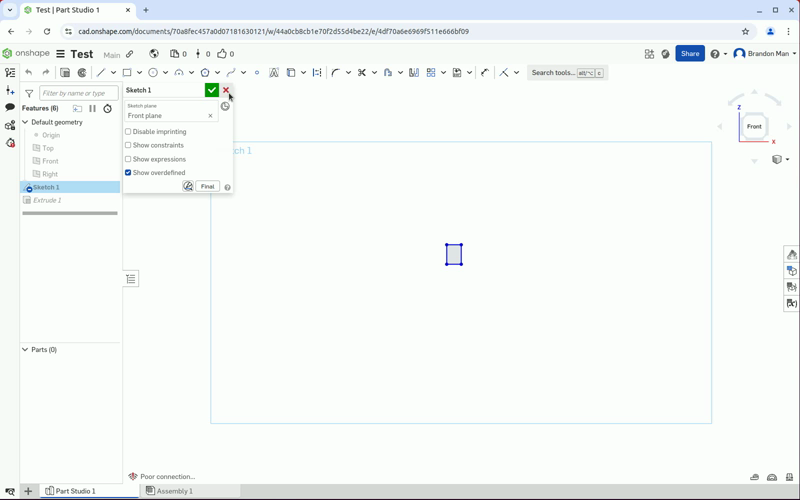
key(shift+s)
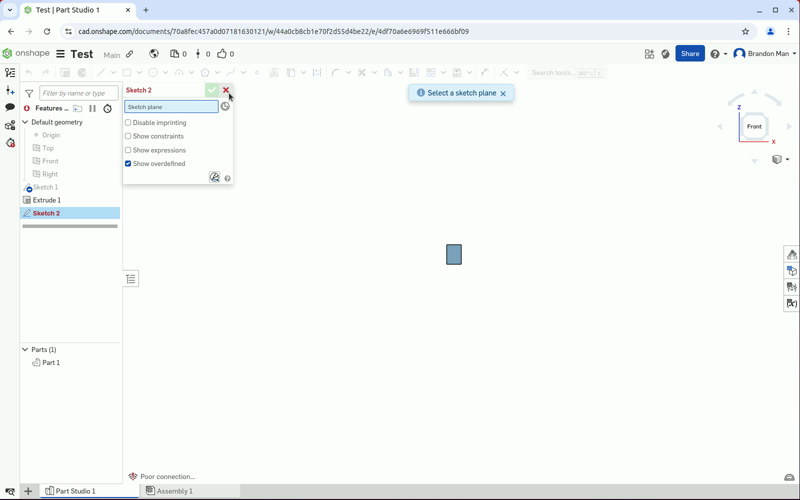
mouse_move(73, 163)
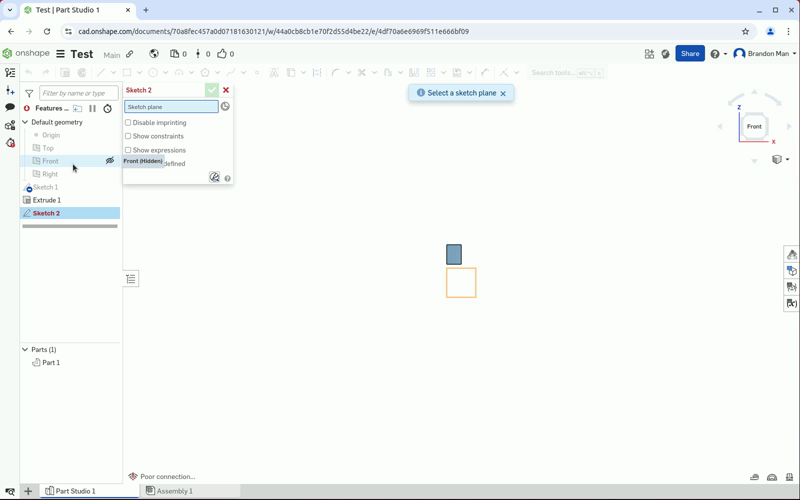
click(73, 163)
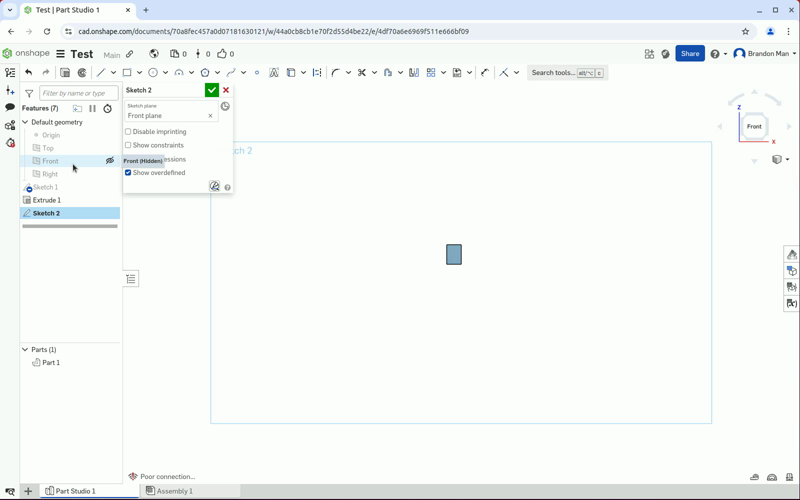
mouse_move(73, 352)
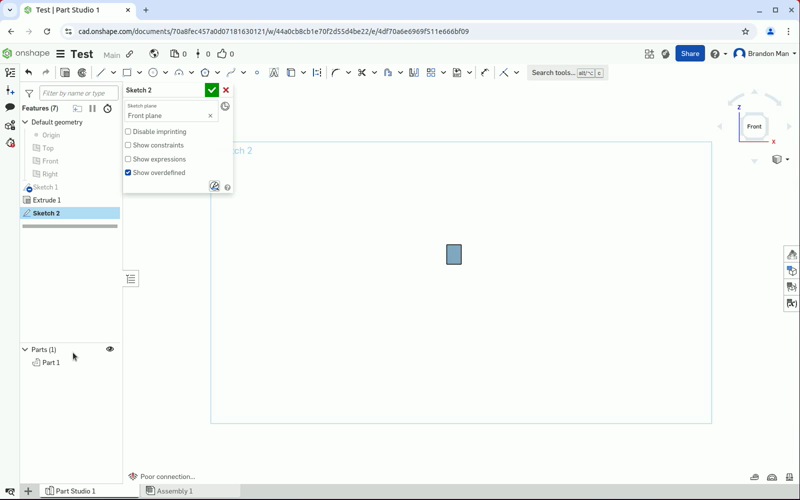
key(y)
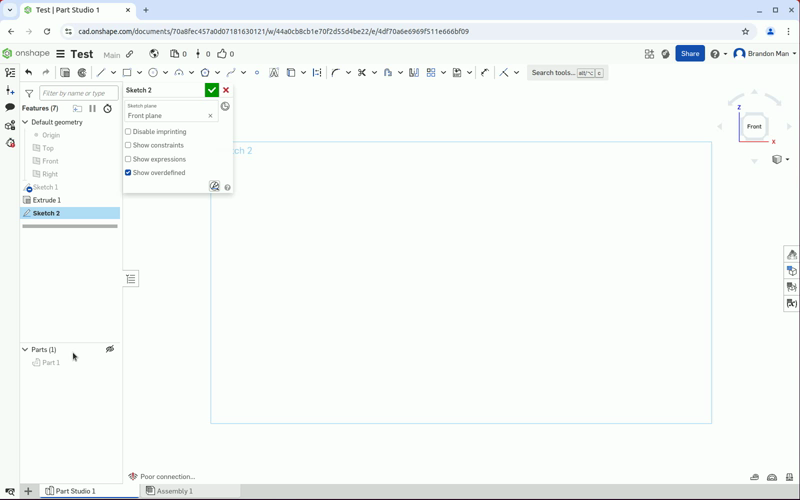
key(l)
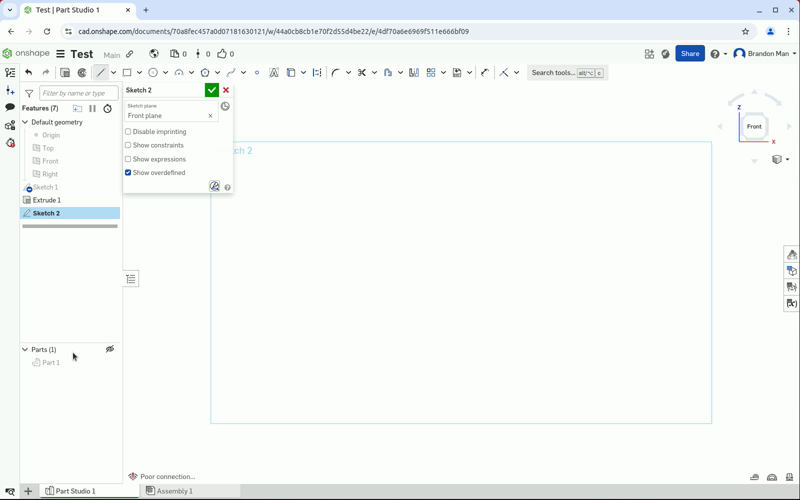
key_down(shift)
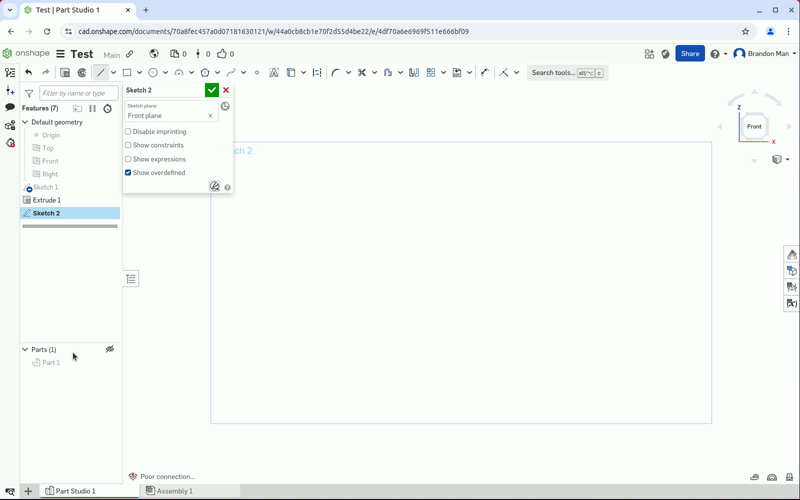
mouse_move(348, 252)
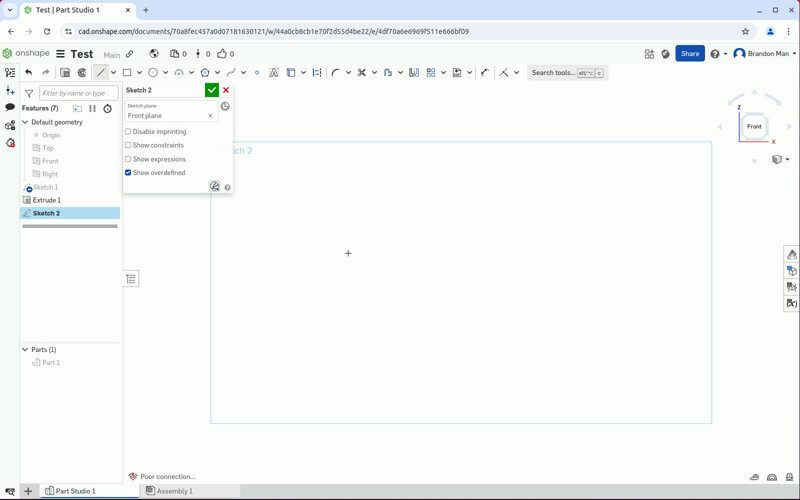
click(348, 252)
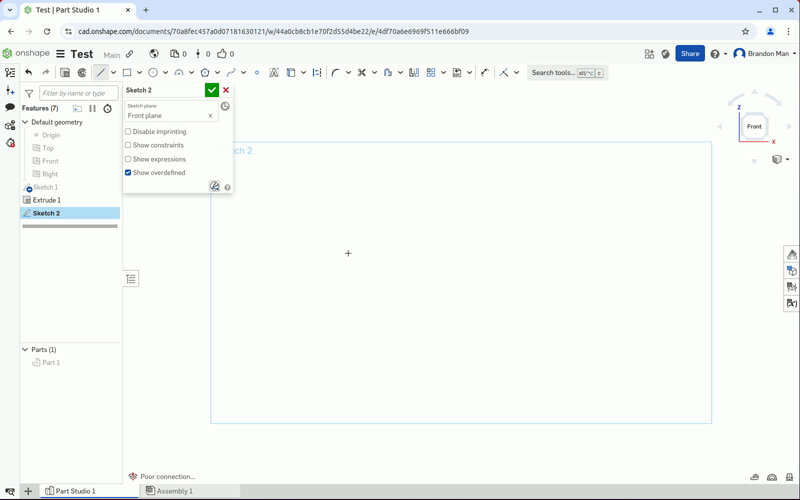
key_up(shift)
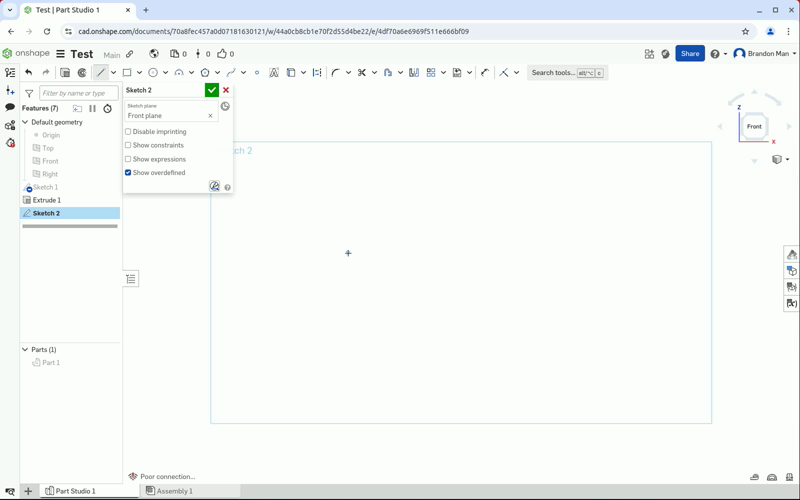
key_down(shift)
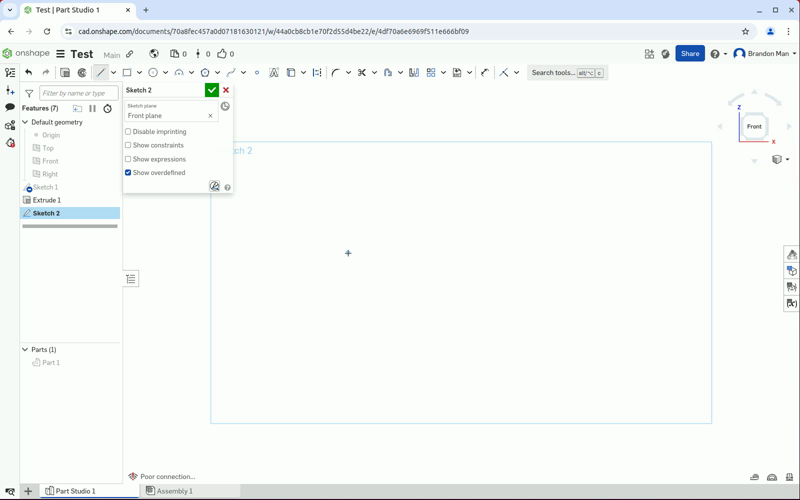
mouse_move(378, 252)
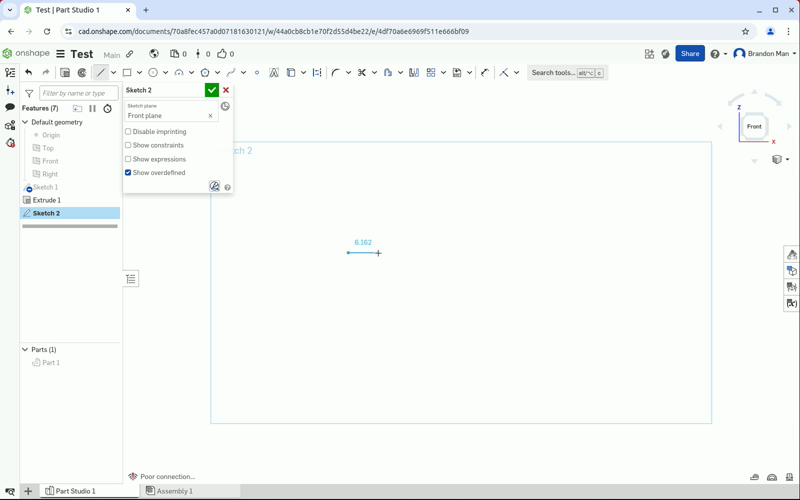
mouse_move(356, 244)
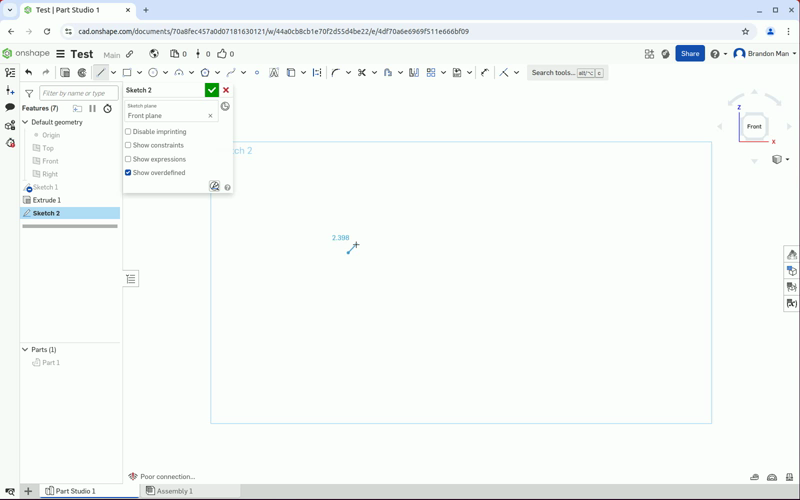
click(356, 244)
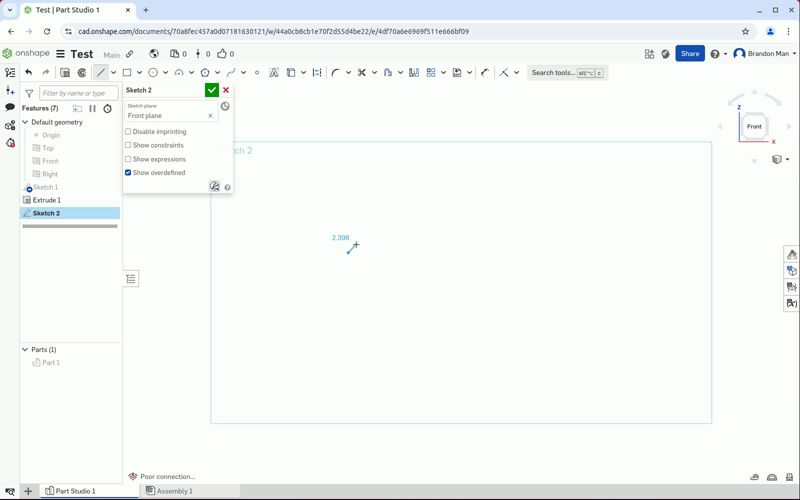
key_up(shift)
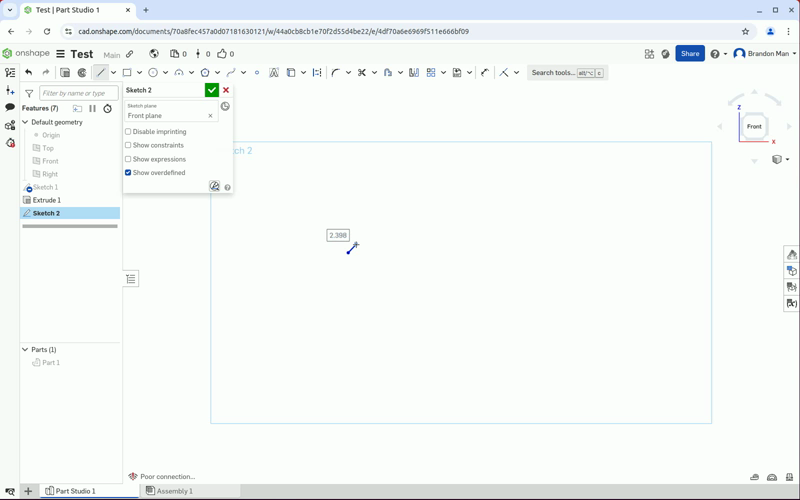
key_down(shift)
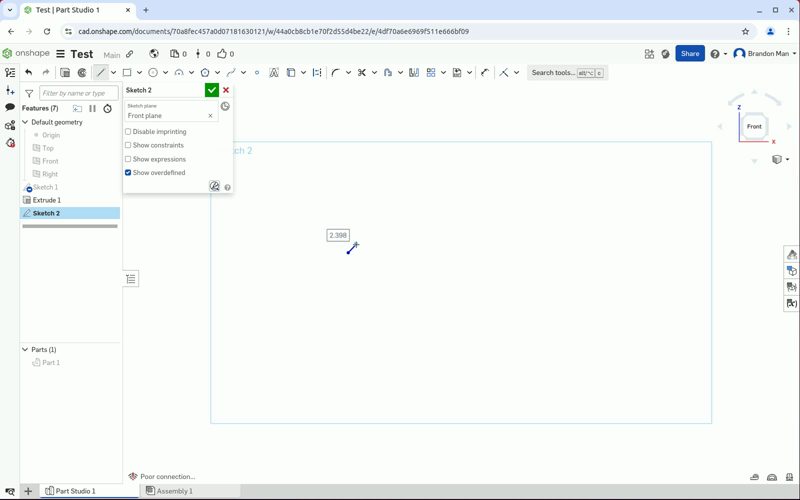
mouse_move(386, 244)
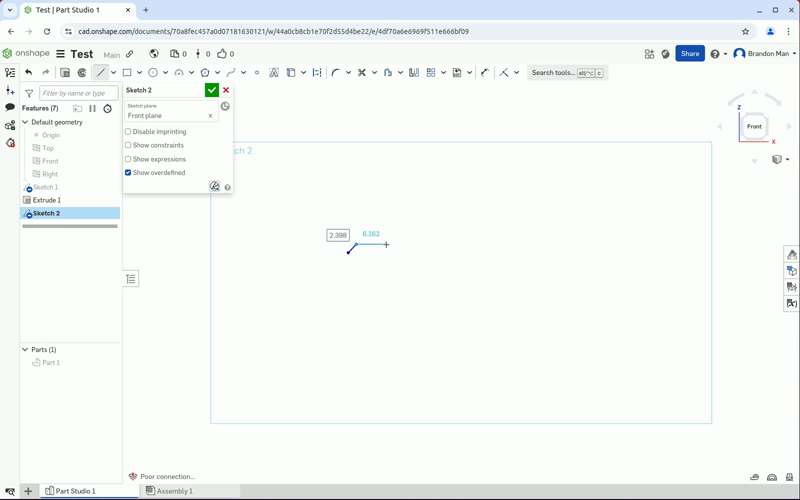
mouse_move(348, 244)
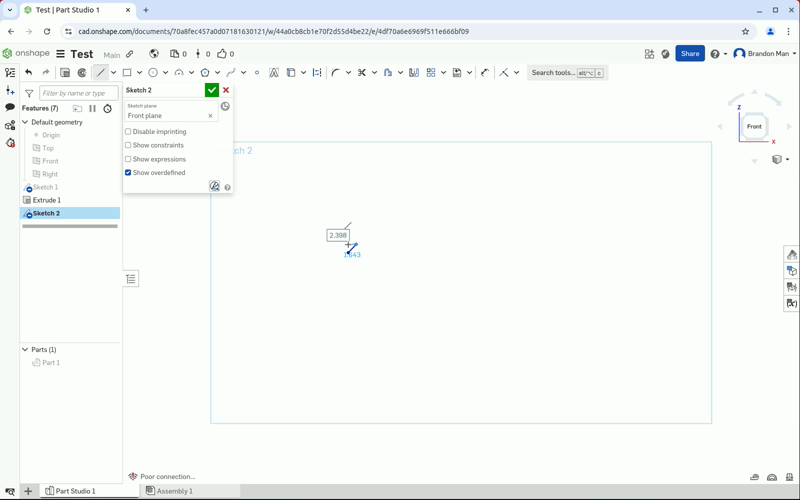
click(348, 244)
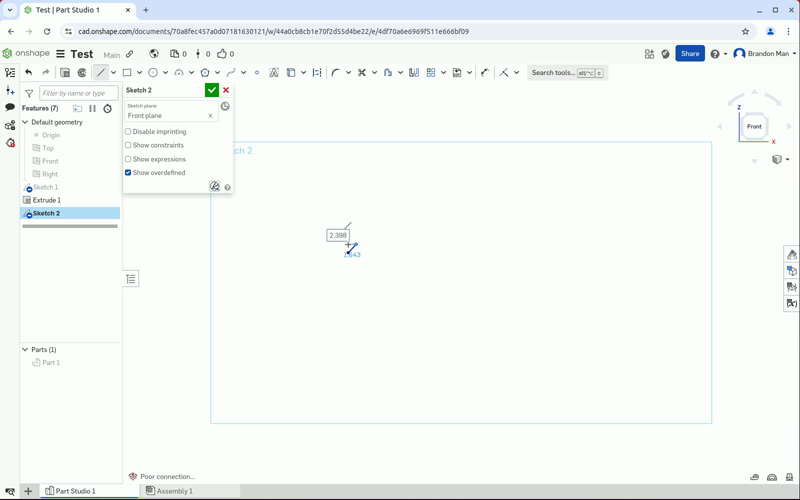
key_up(shift)
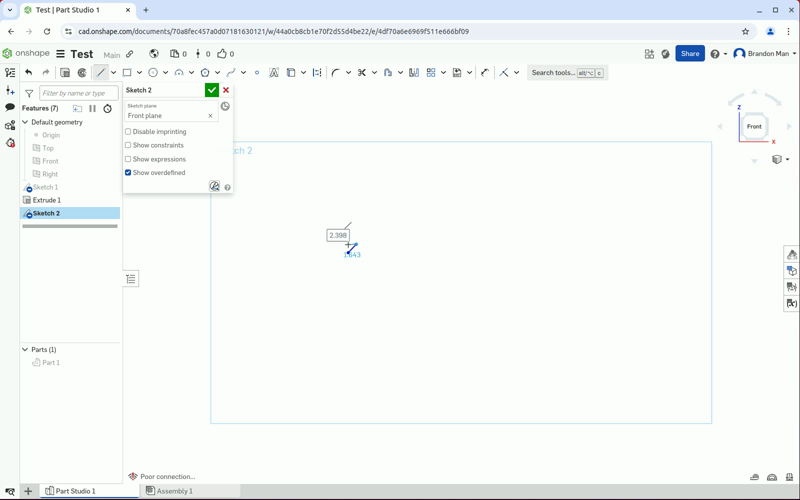
mouse_move(378, 244)
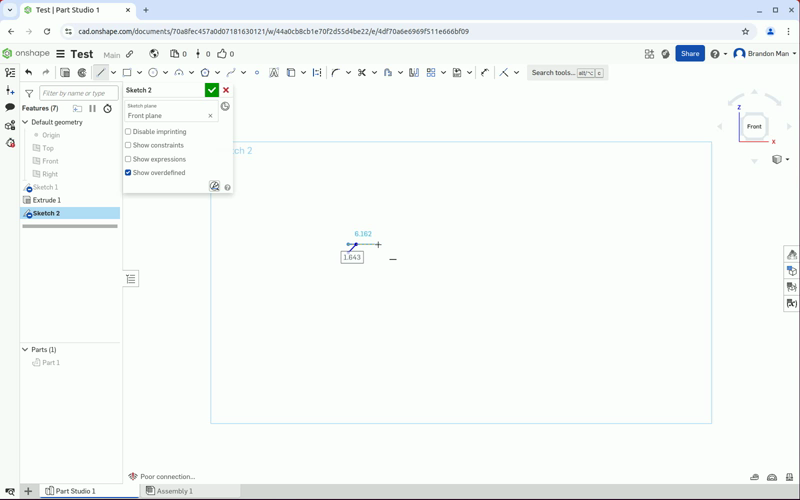
key_down(shift)
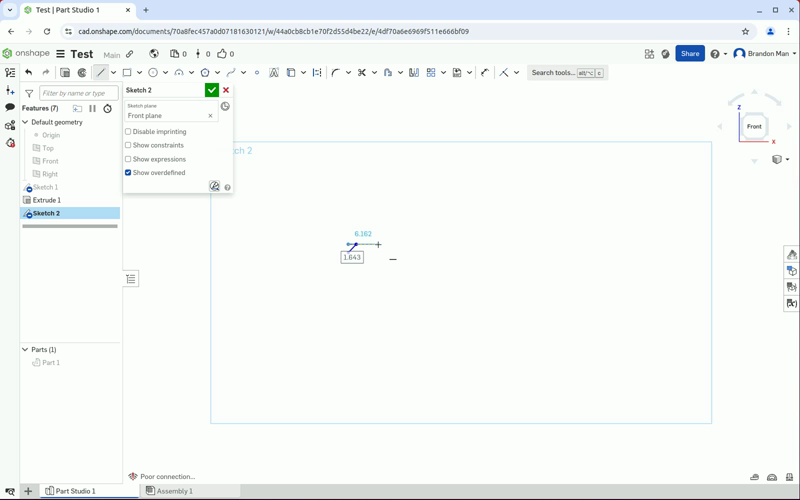
mouse_move(348, 252)
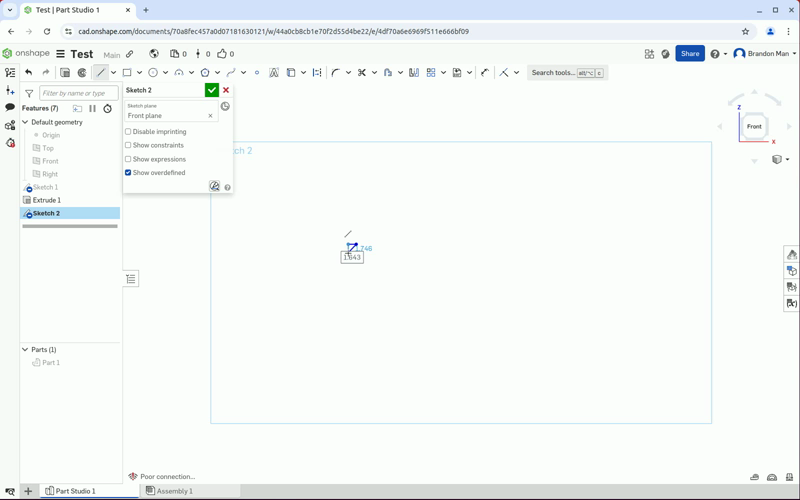
key_up(shift)
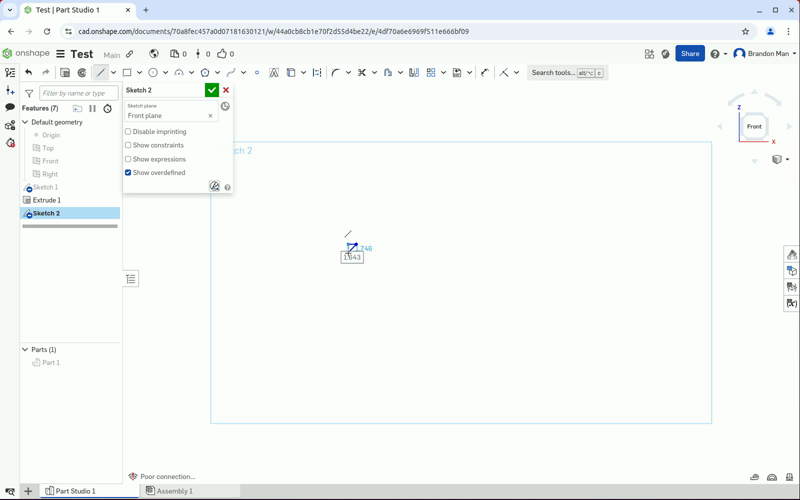
click(348, 252)
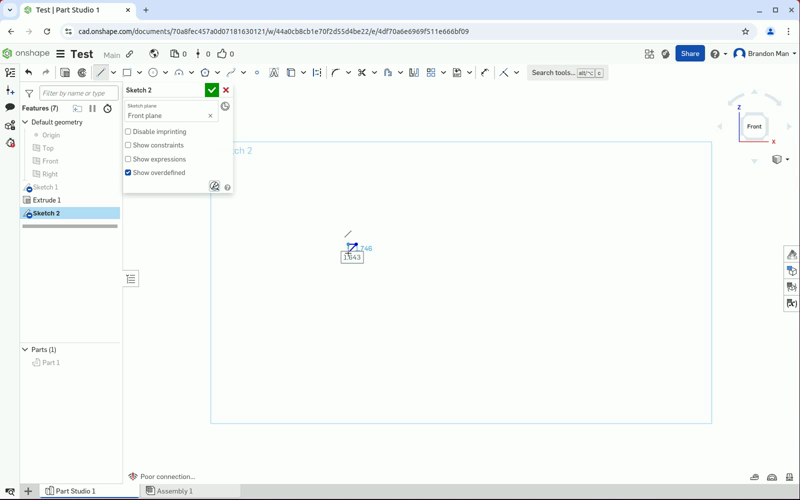
key(esc)
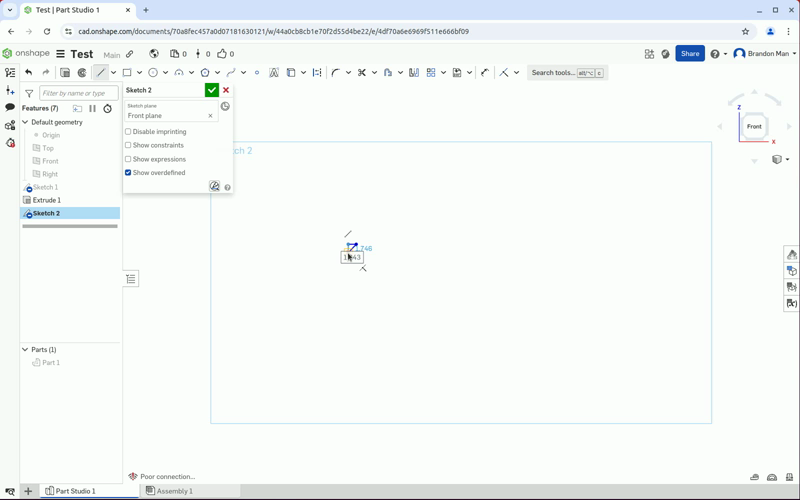
mouse_move(349, 250)
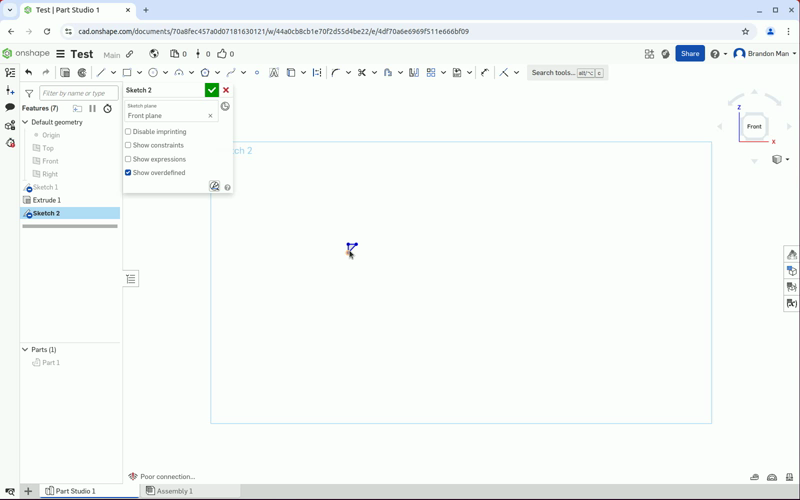
scroll(6)
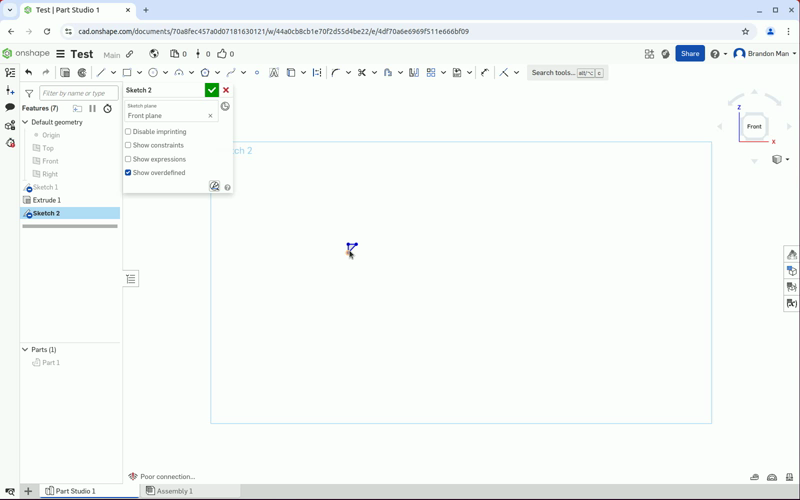
scroll(6)
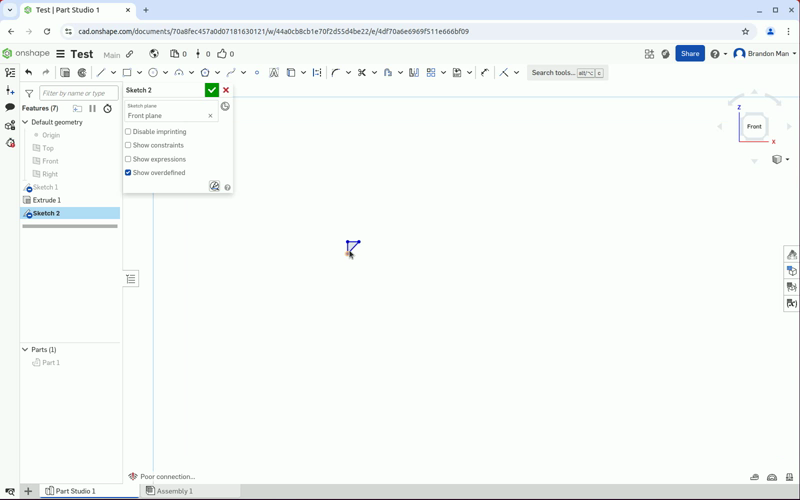
scroll(6)
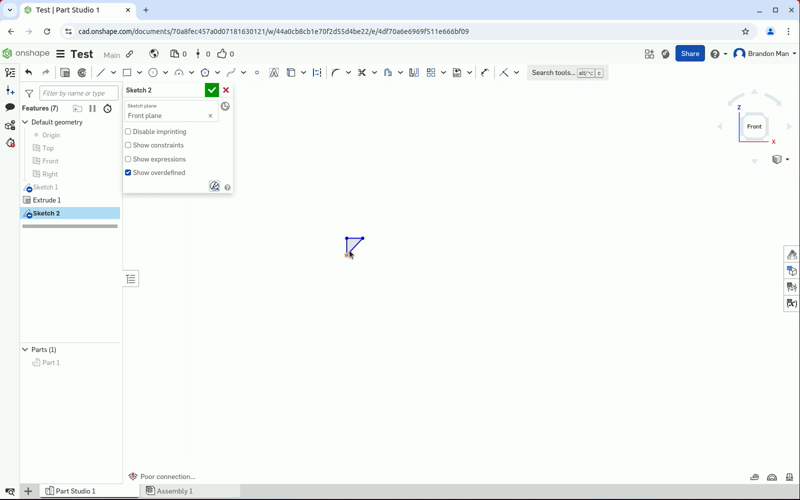
scroll(6)
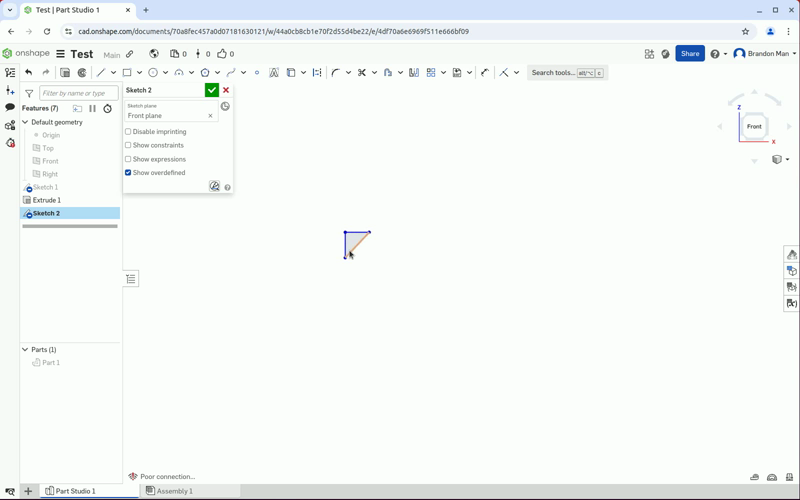
scroll(6)
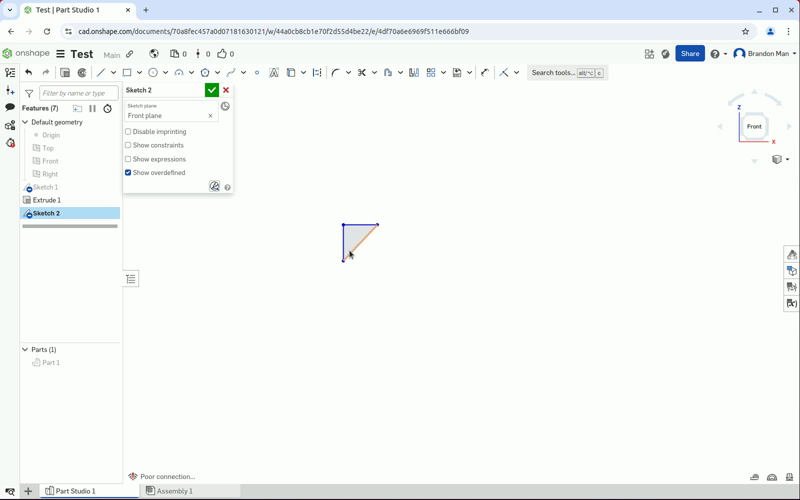
scroll(6)
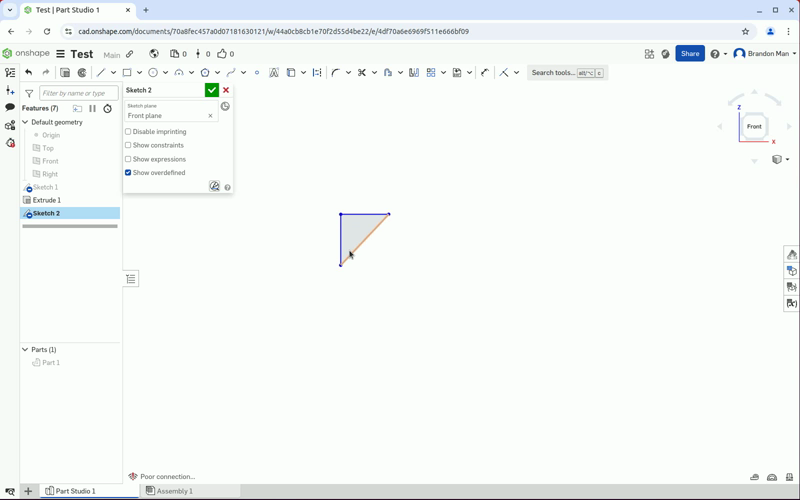
scroll(6)
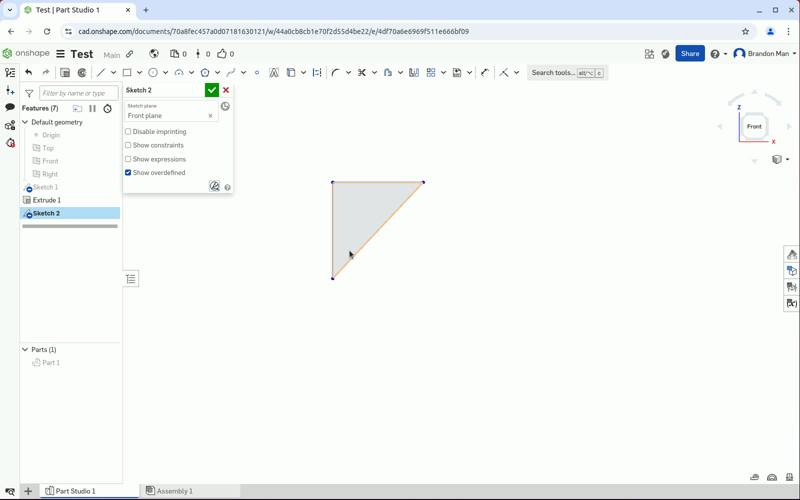
click(349, 250)
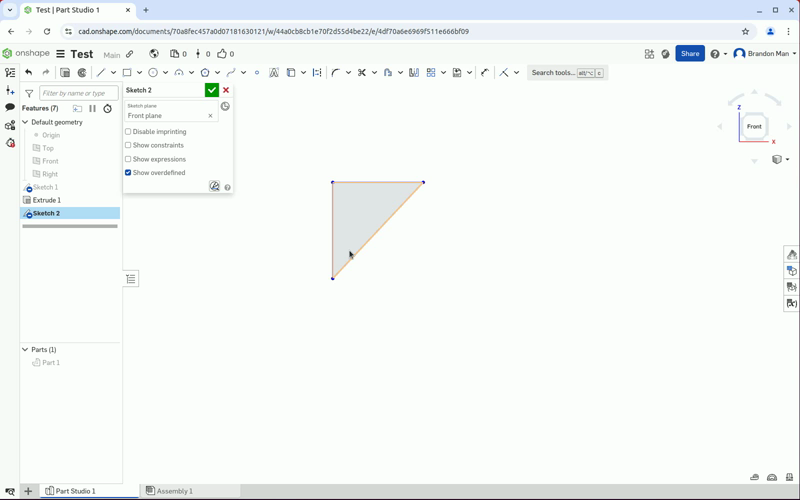
scroll(-6)
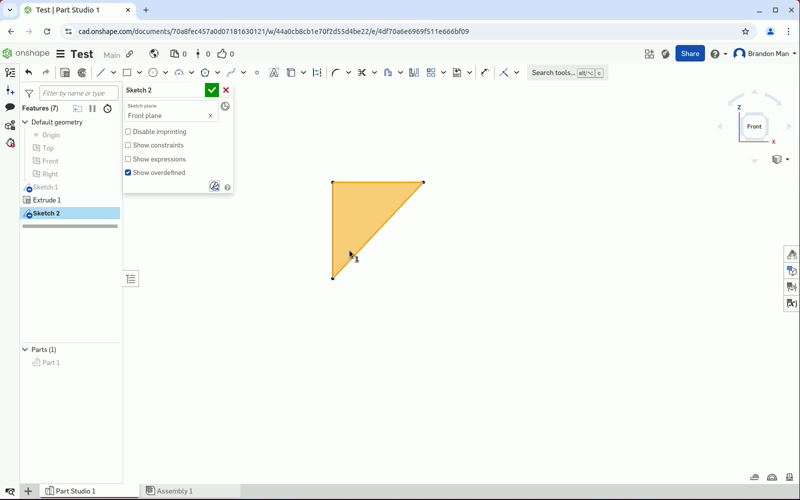
scroll(-6)
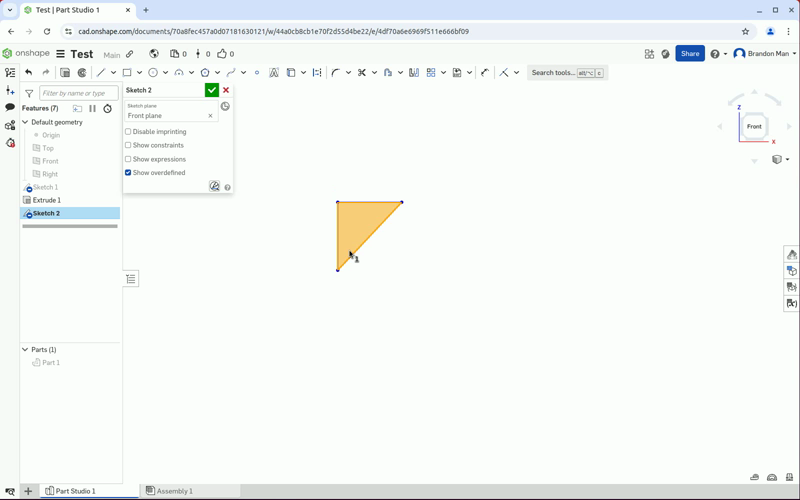
scroll(-6)
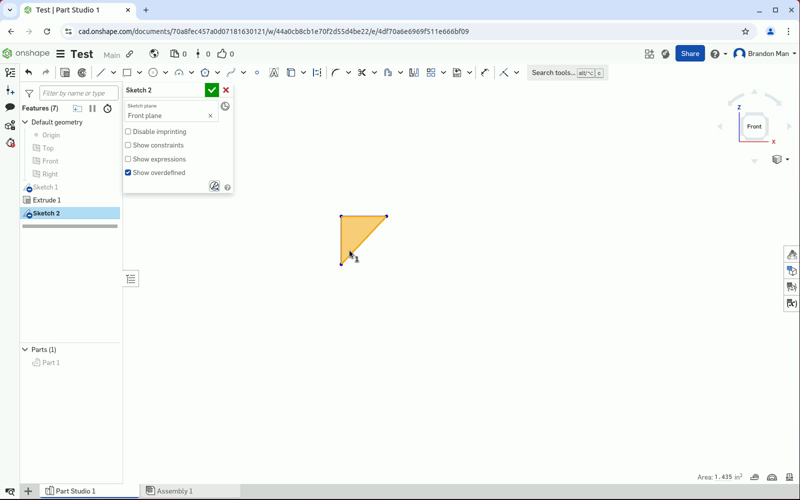
scroll(-6)
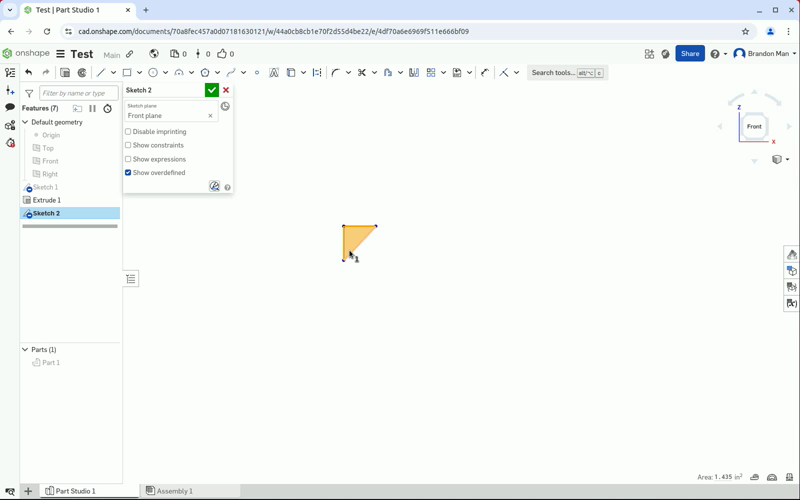
scroll(-6)
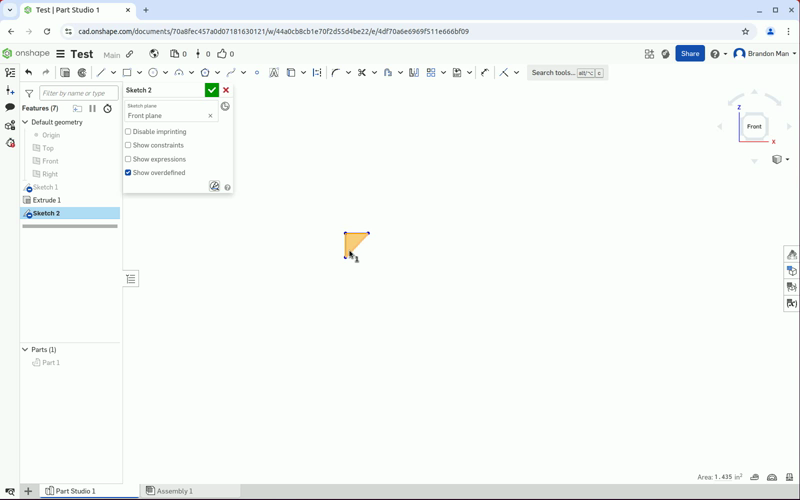
scroll(-6)
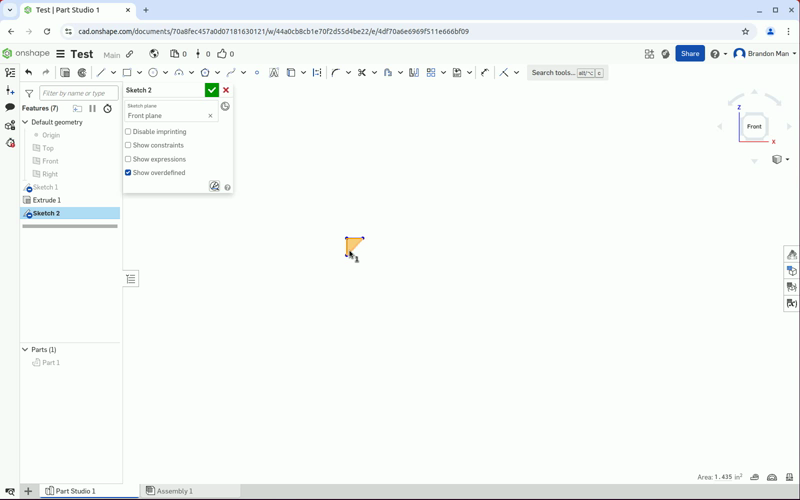
scroll(-6)
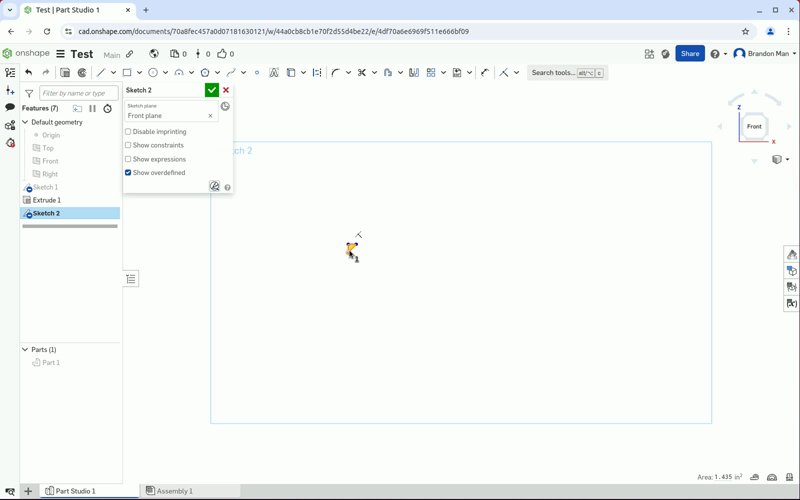
mouse_move(73, 352)
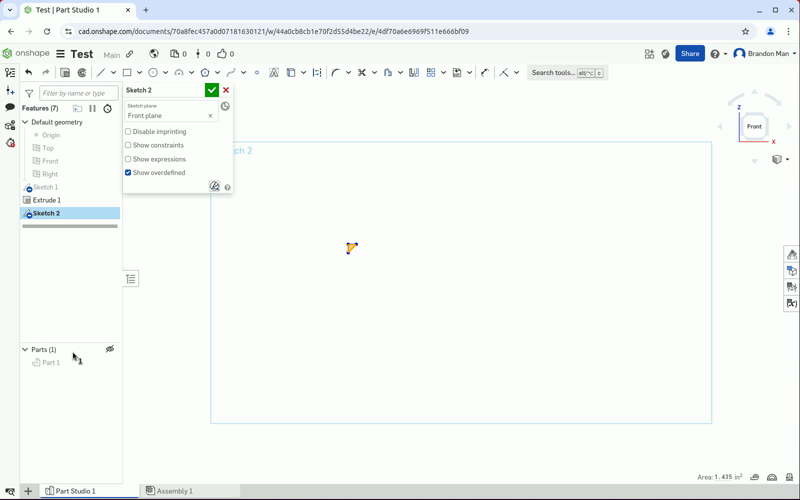
key(shift+y)
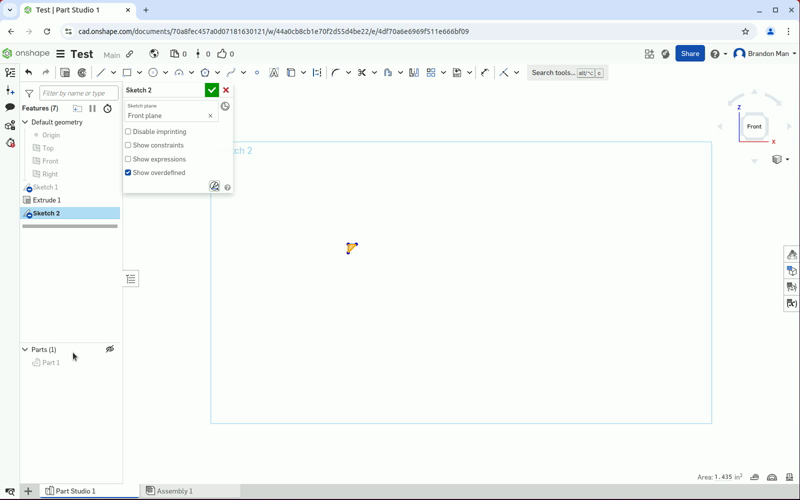
key(shift+e)
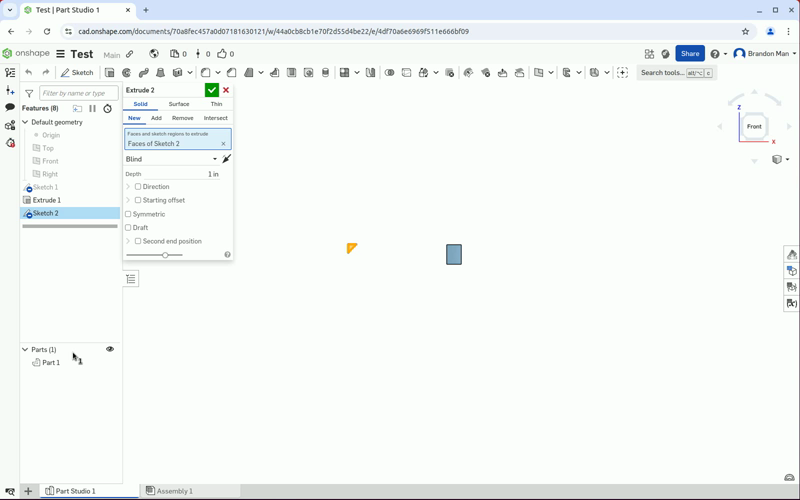
mouse_move(143, 106)
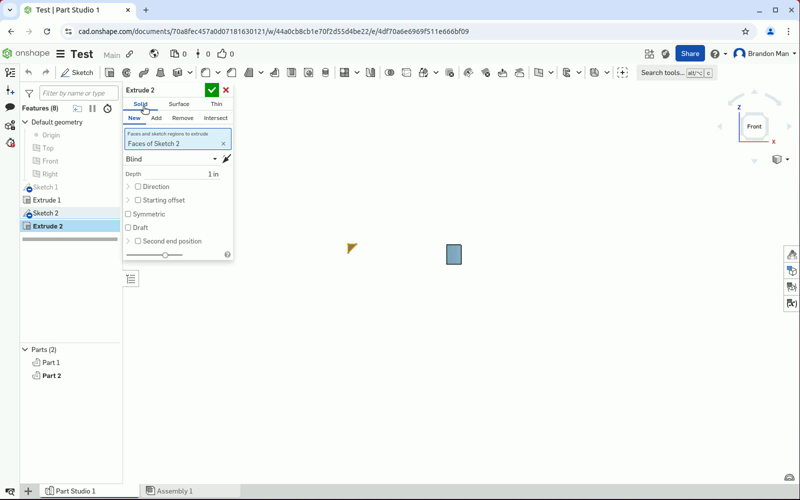
click(143, 106)
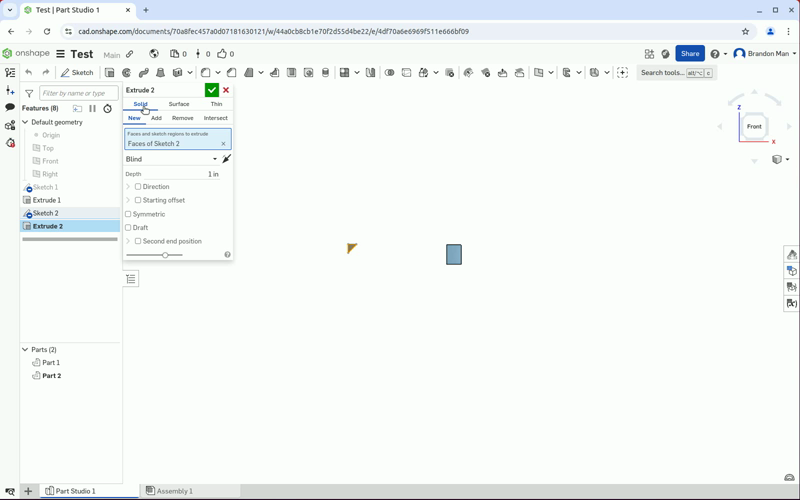
mouse_move(137, 120)
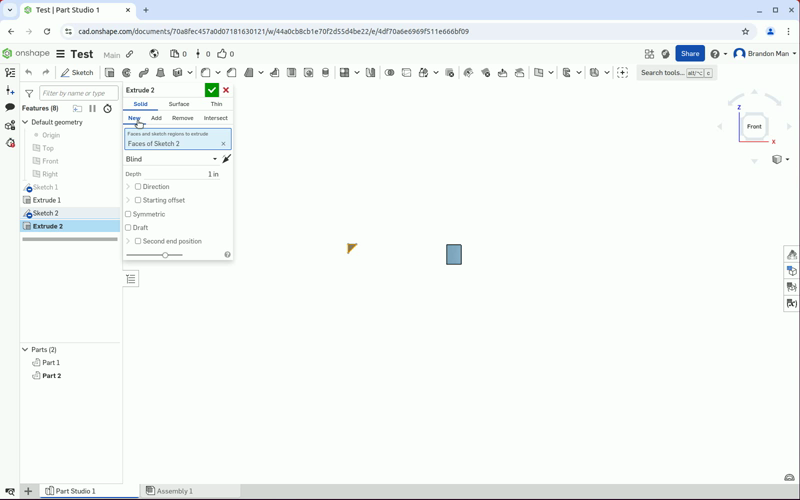
click(137, 120)
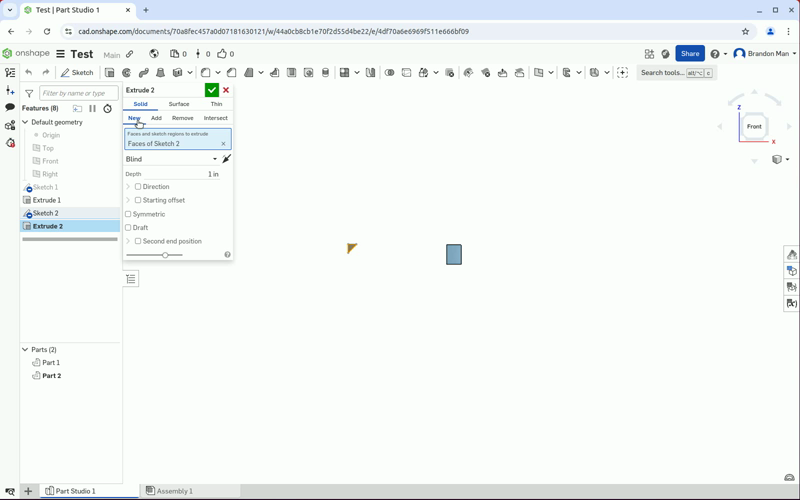
key(tab, 4)
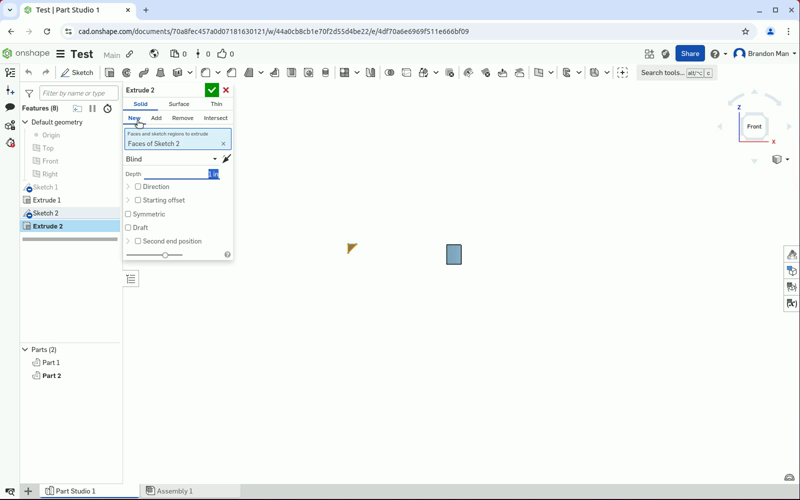
text(9.628)
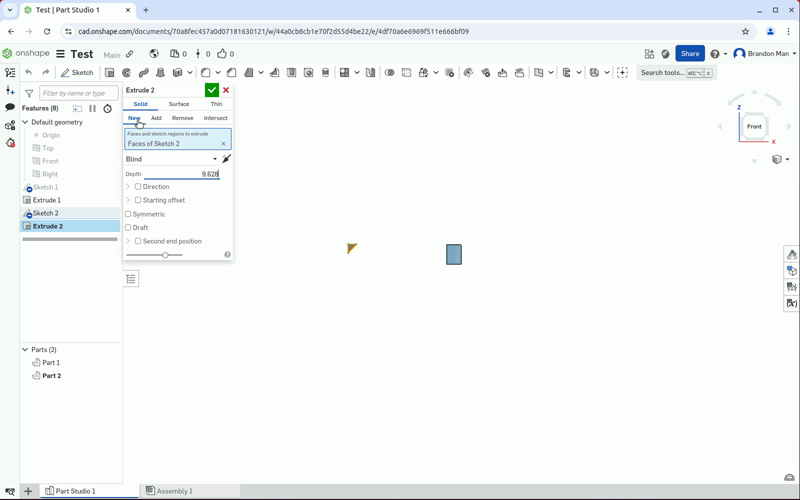
key(enter)
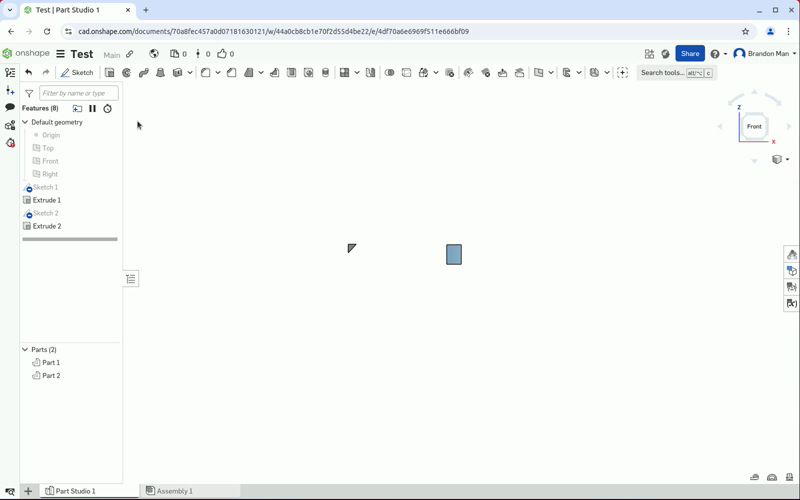
key(shift+h)
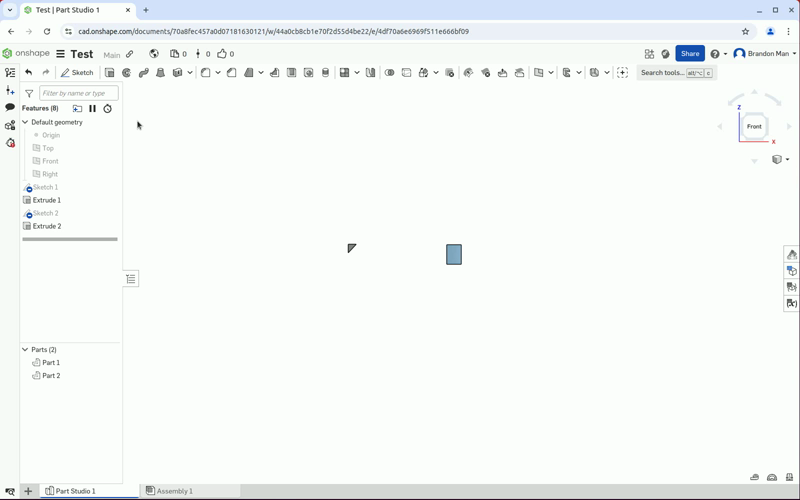
key(shift+h)
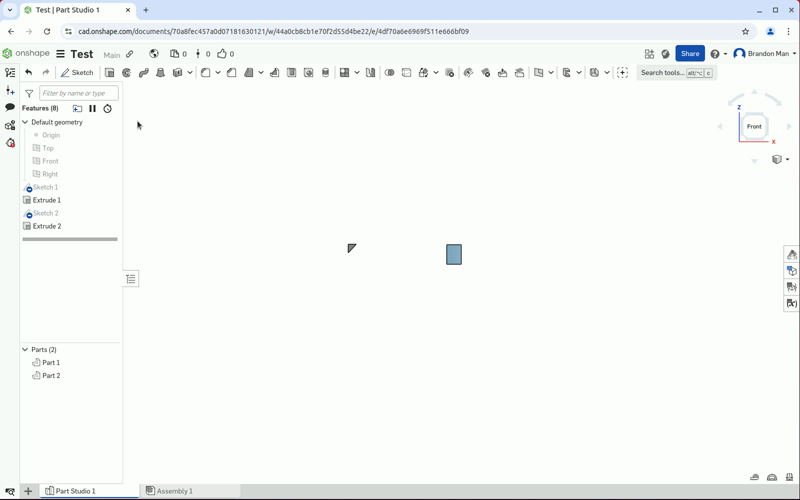
mouse_move(73, 189)
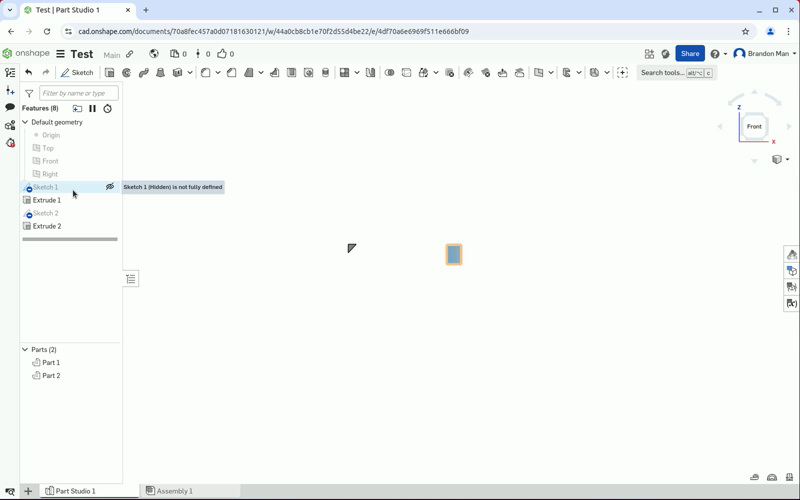
click(73, 189)
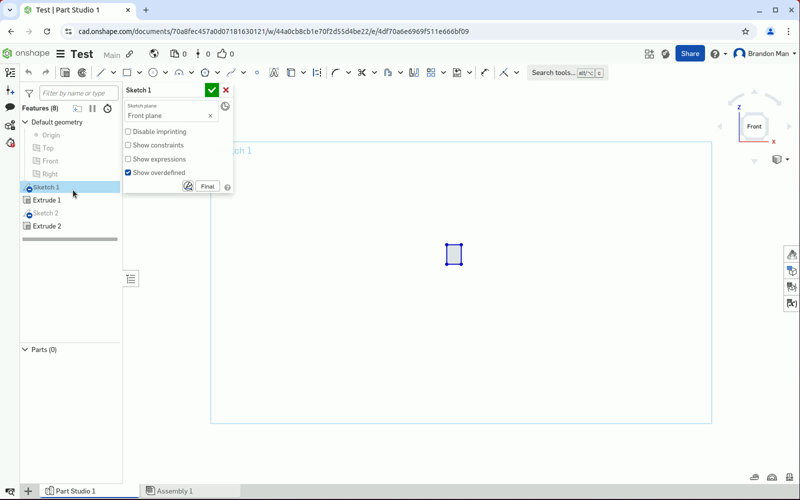
mouse_move(229, 92)
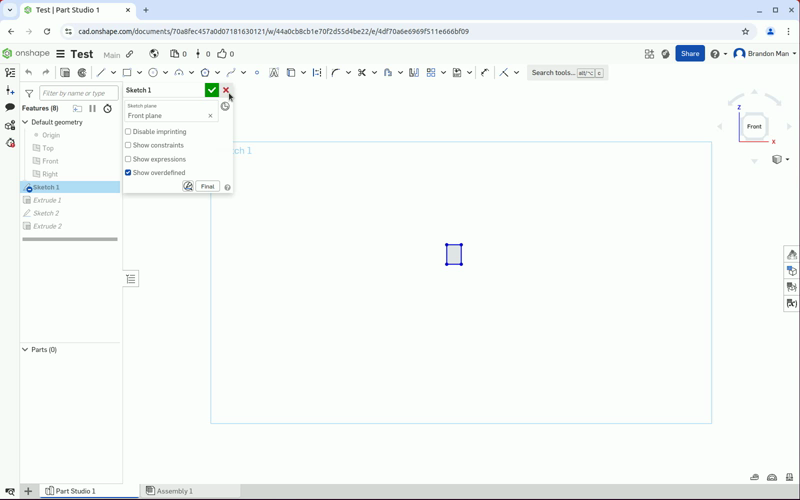
click(229, 92)
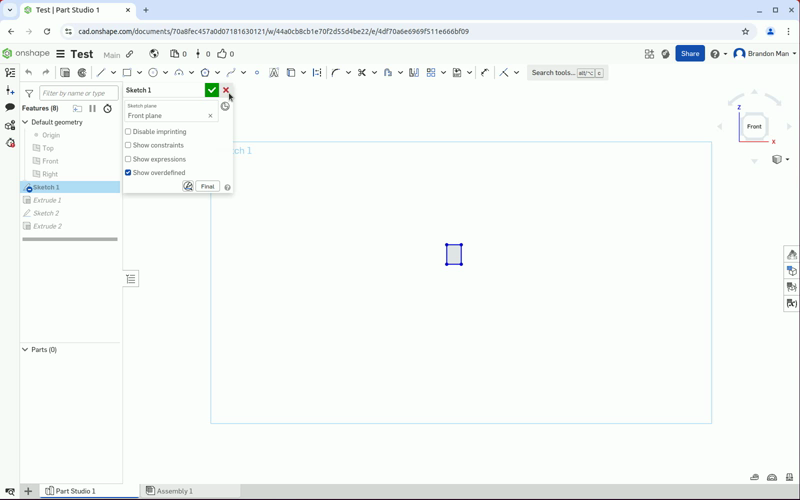
key(shift+s)
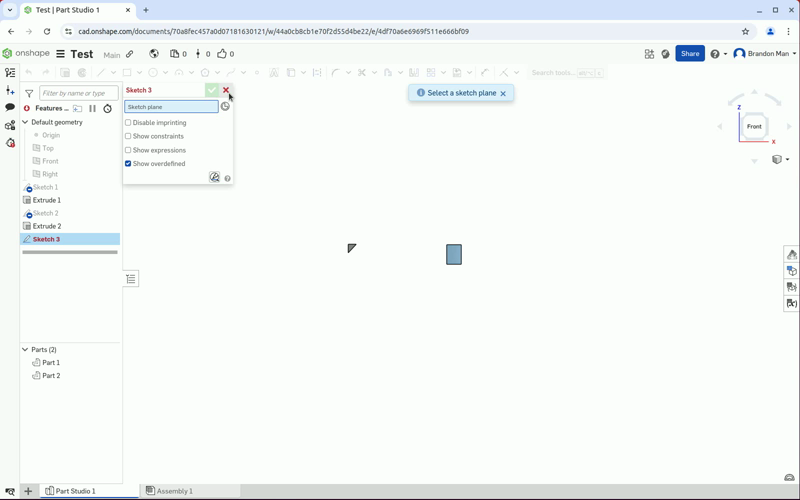
mouse_move(73, 163)
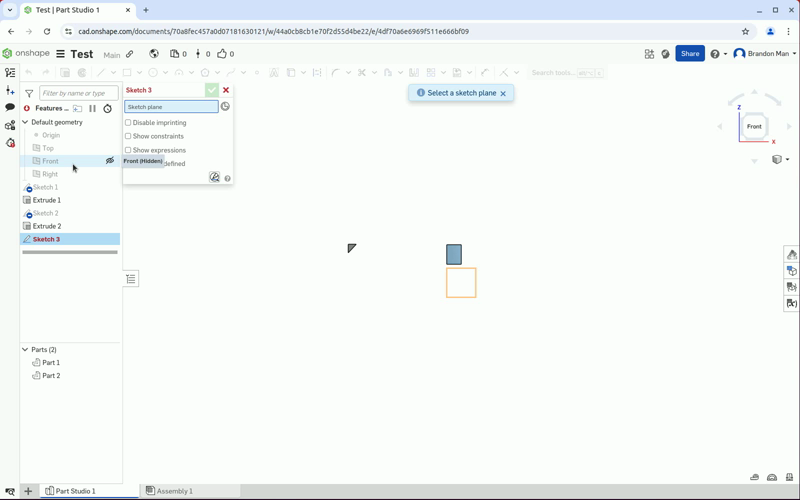
click(73, 163)
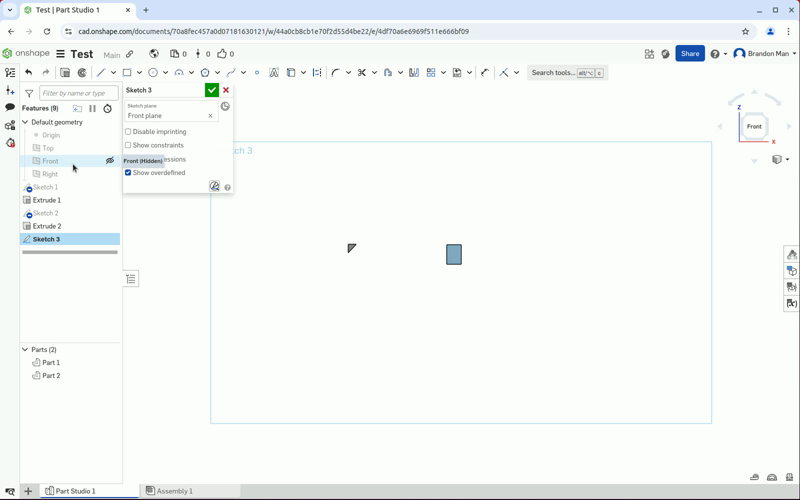
mouse_move(73, 352)
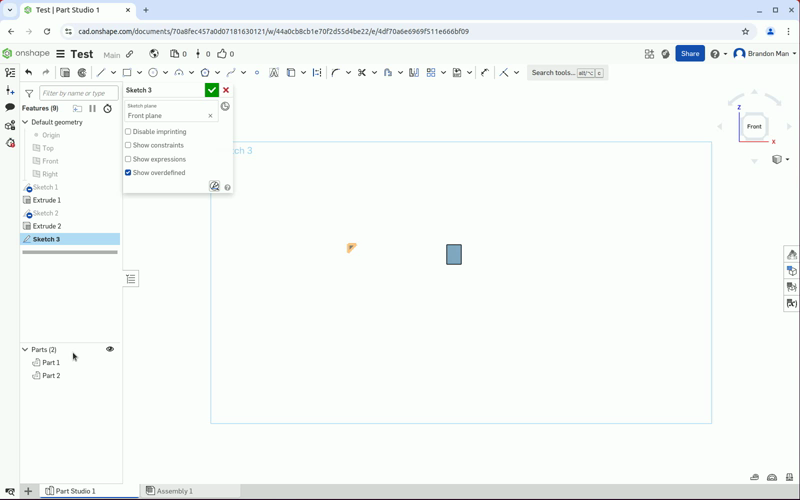
key(y)
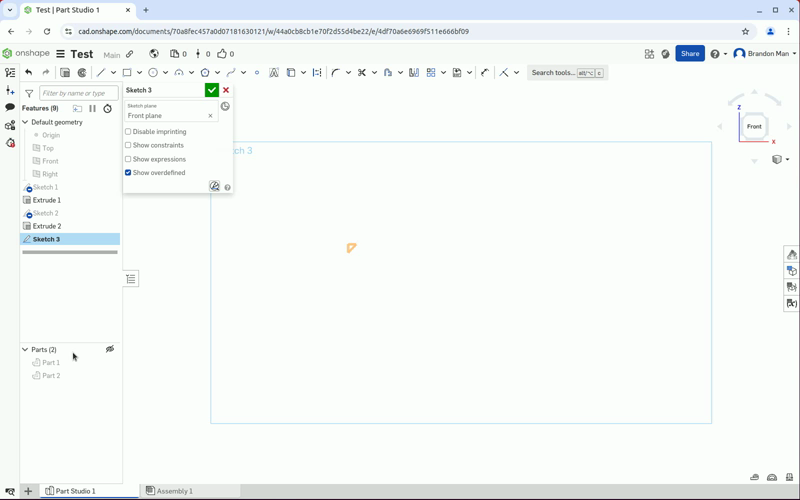
key(l)
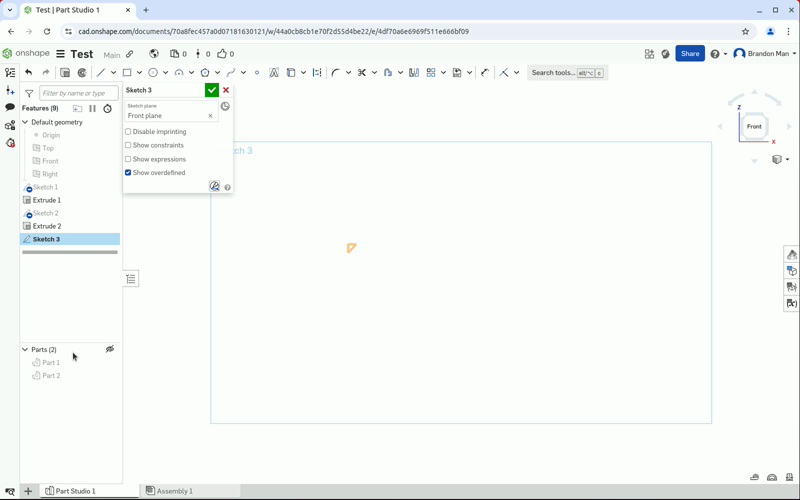
key_down(shift)
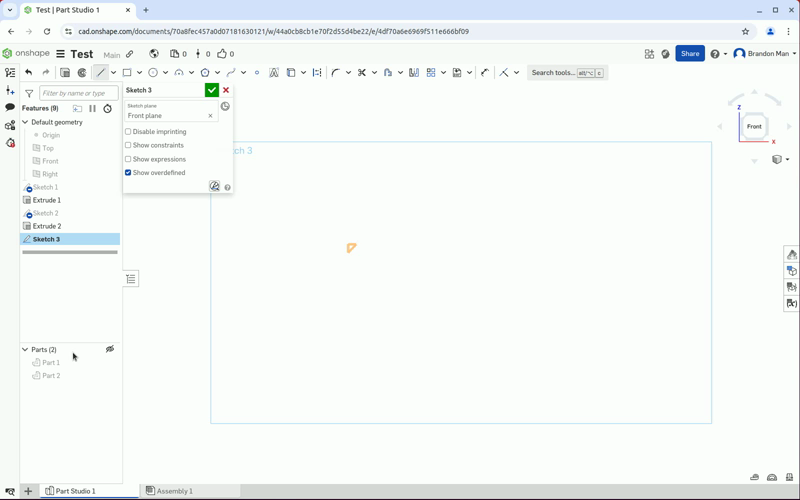
mouse_move(348, 282)
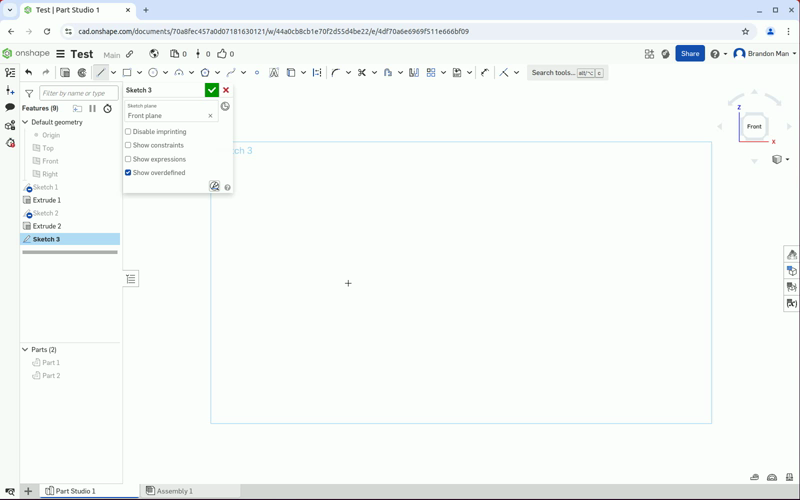
click(348, 282)
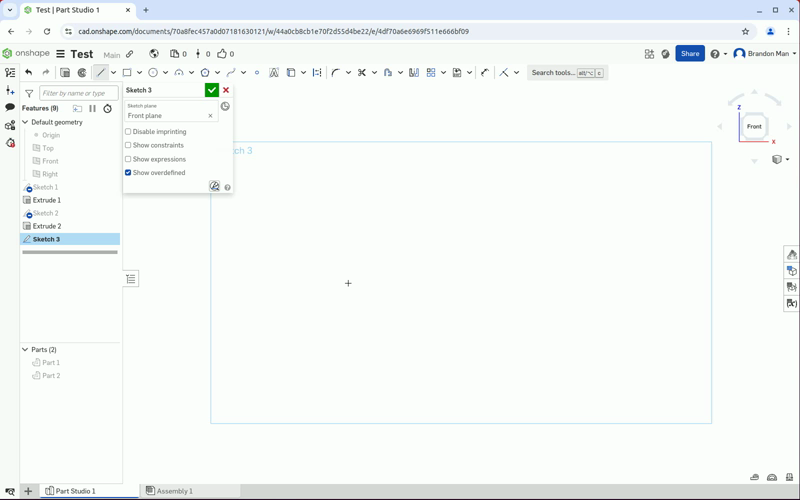
key_up(shift)
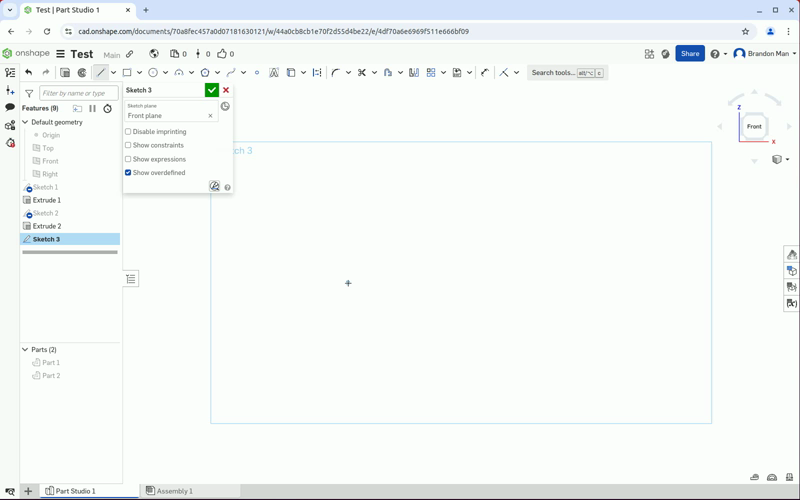
key_down(shift)
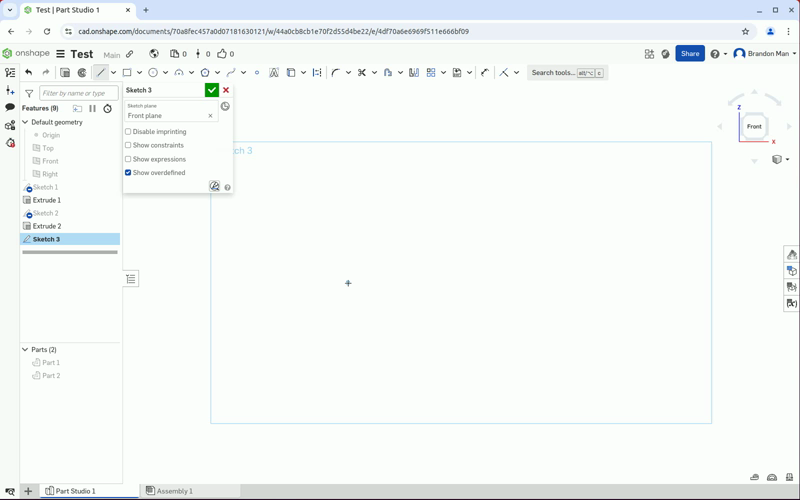
mouse_move(460, 282)
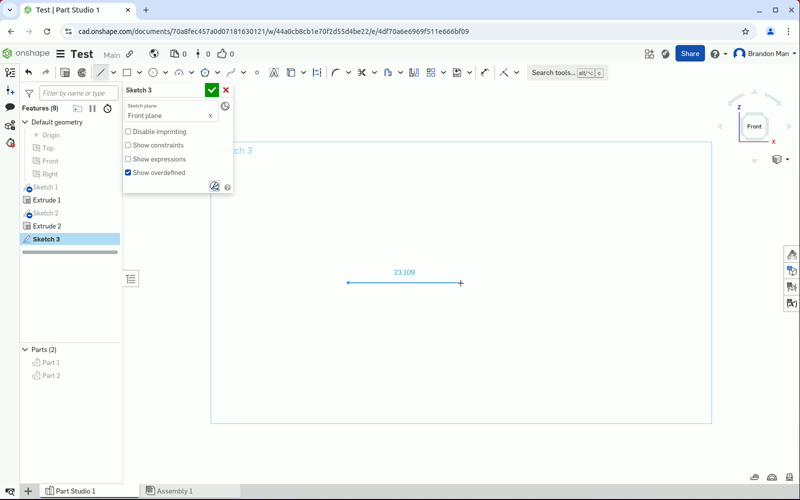
click(460, 282)
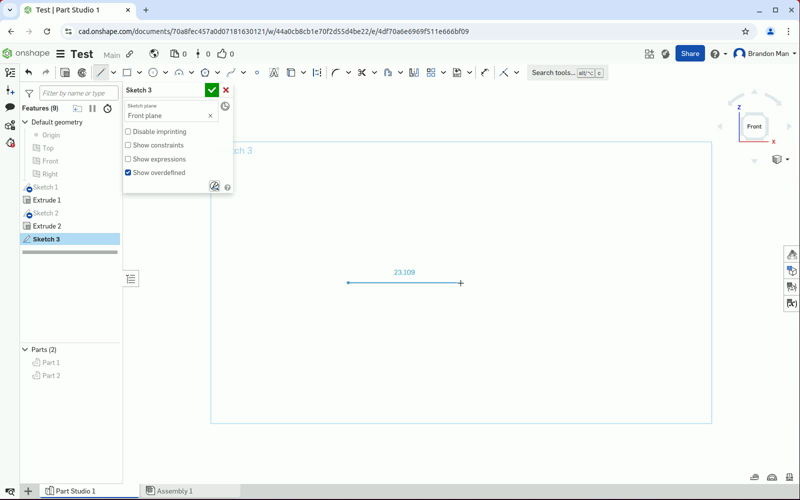
key_up(shift)
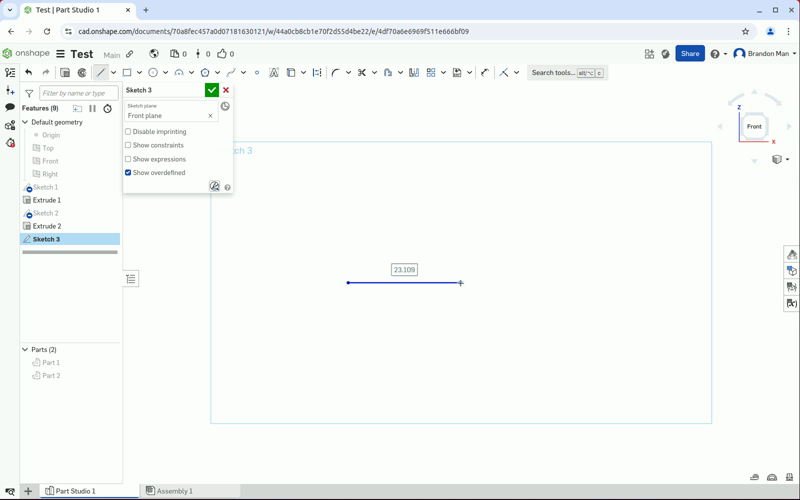
key_down(shift)
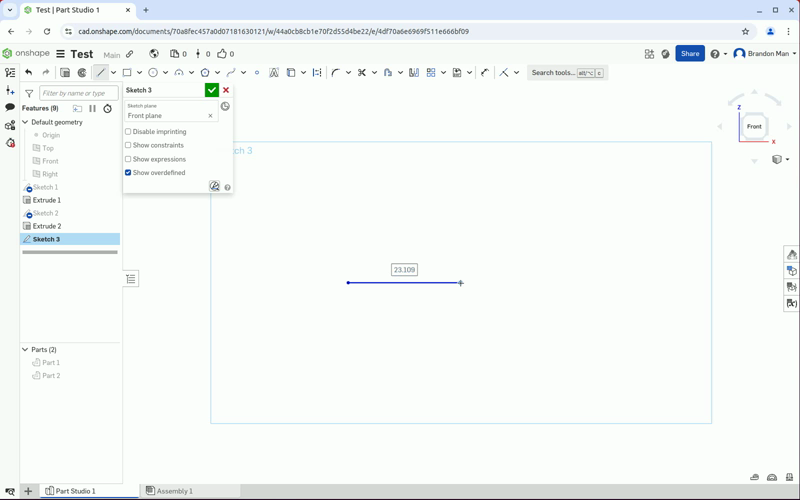
mouse_move(490, 282)
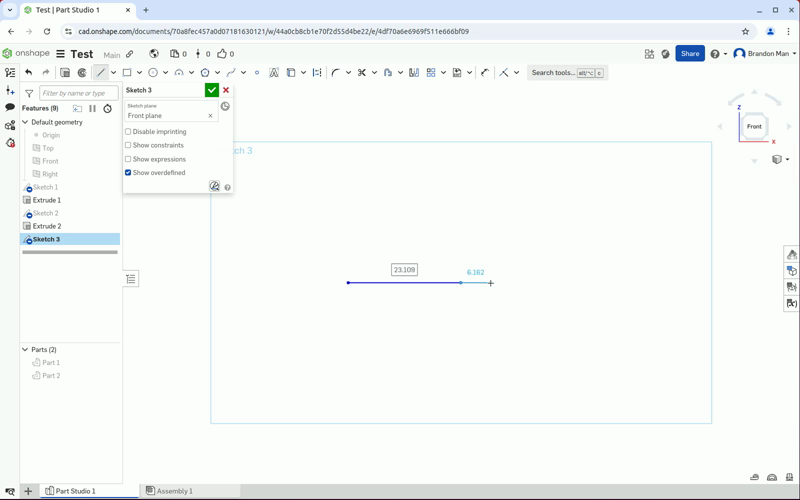
mouse_move(460, 264)
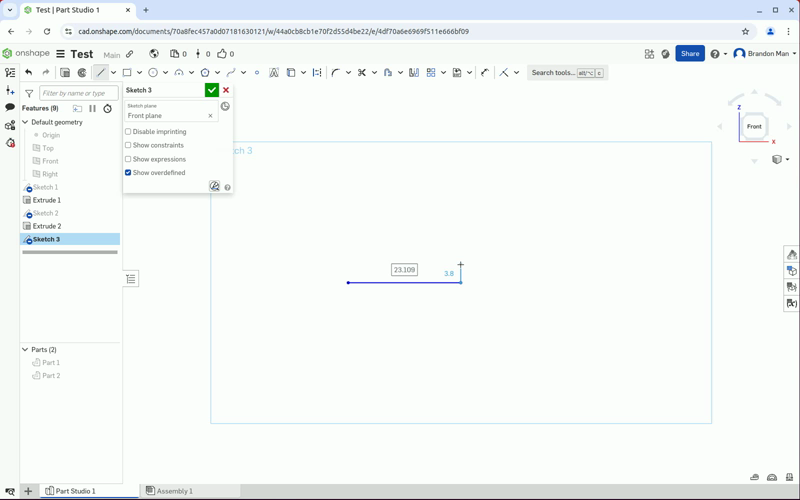
click(460, 264)
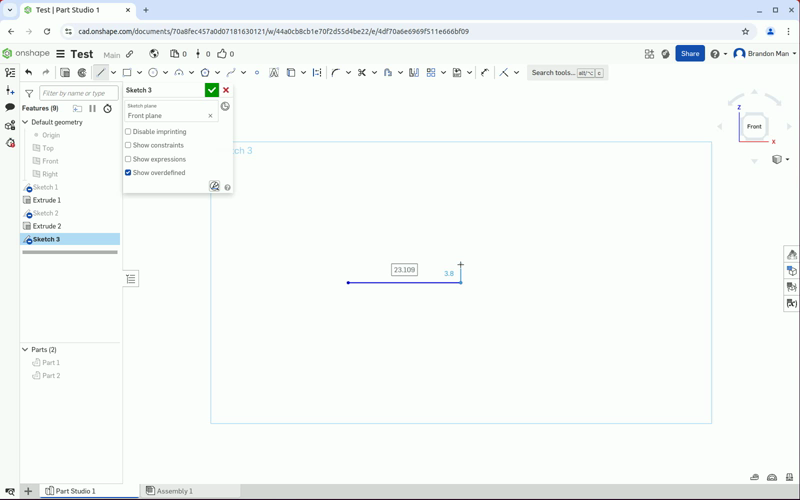
key_up(shift)
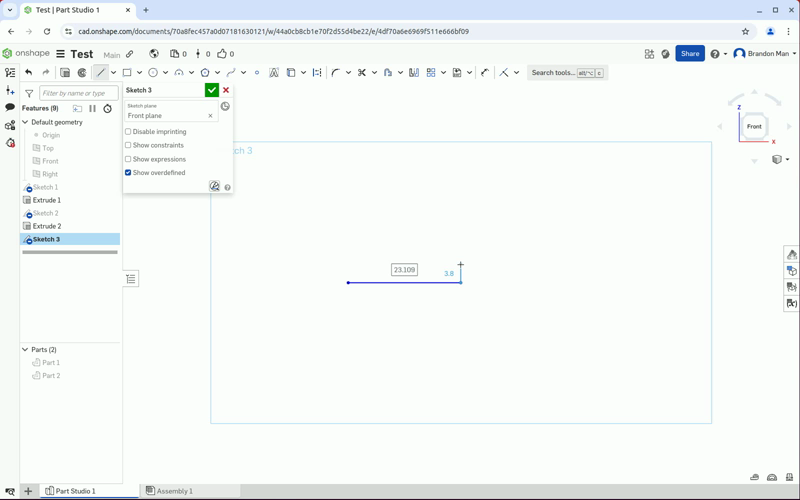
key_down(shift)
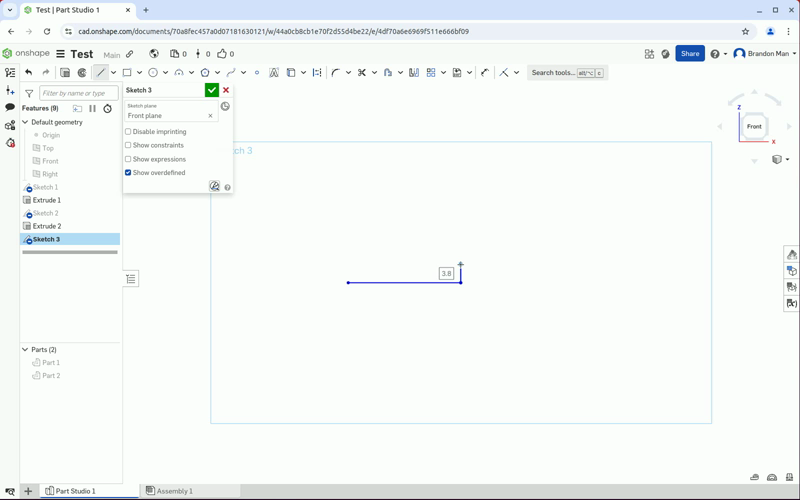
mouse_move(490, 264)
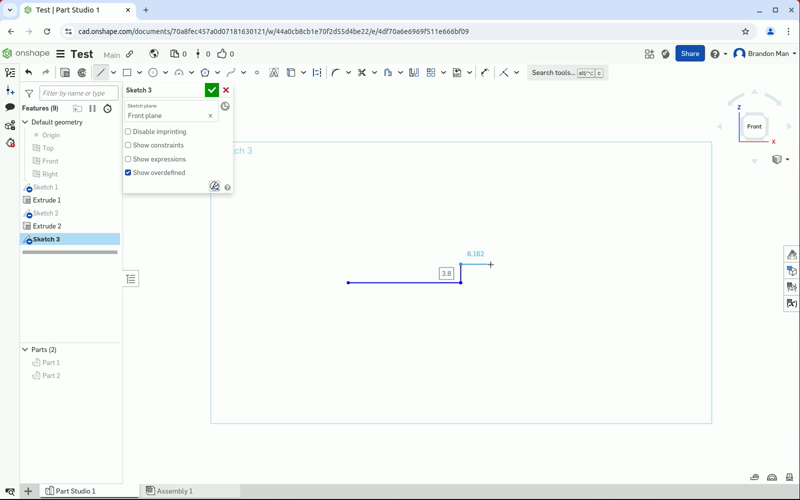
mouse_move(446, 264)
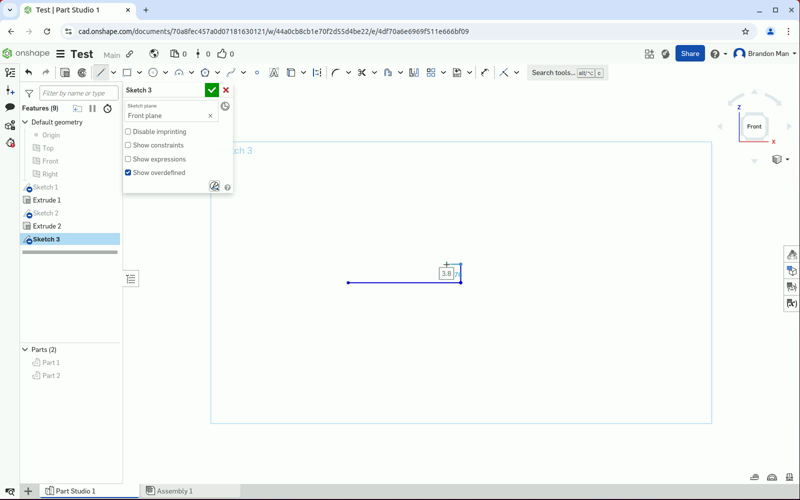
click(446, 264)
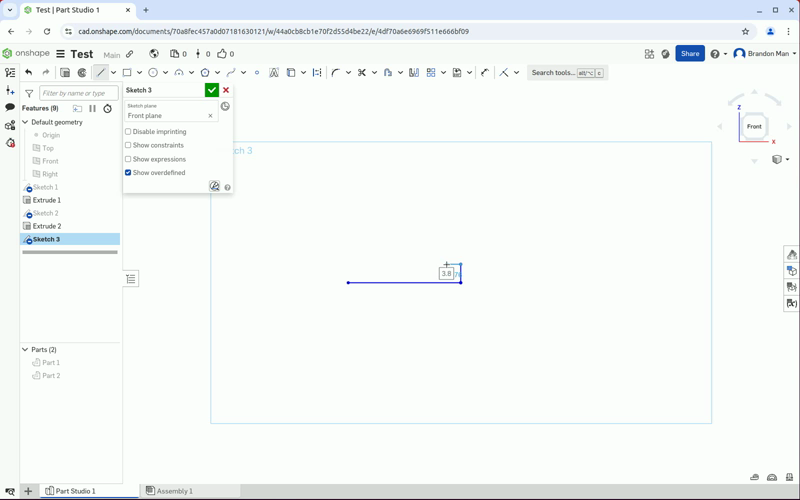
key_up(shift)
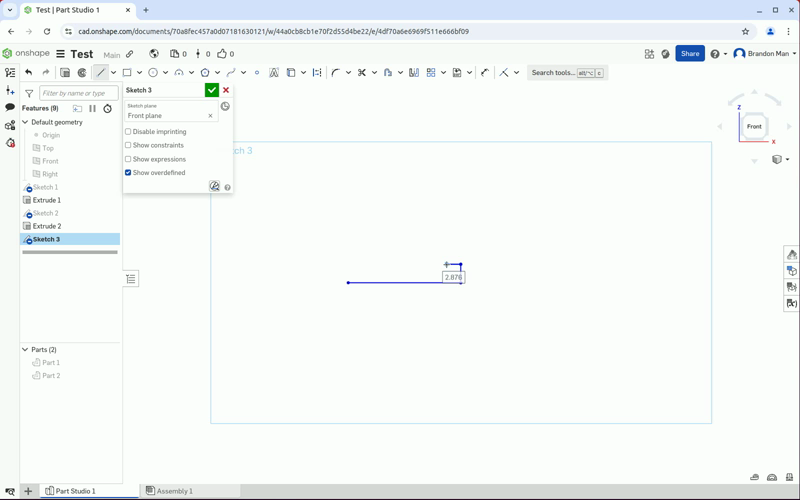
key_down(shift)
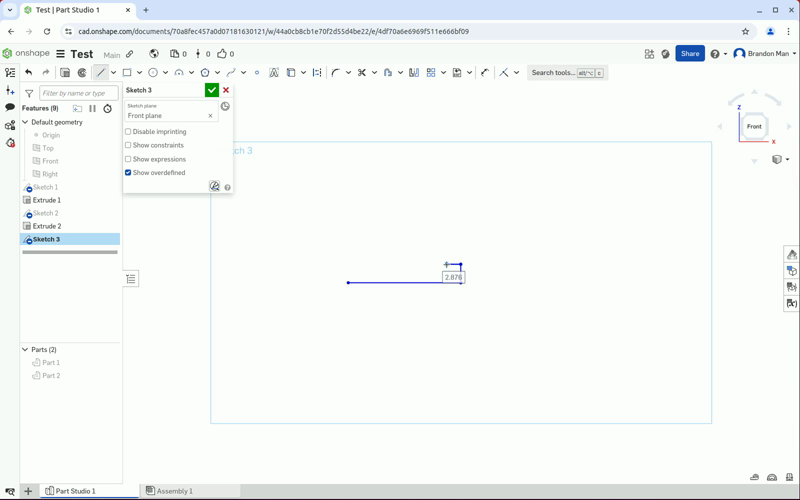
mouse_move(476, 264)
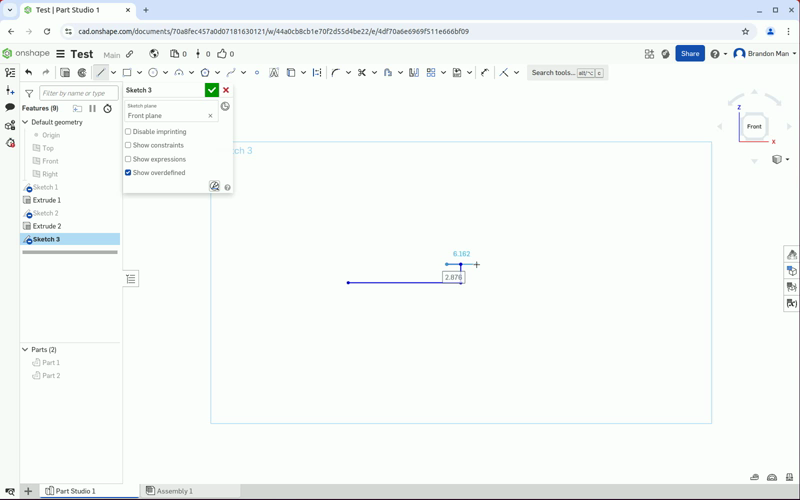
mouse_move(446, 268)
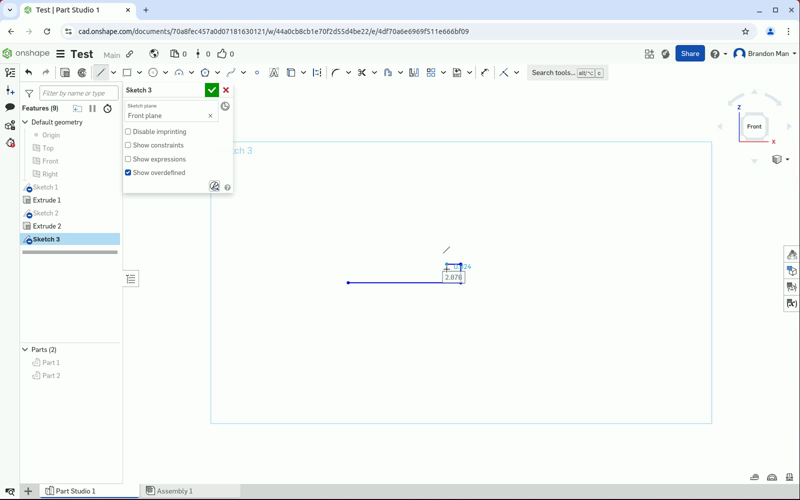
scroll(6)
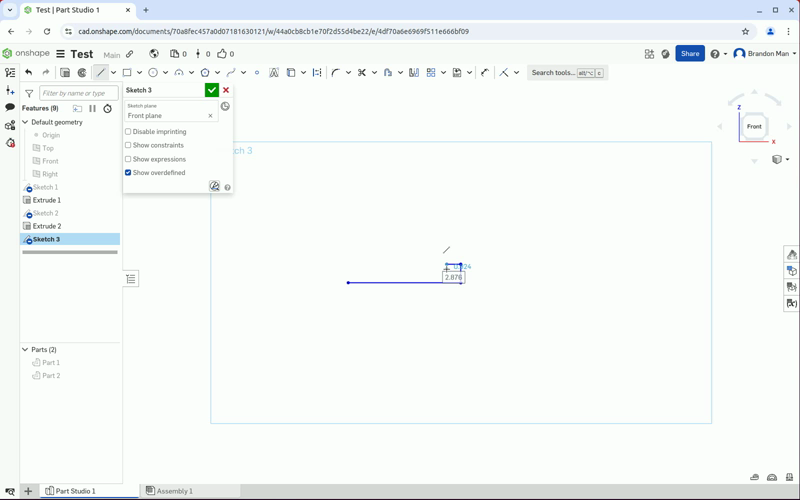
scroll(6)
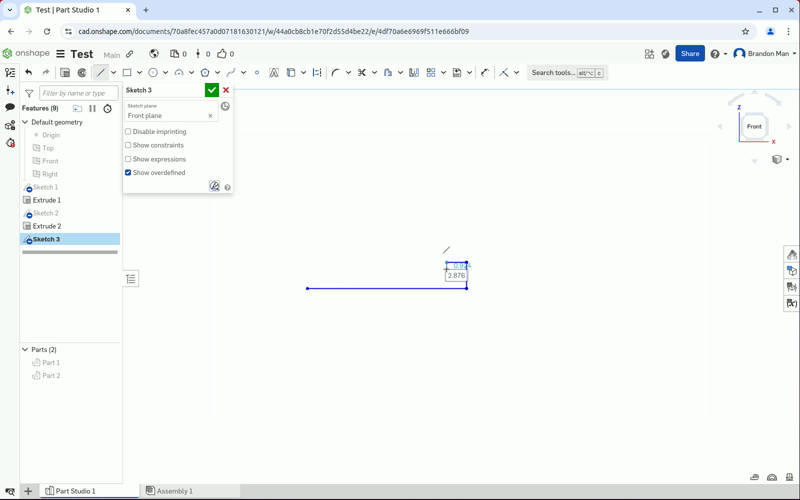
scroll(6)
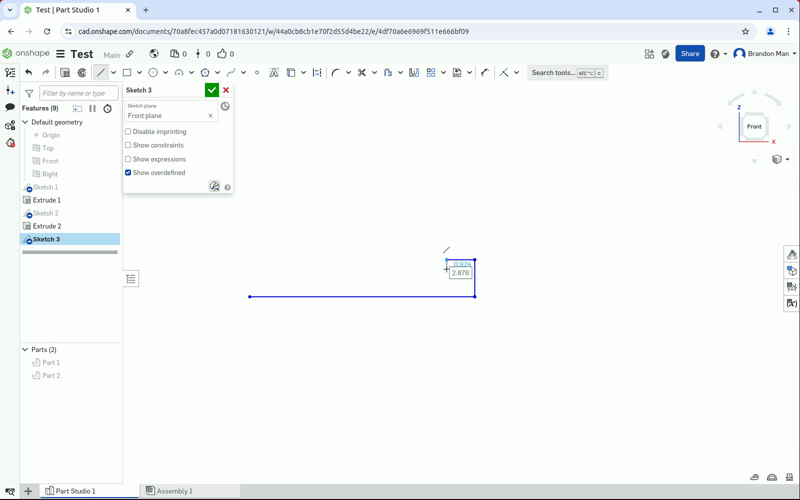
scroll(6)
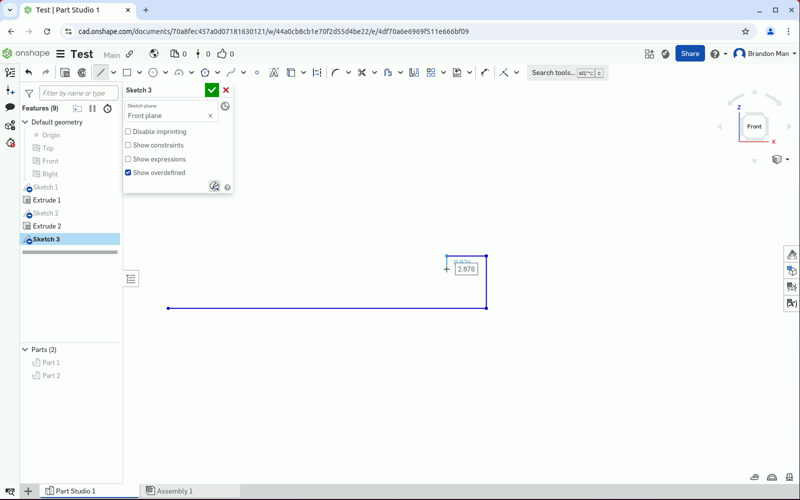
scroll(6)
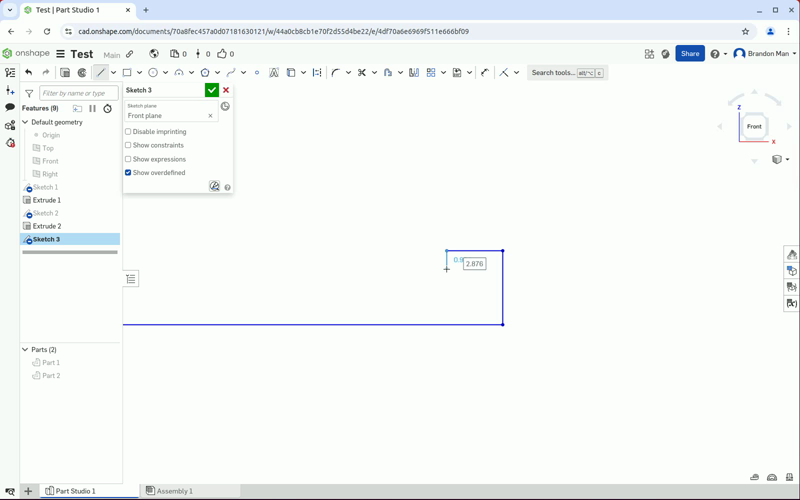
scroll(6)
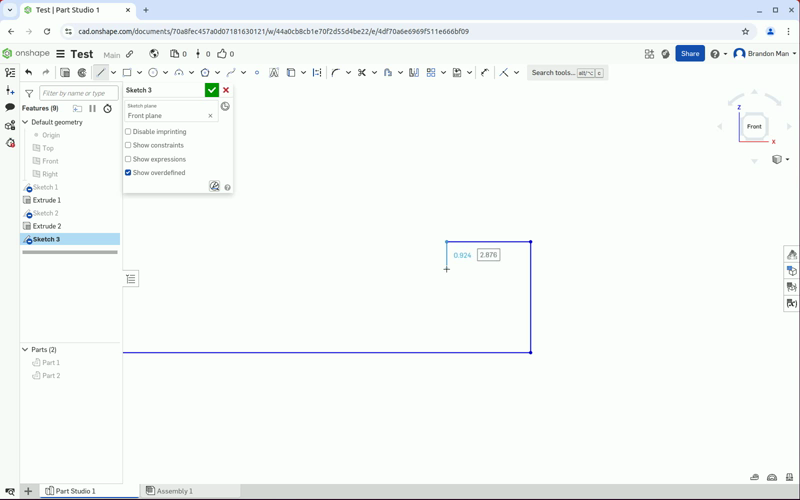
scroll(6)
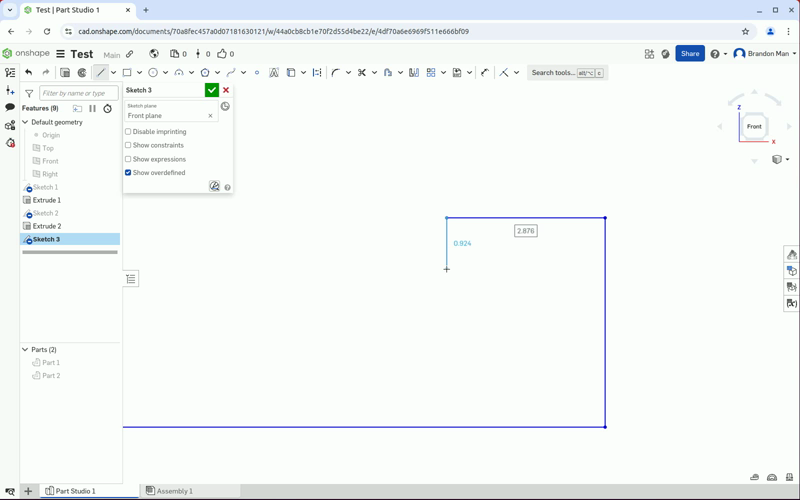
click(446, 268)
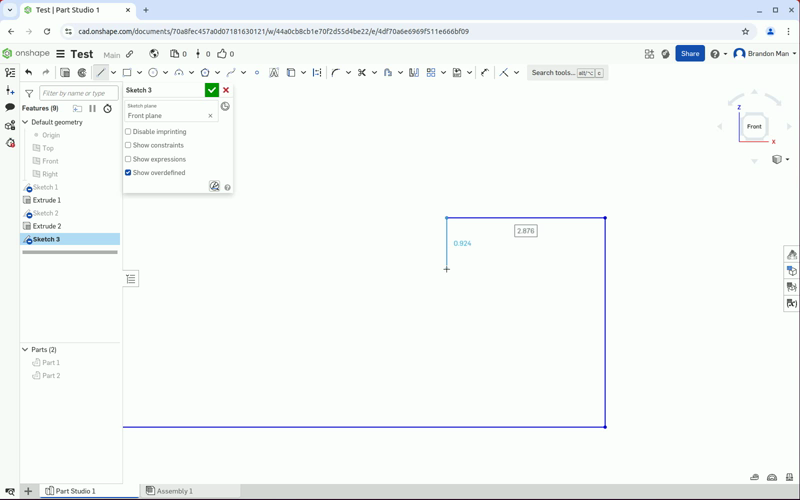
scroll(-6)
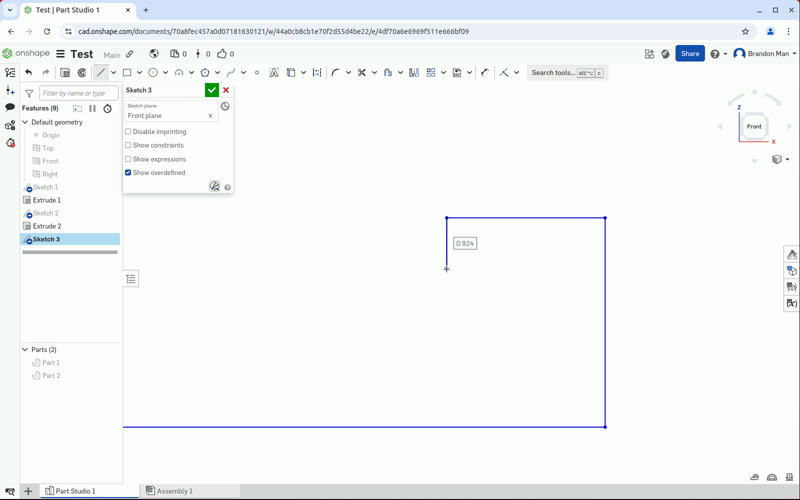
scroll(-6)
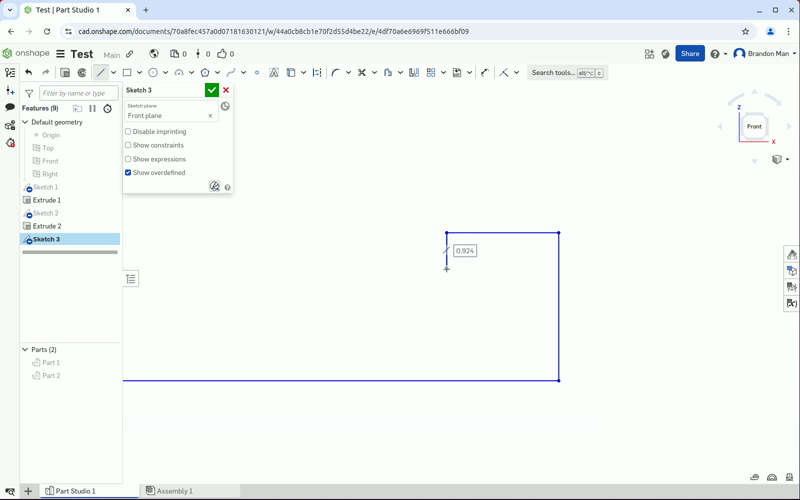
scroll(-6)
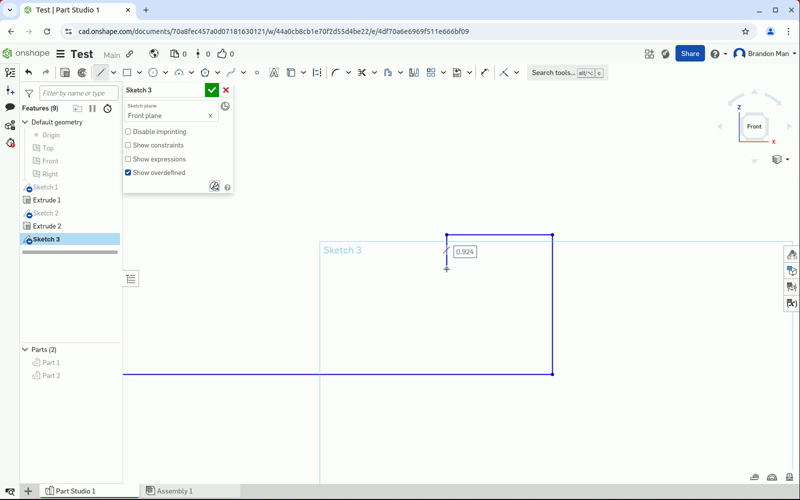
scroll(-6)
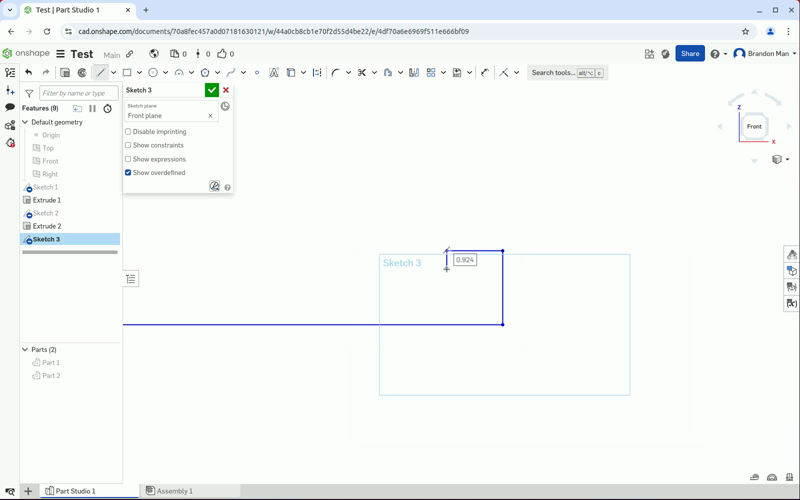
scroll(-6)
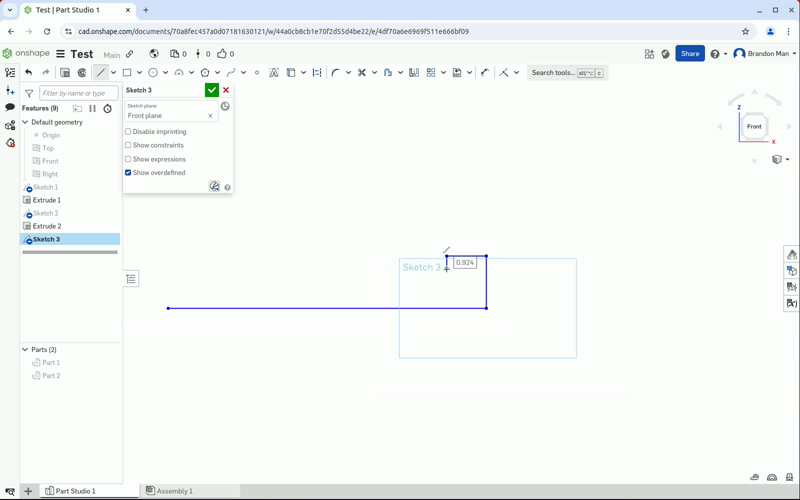
scroll(-6)
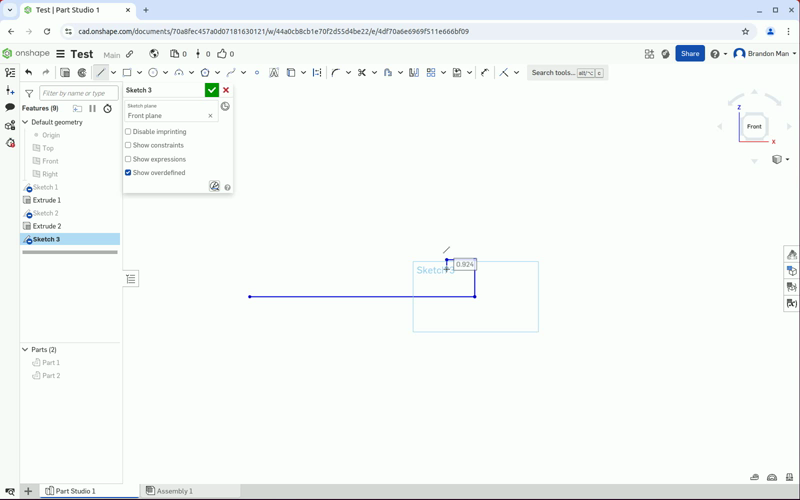
scroll(-6)
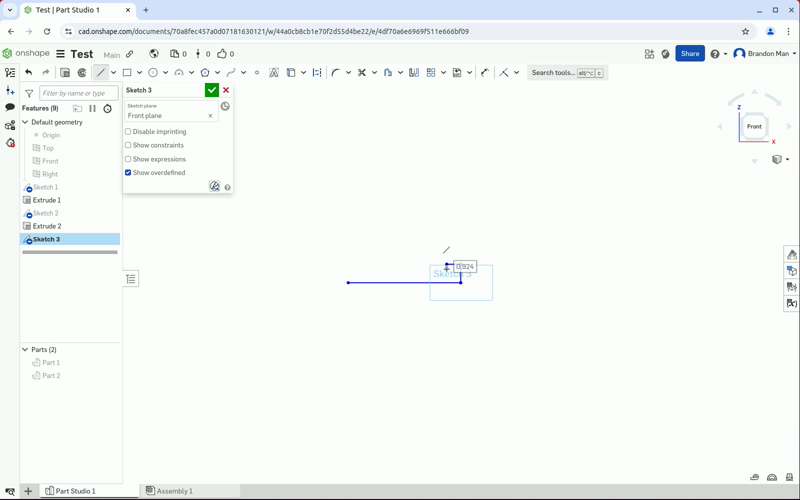
key_up(shift)
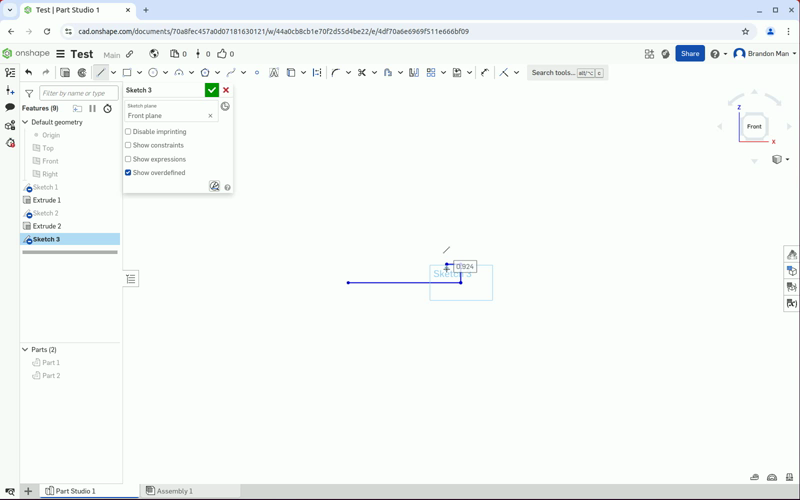
key_down(shift)
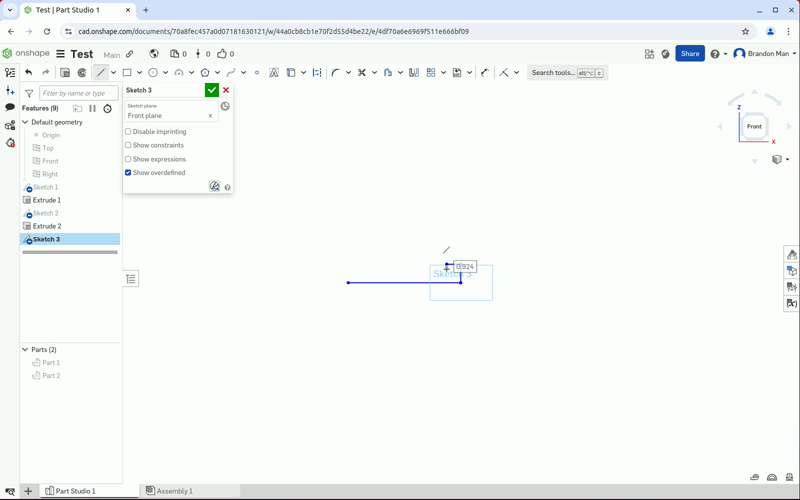
mouse_move(359, 268)
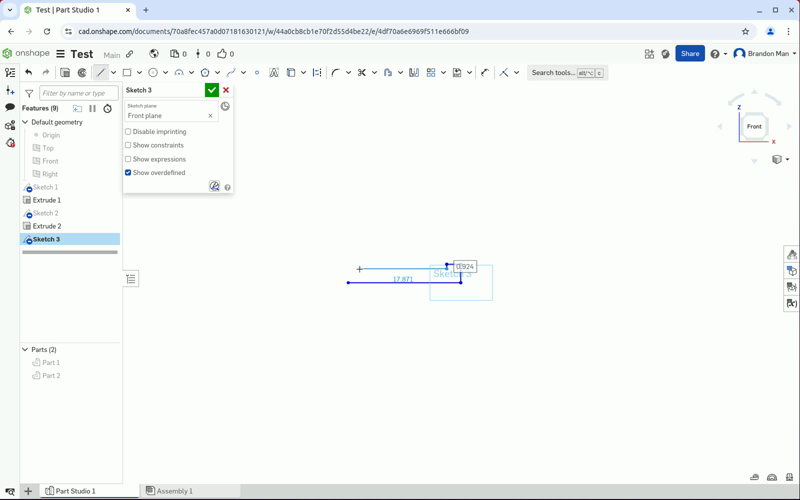
click(359, 268)
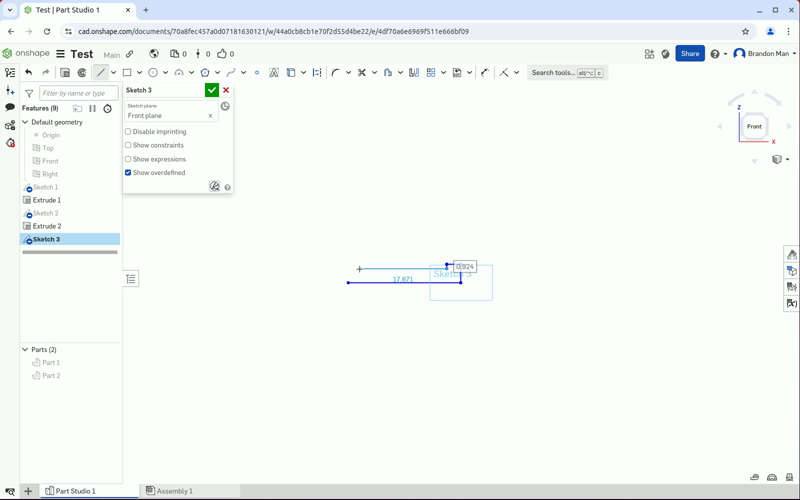
key_up(shift)
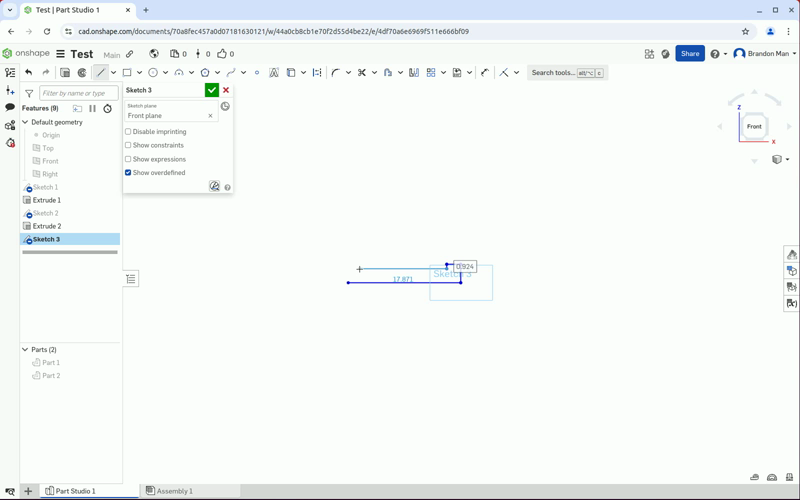
key_down(shift)
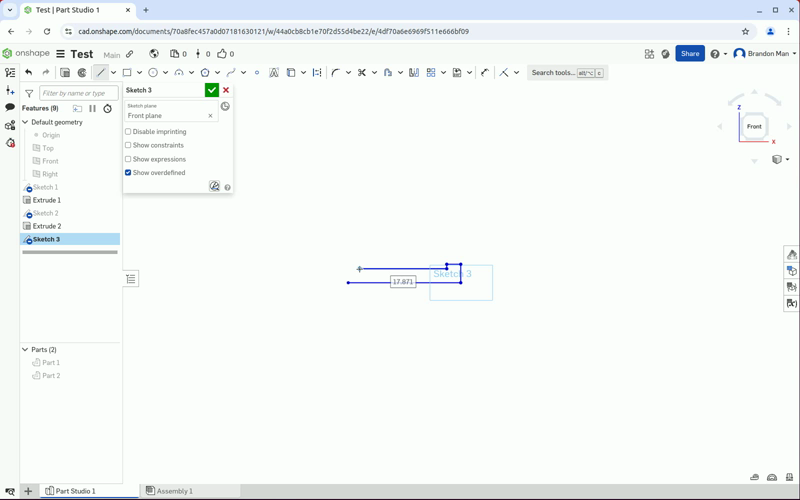
mouse_move(389, 268)
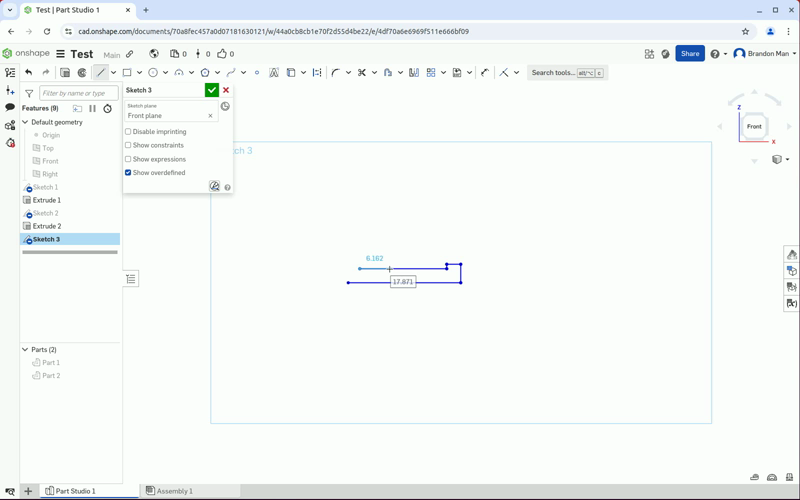
mouse_move(359, 245)
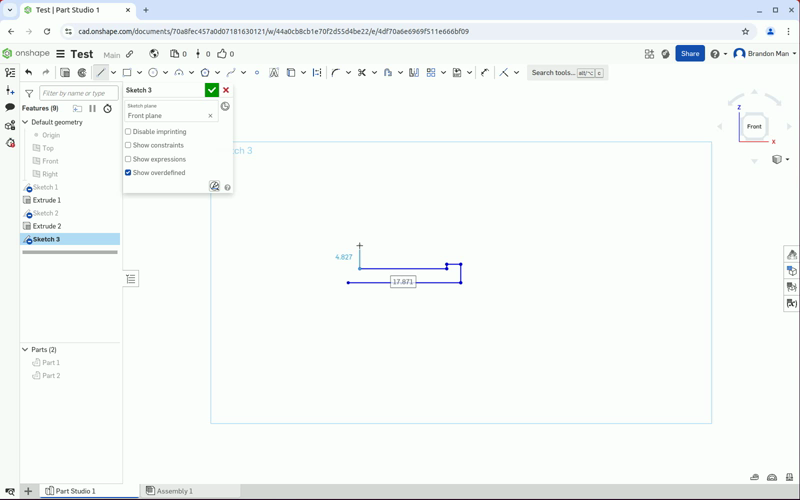
click(359, 245)
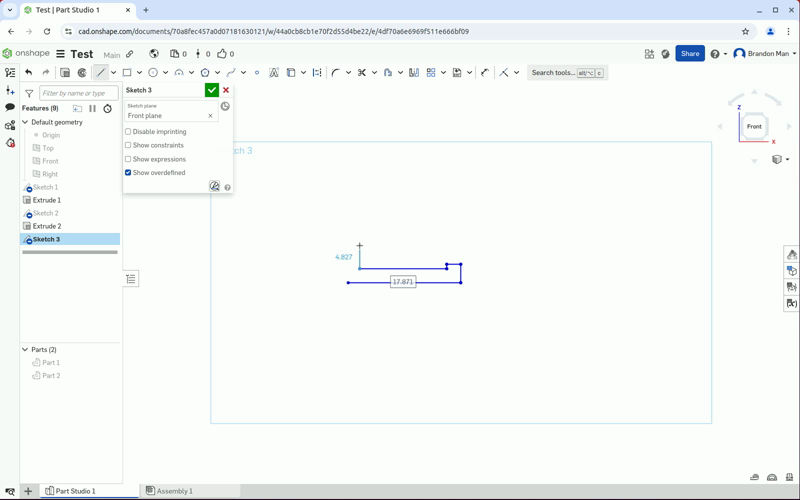
key_up(shift)
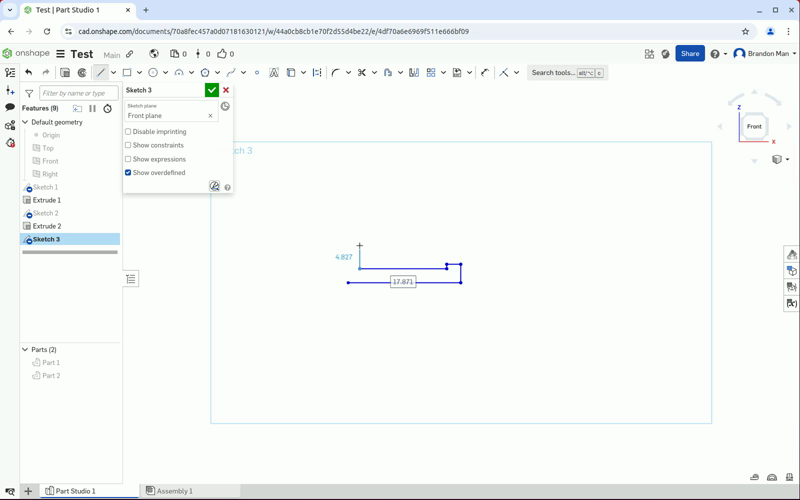
key_down(shift)
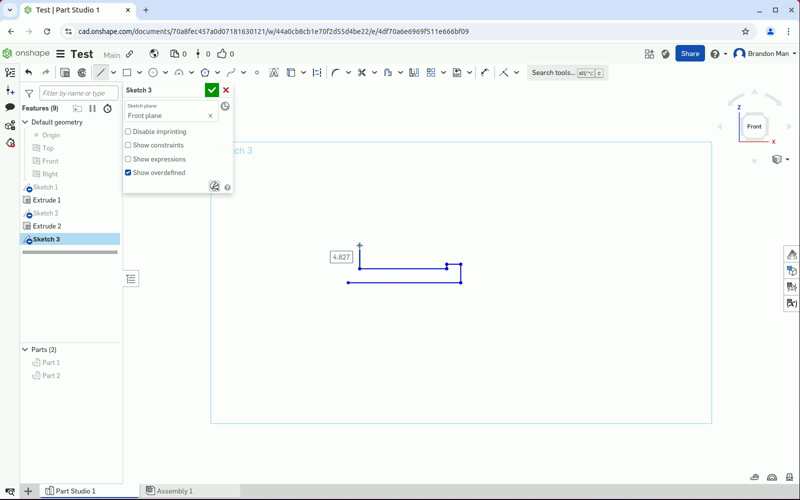
mouse_move(389, 245)
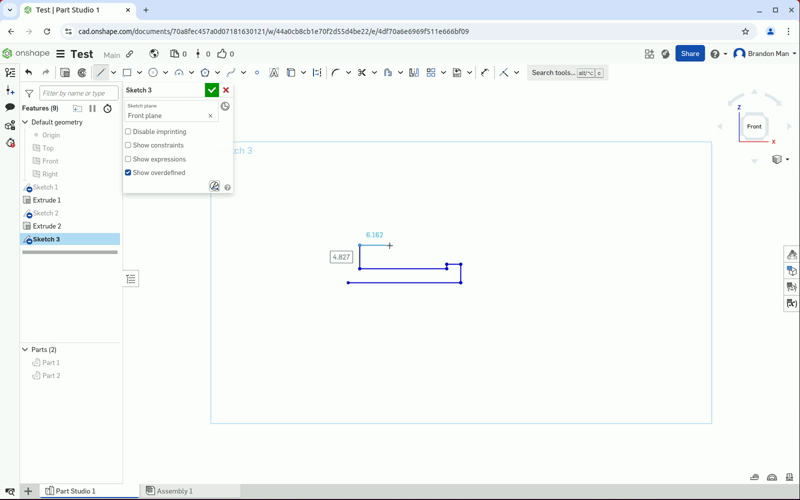
mouse_move(355, 245)
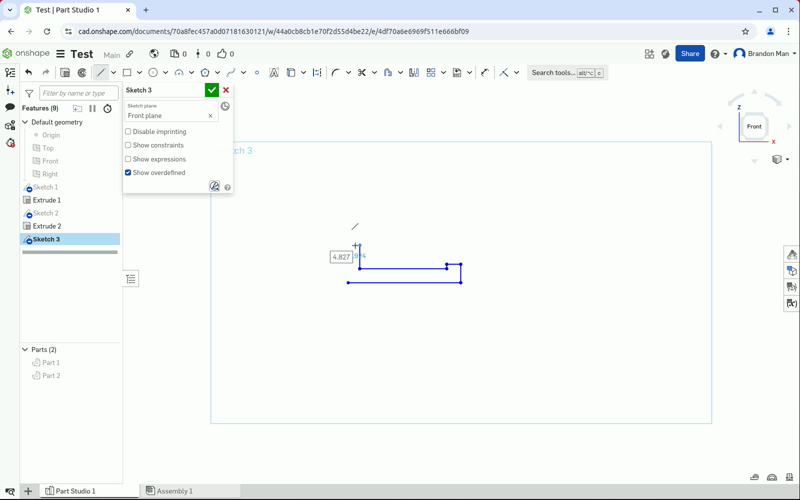
scroll(6)
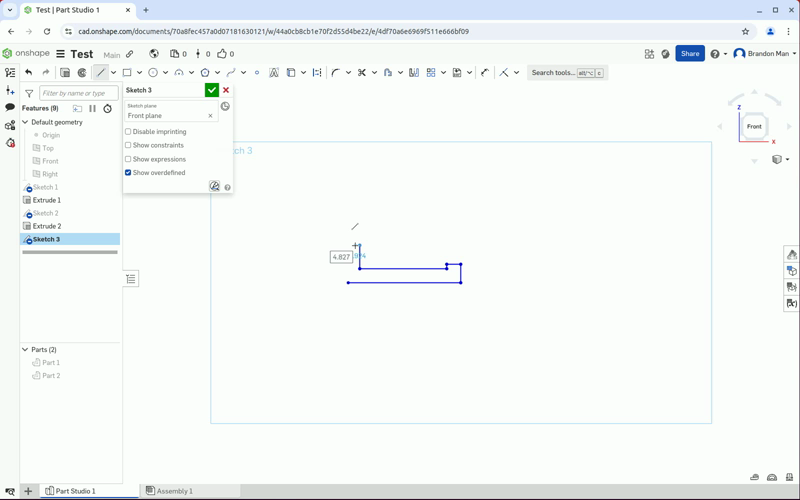
scroll(6)
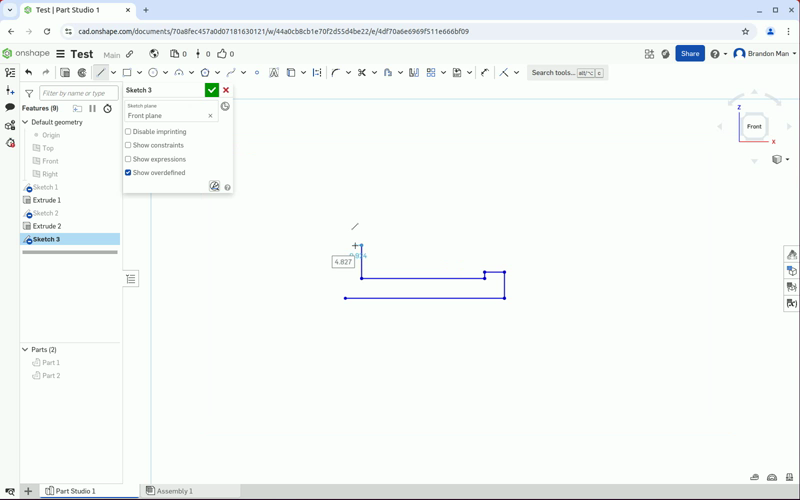
scroll(6)
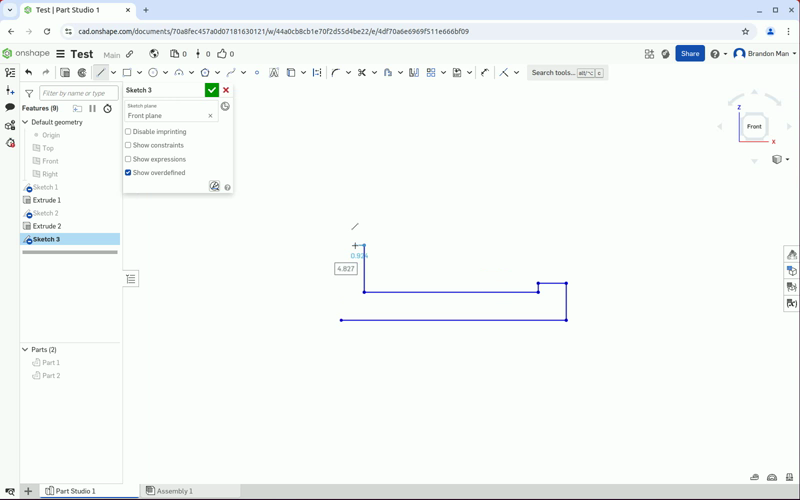
scroll(6)
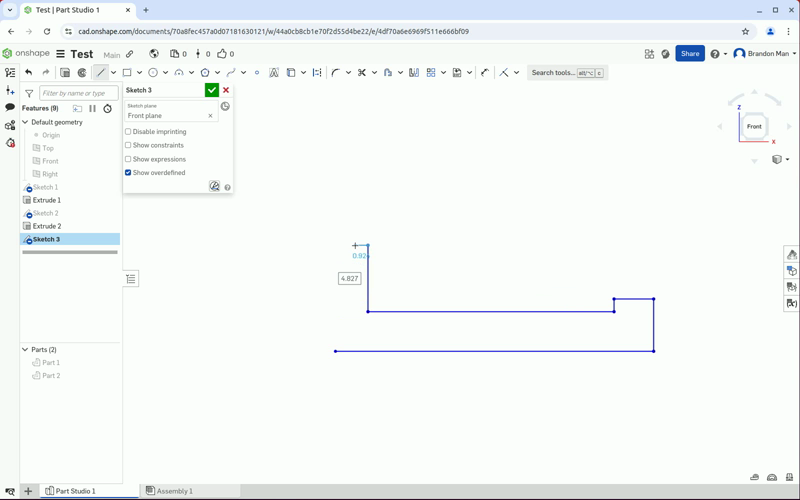
scroll(6)
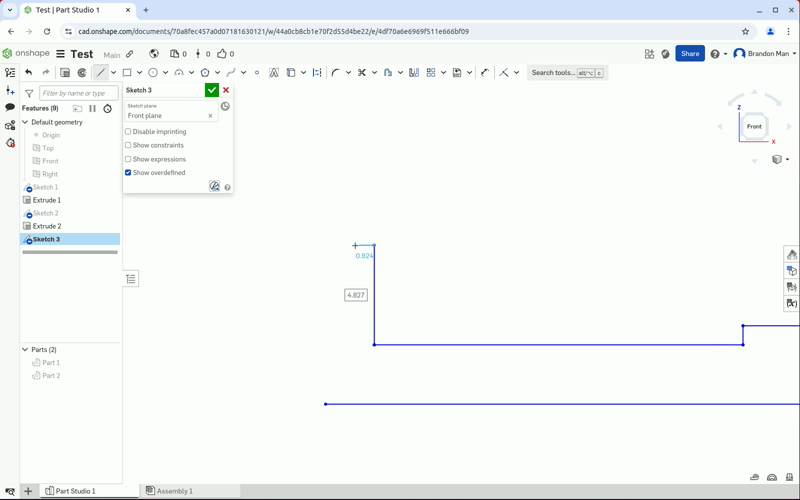
scroll(6)
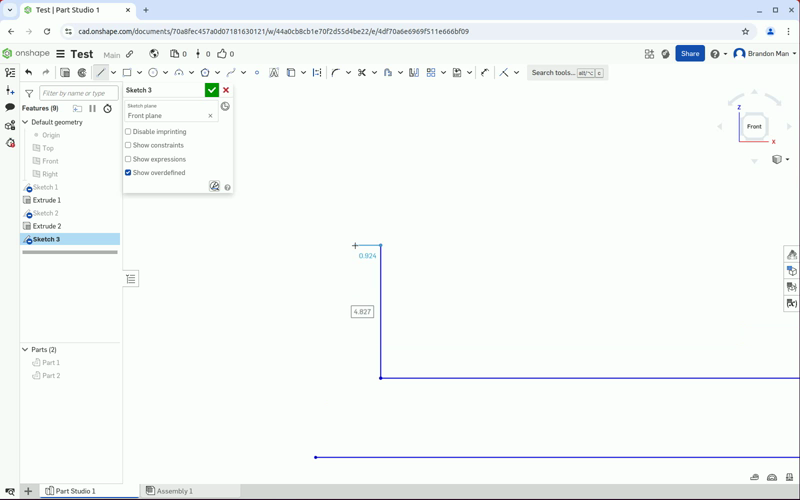
scroll(6)
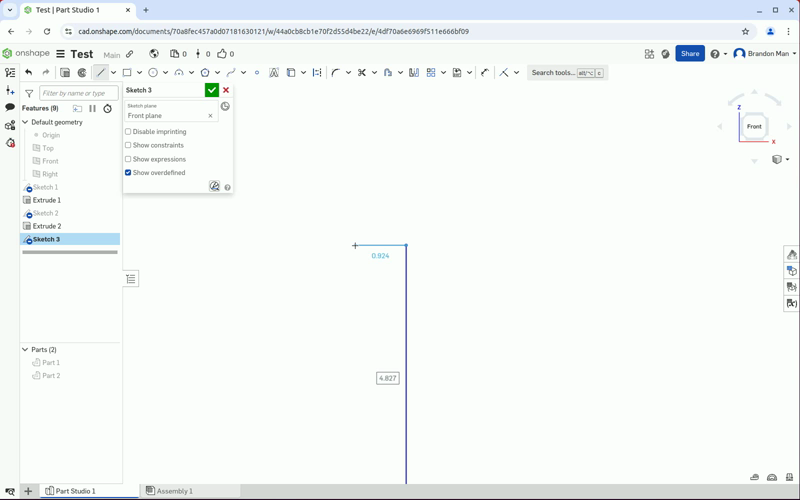
click(355, 245)
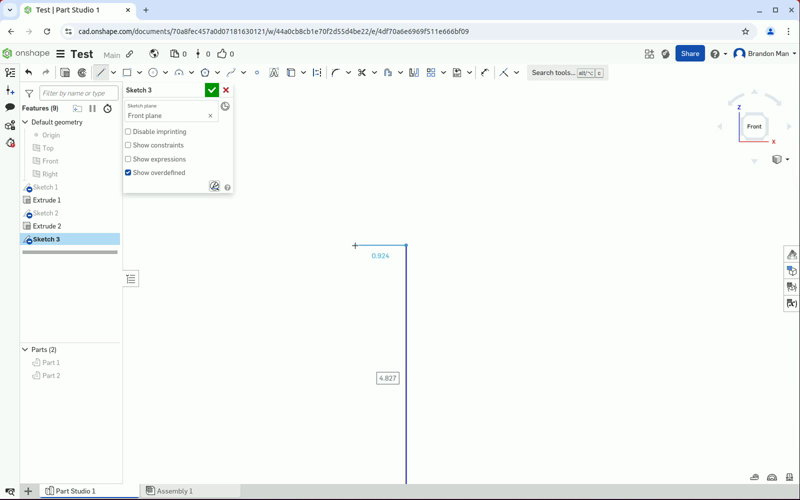
scroll(-6)
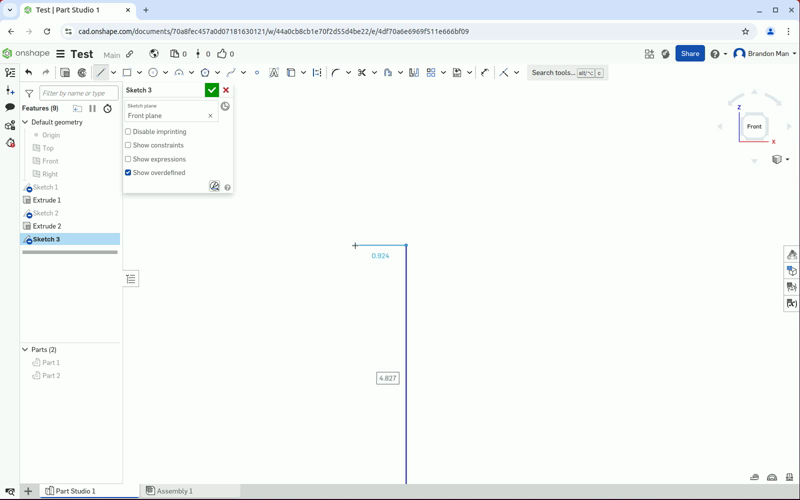
scroll(-6)
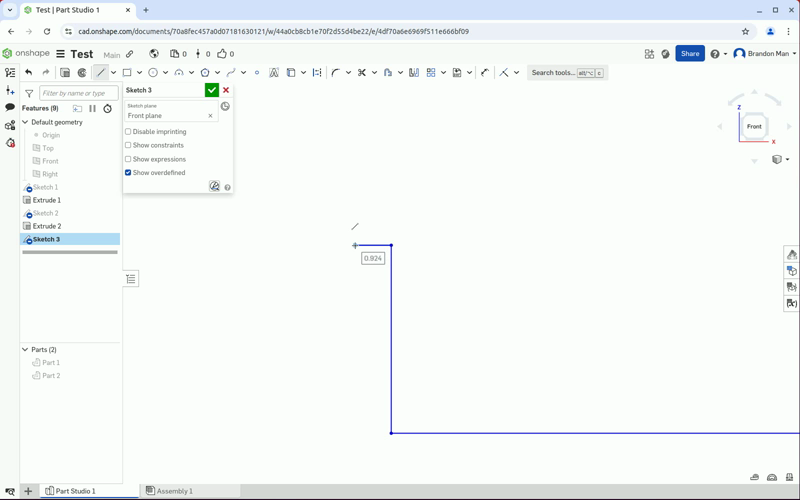
scroll(-6)
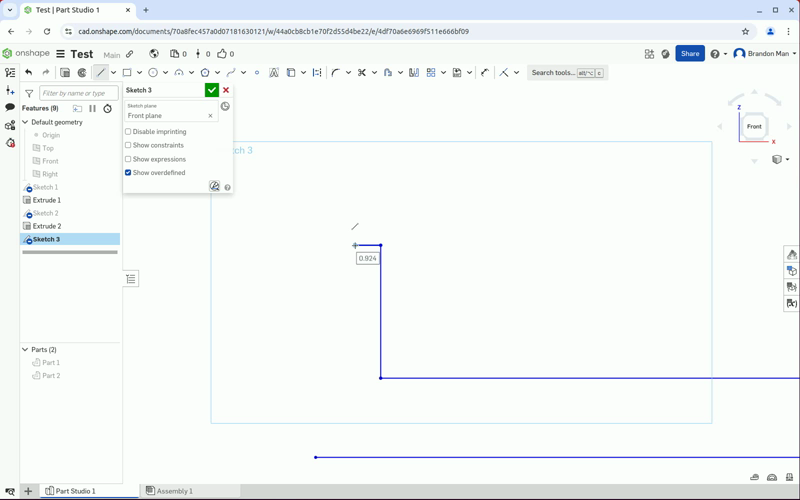
scroll(-6)
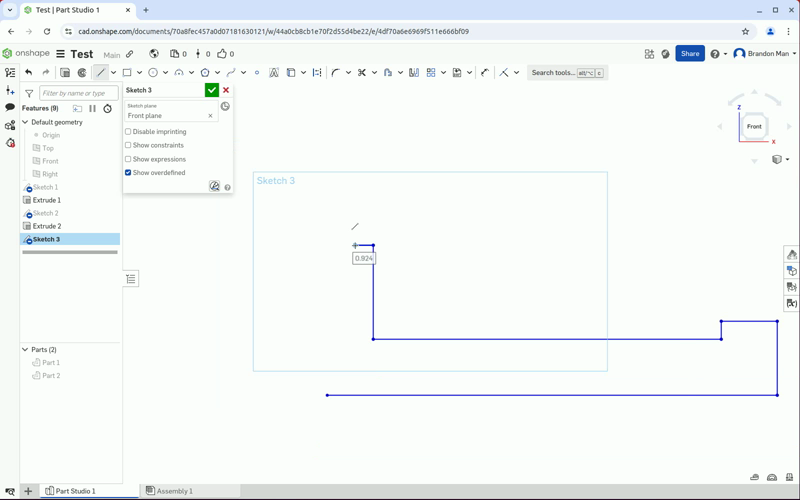
scroll(-6)
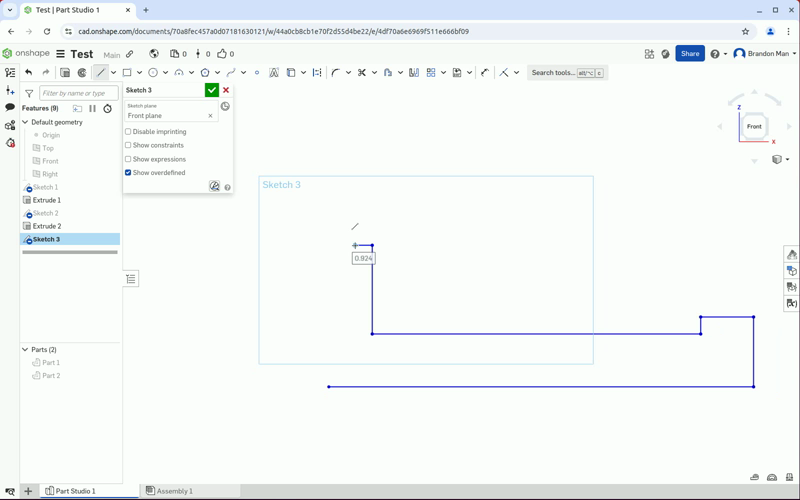
scroll(-6)
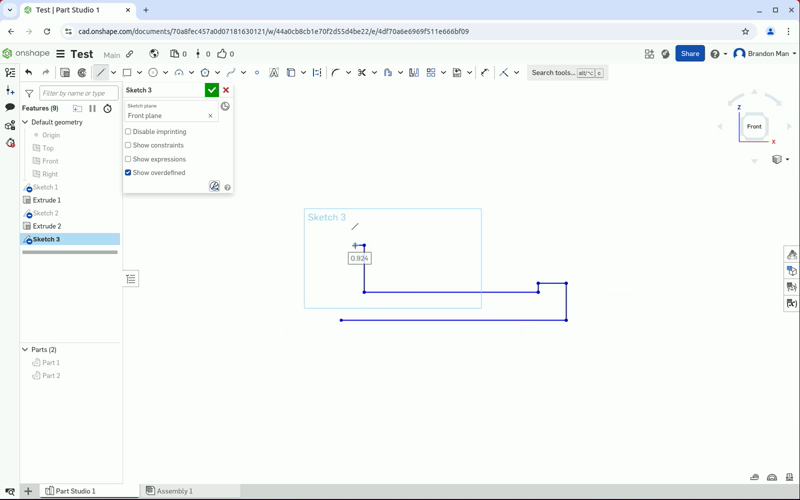
scroll(-6)
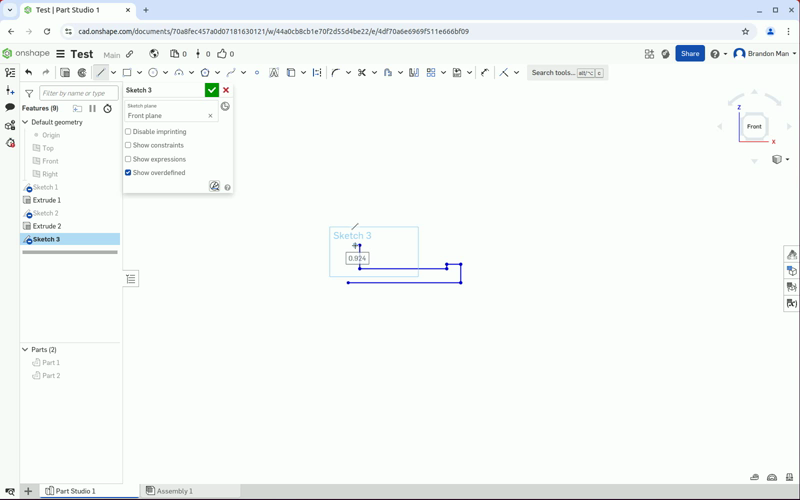
key_up(shift)
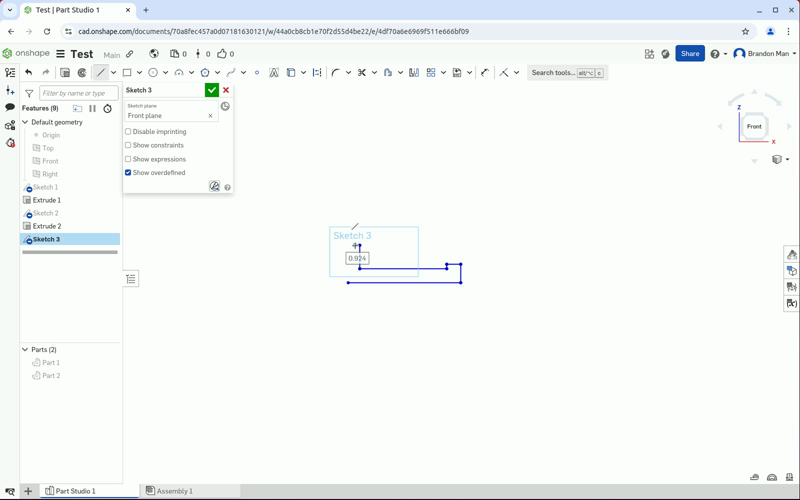
key_down(shift)
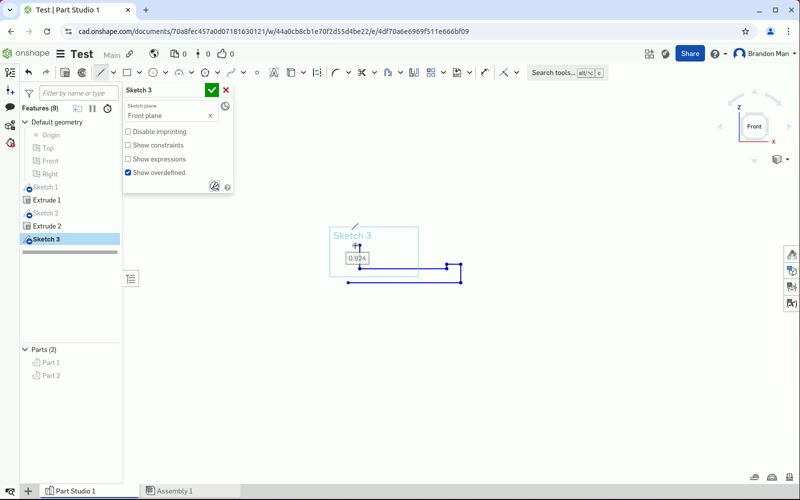
mouse_move(385, 245)
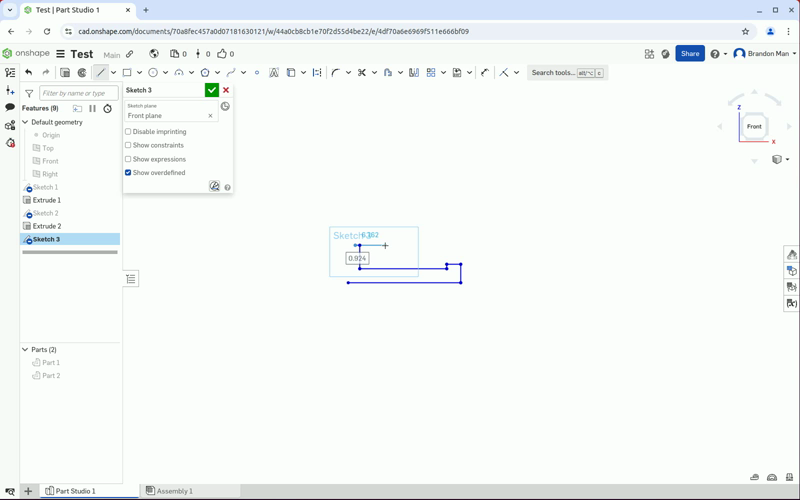
mouse_move(348, 252)
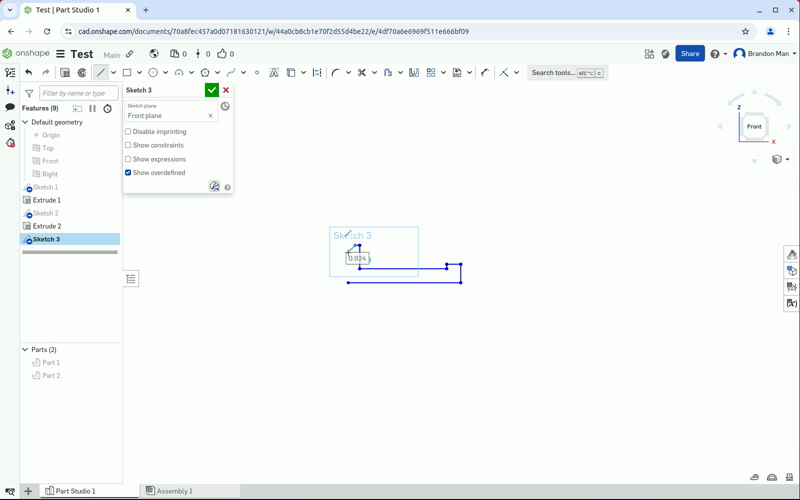
click(348, 252)
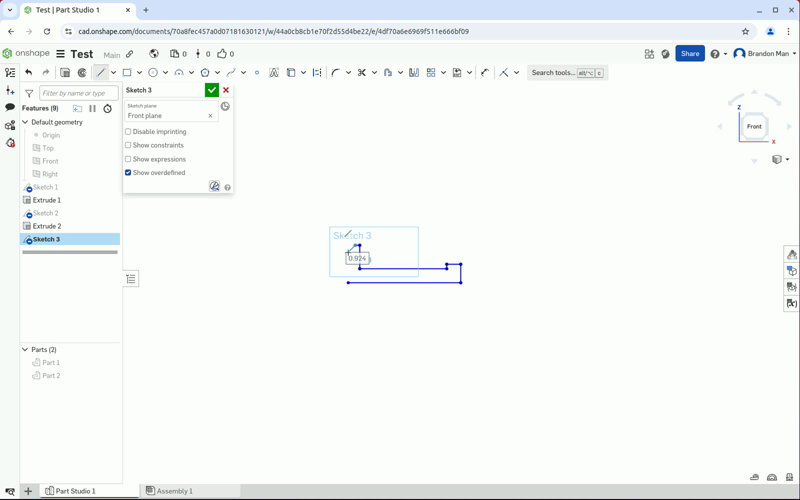
key_up(shift)
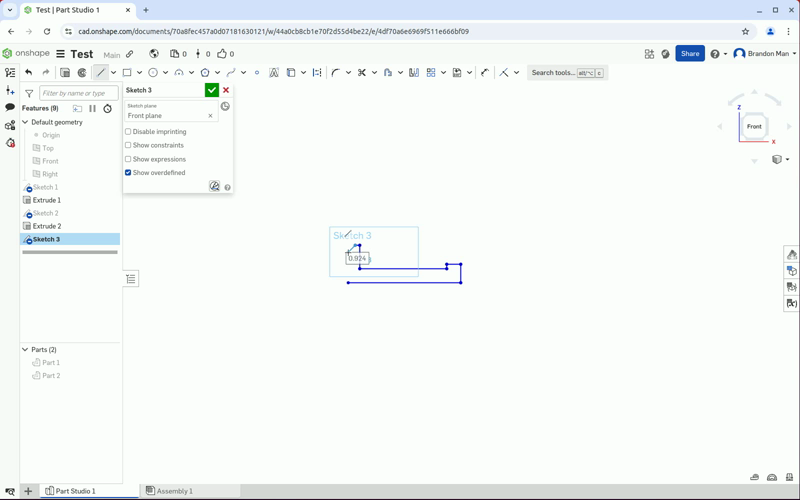
mouse_move(378, 252)
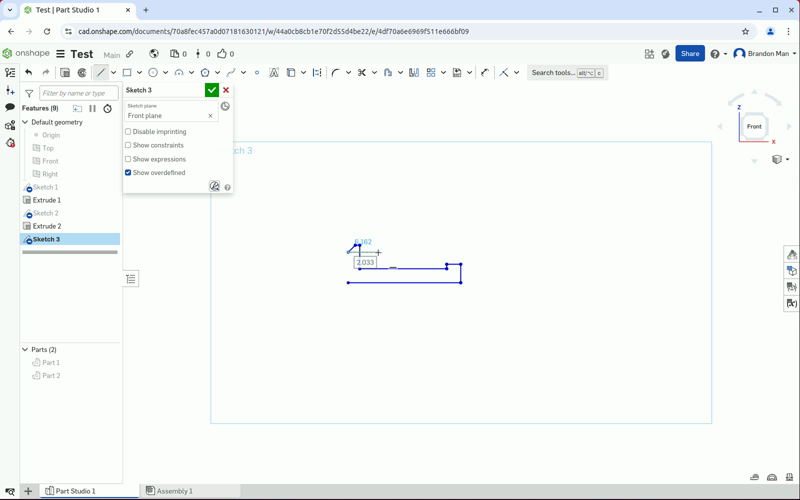
key_down(shift)
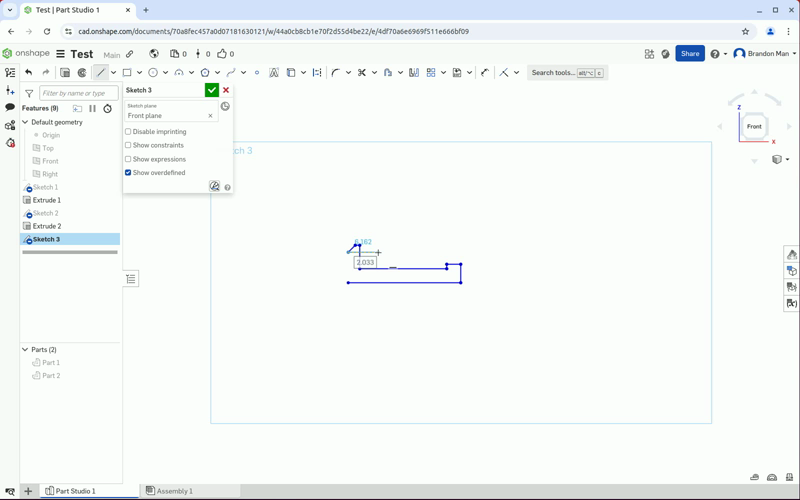
mouse_move(348, 282)
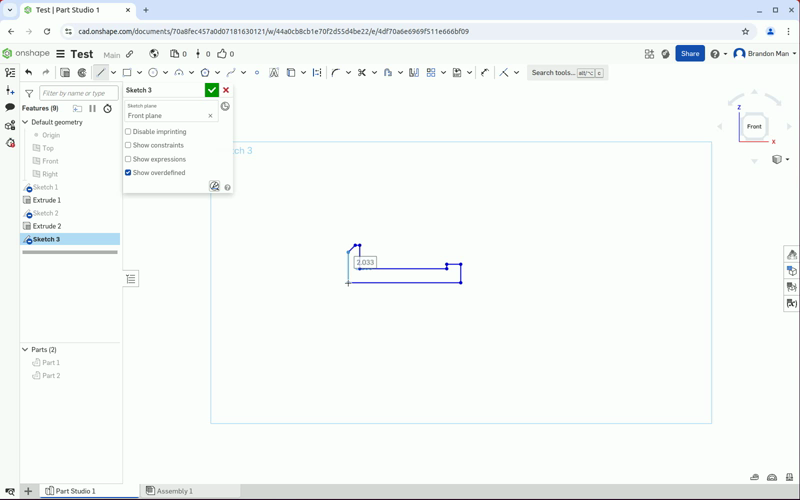
key_up(shift)
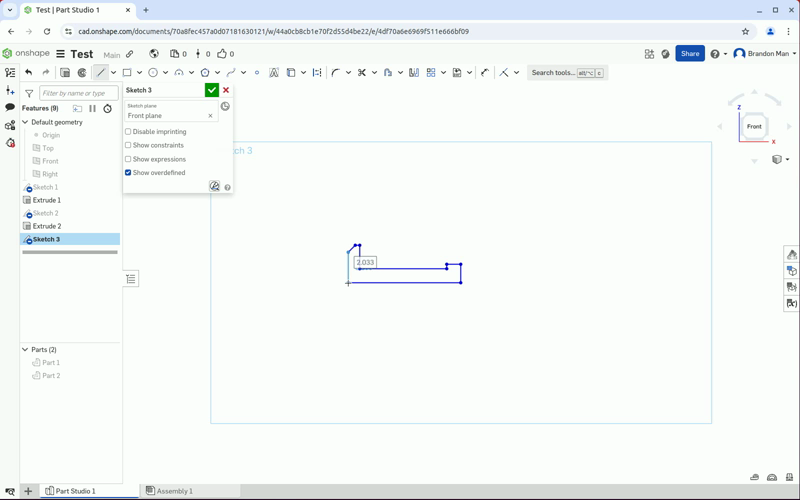
click(348, 282)
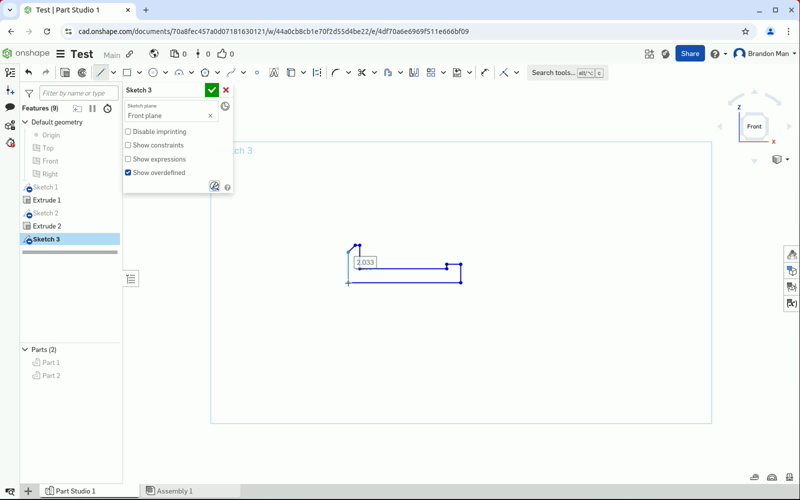
key(esc)
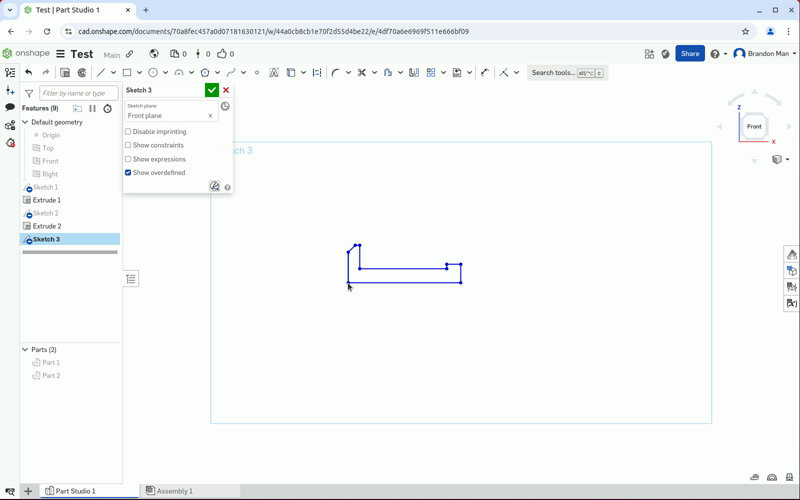
mouse_move(352, 260)
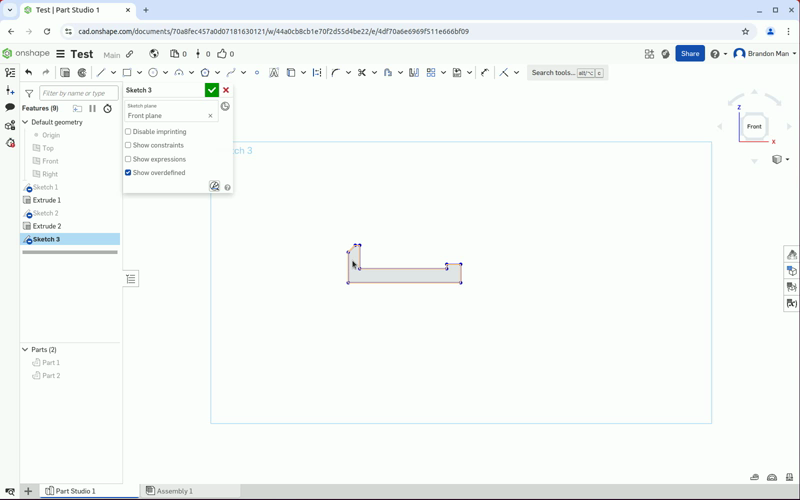
click(352, 260)
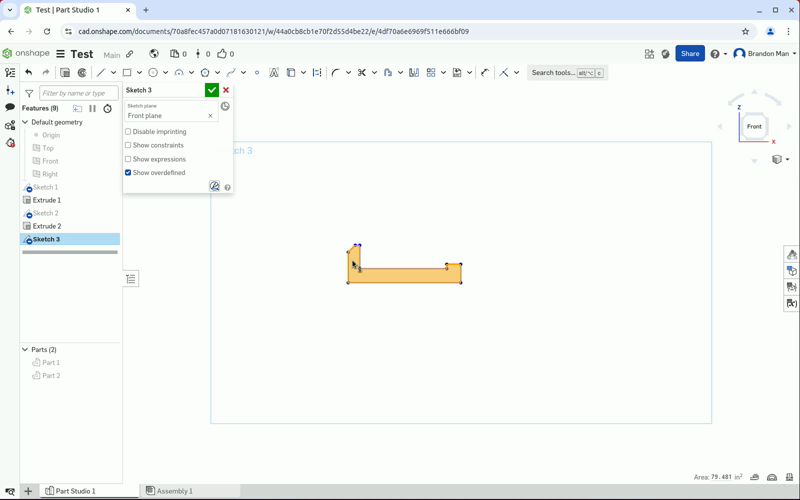
mouse_move(73, 352)
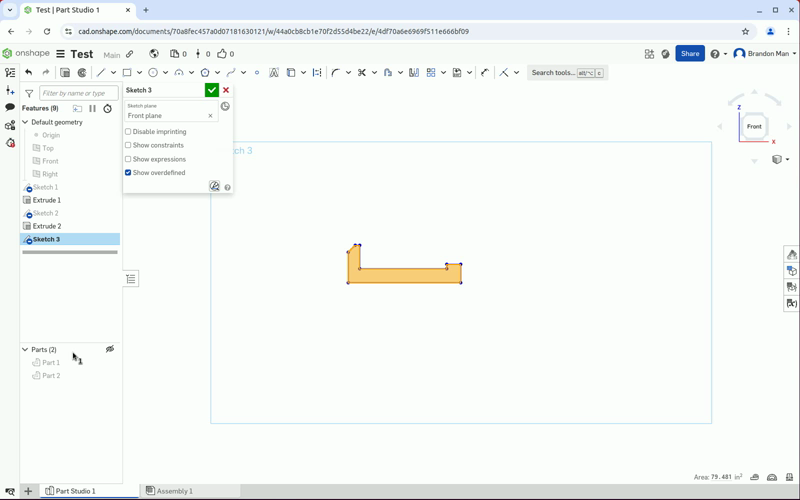
key(shift+y)
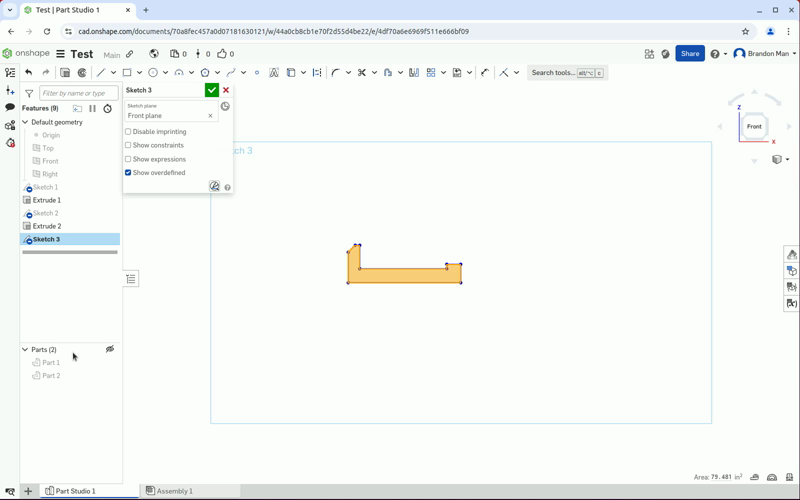
key(shift+e)
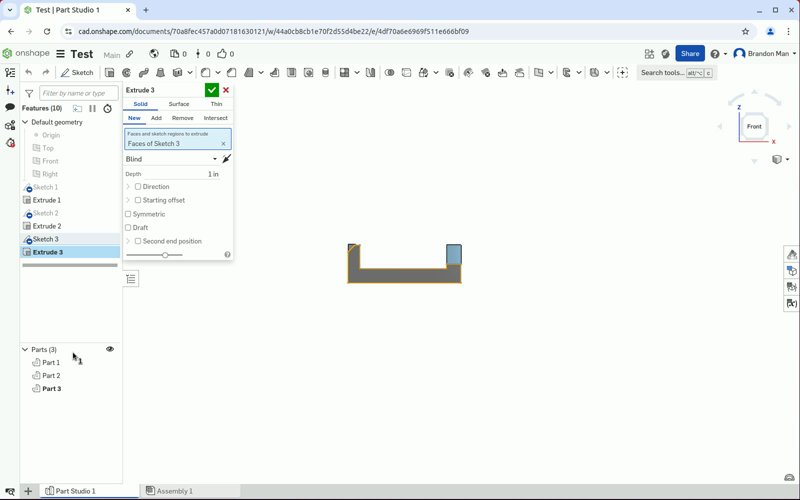
mouse_move(143, 106)
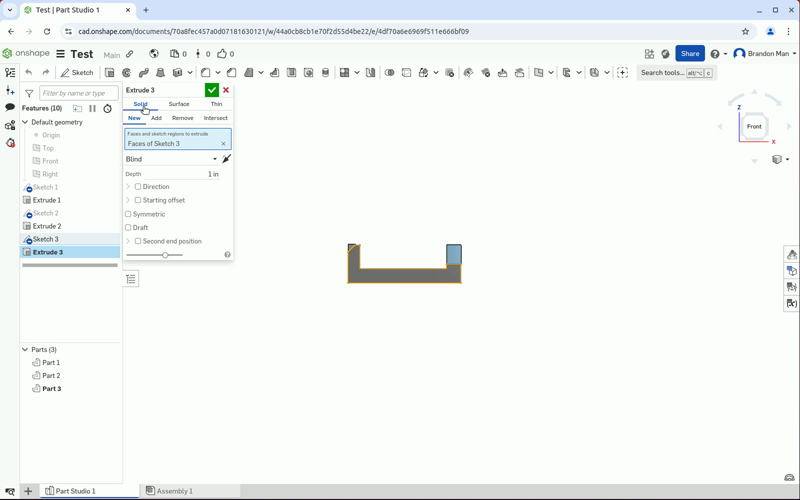
click(143, 106)
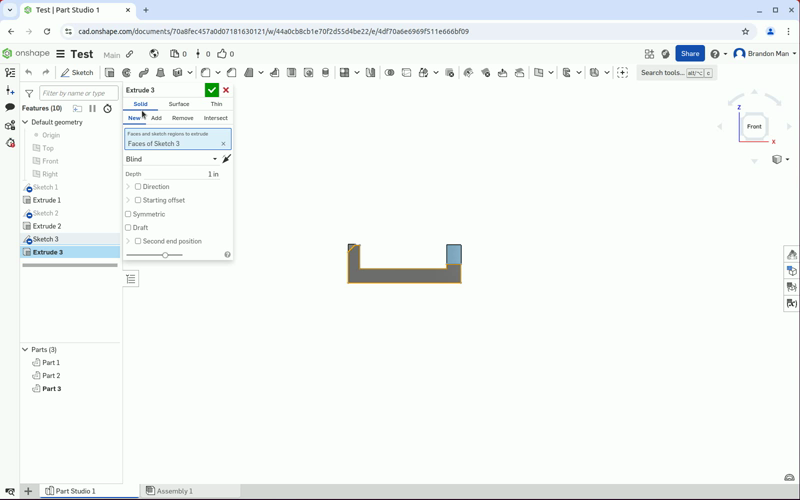
mouse_move(137, 120)
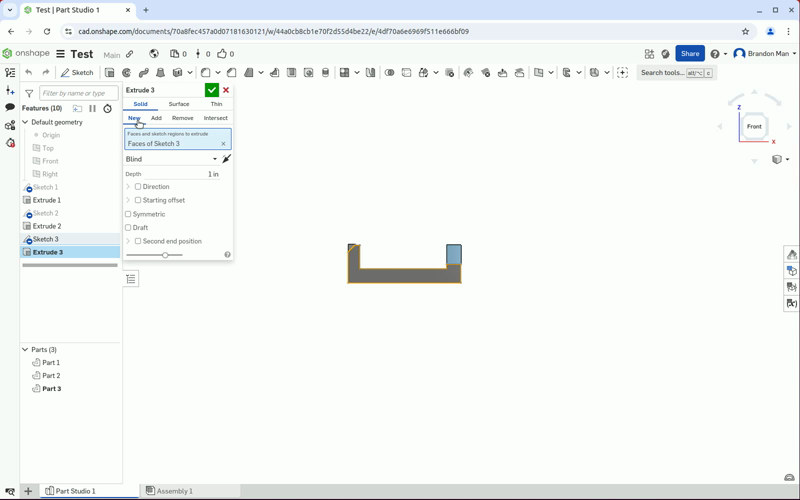
click(137, 120)
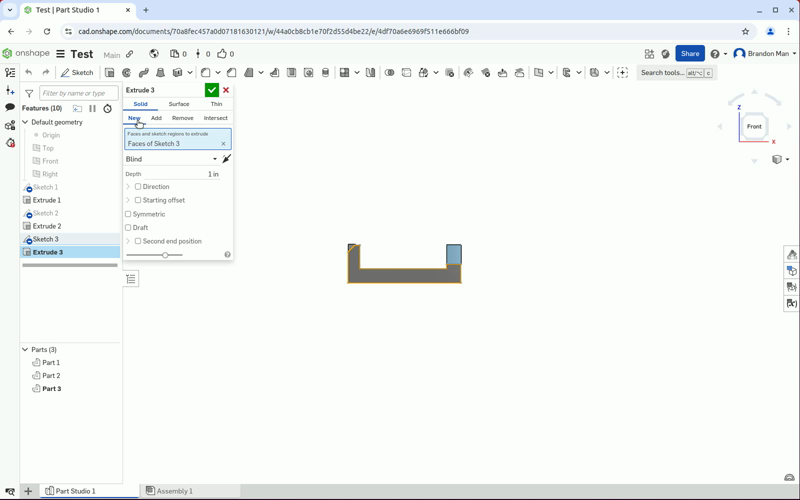
key(tab, 4)
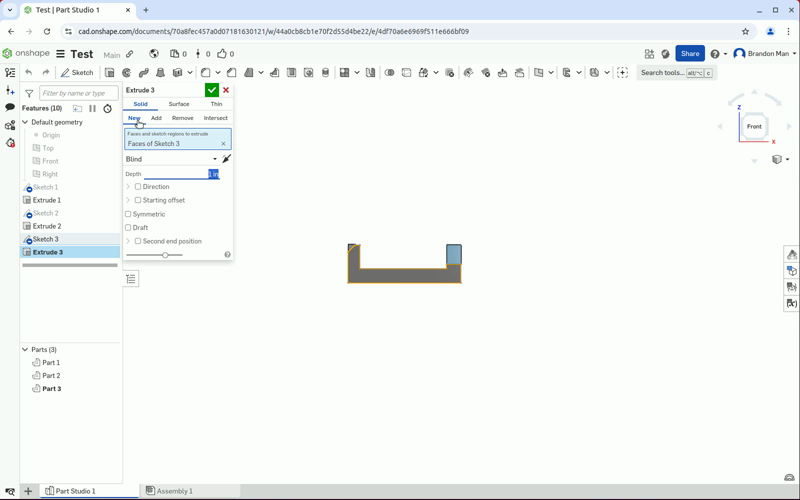
text(9.628)
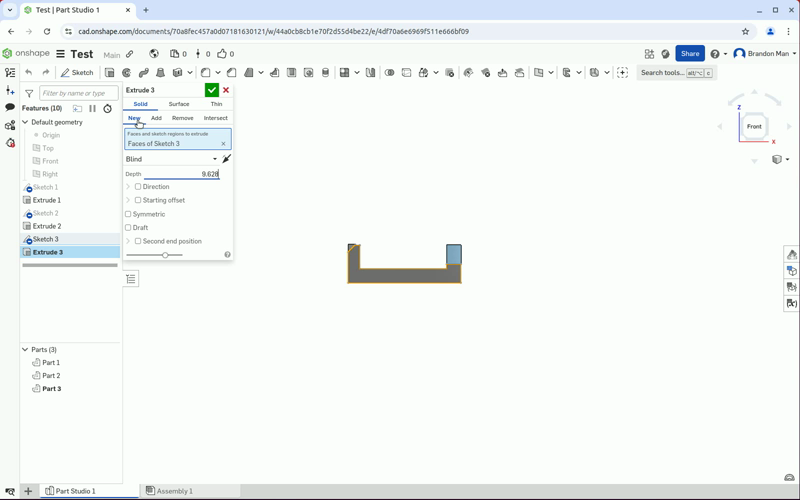
key(enter)
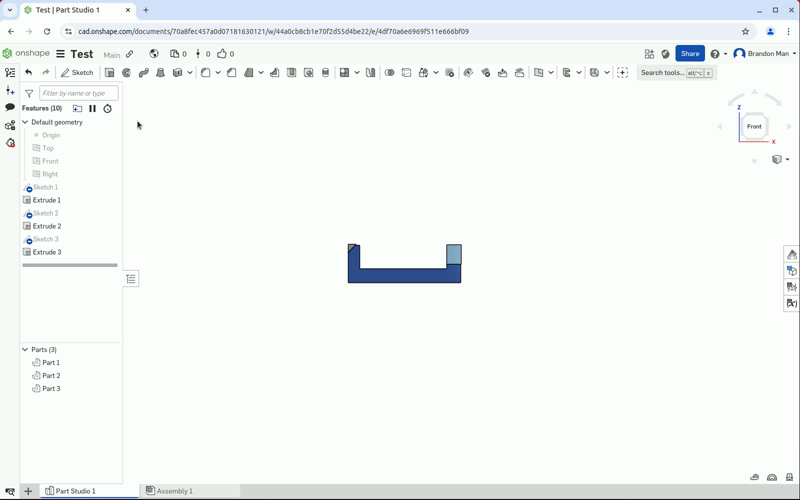
key(shift+h)
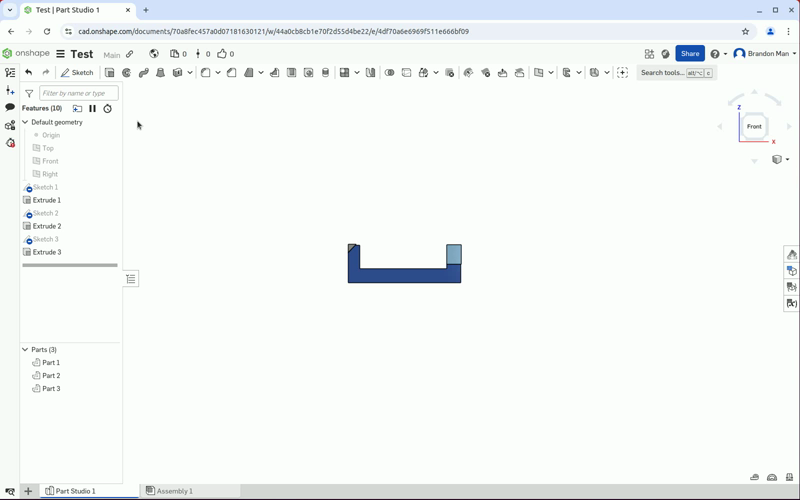
key(shift+h)
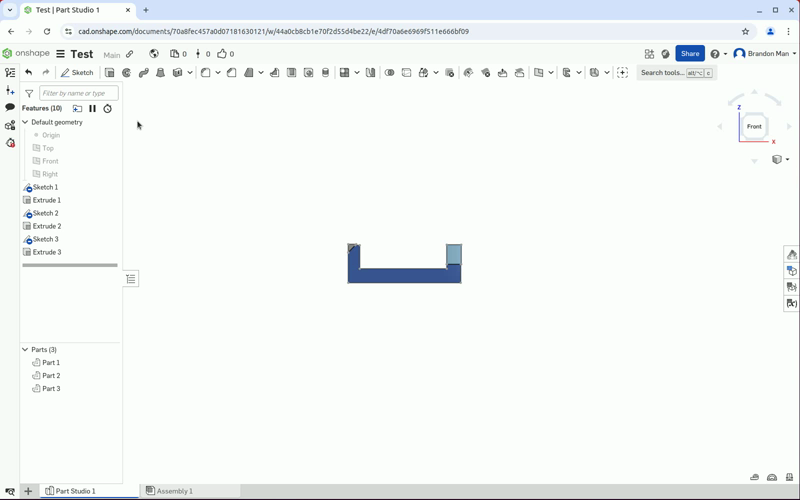
key(shift+7)
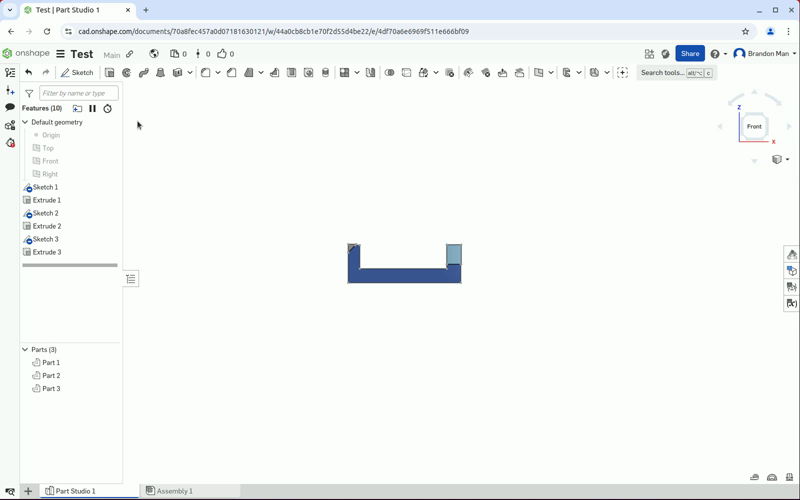
key(left, 2)
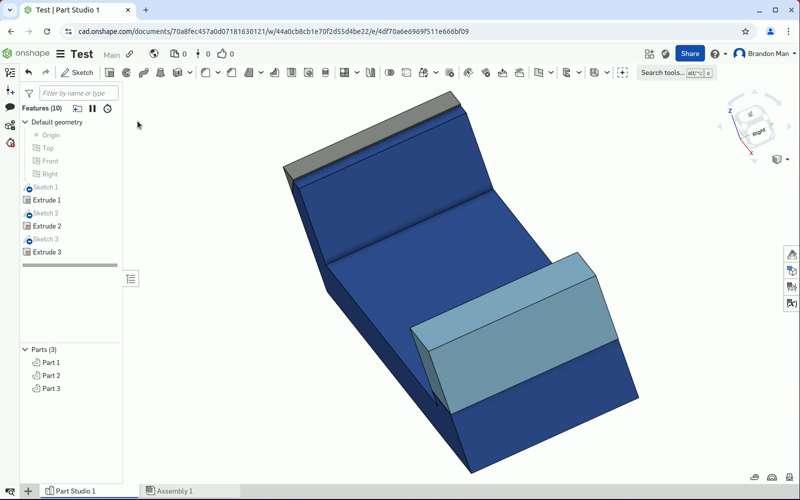
key(down, 2)
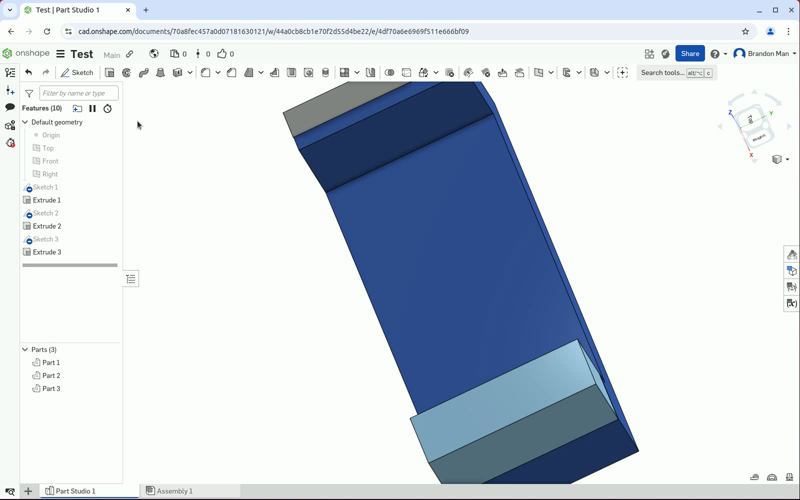
key(up, 2)
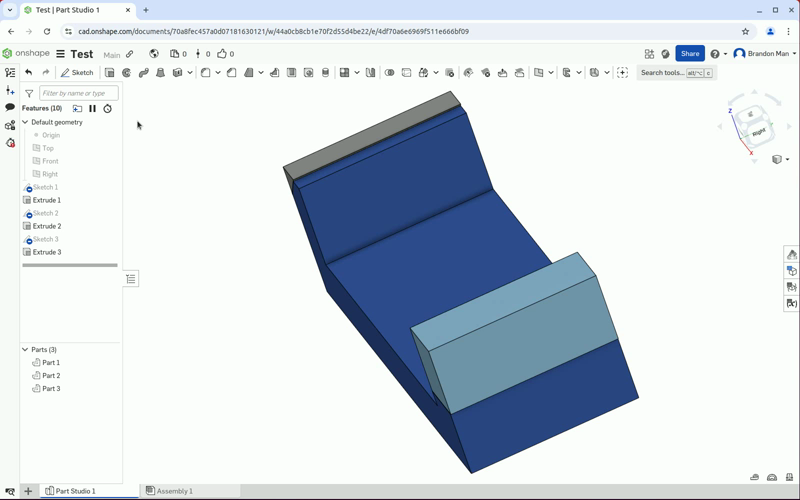
key(right, 2)
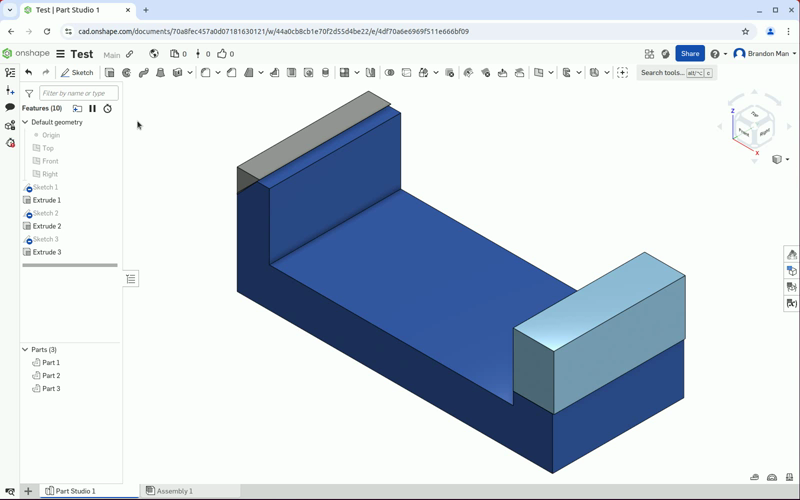
mouse_move(73, 189)
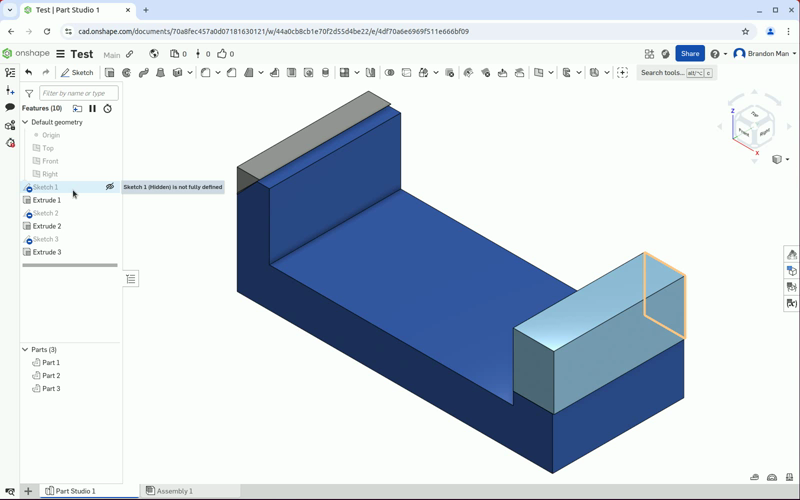
click(73, 189)